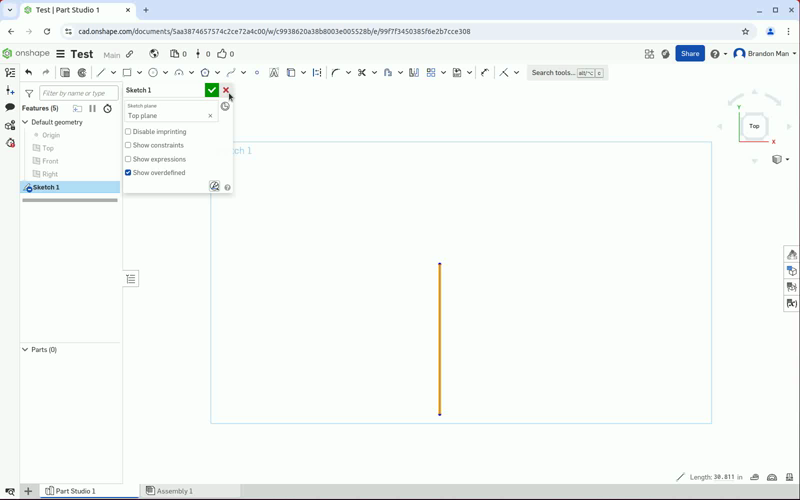
key(shift+h)
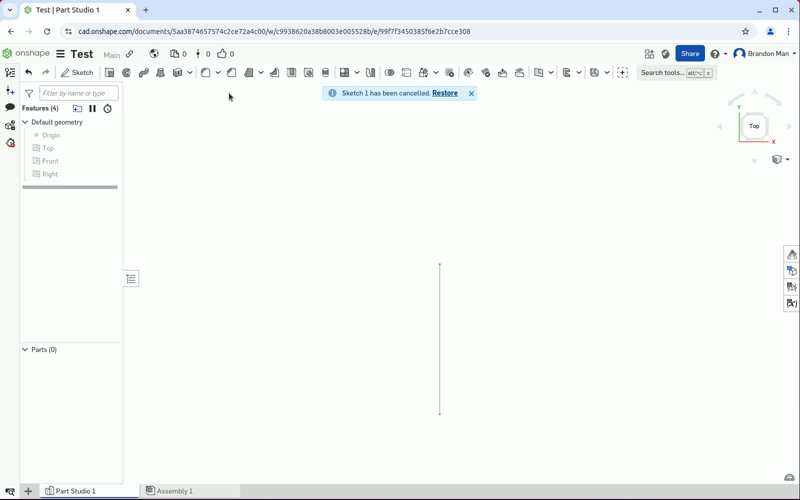
mouse_move(73, 352)
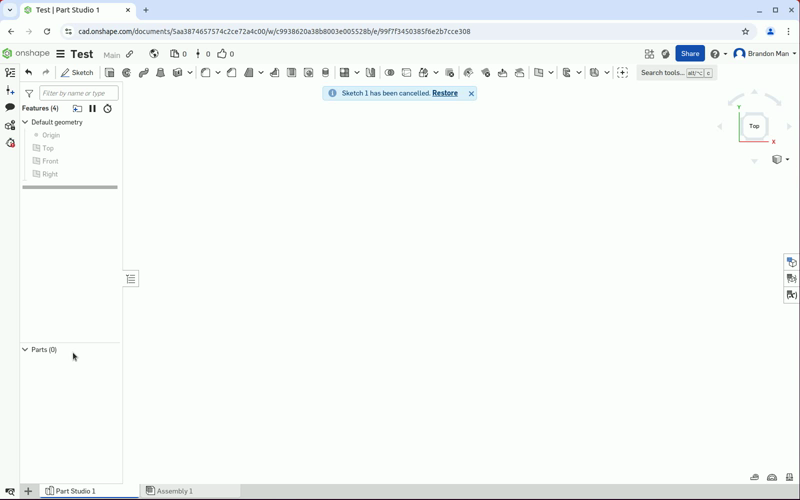
key(y)
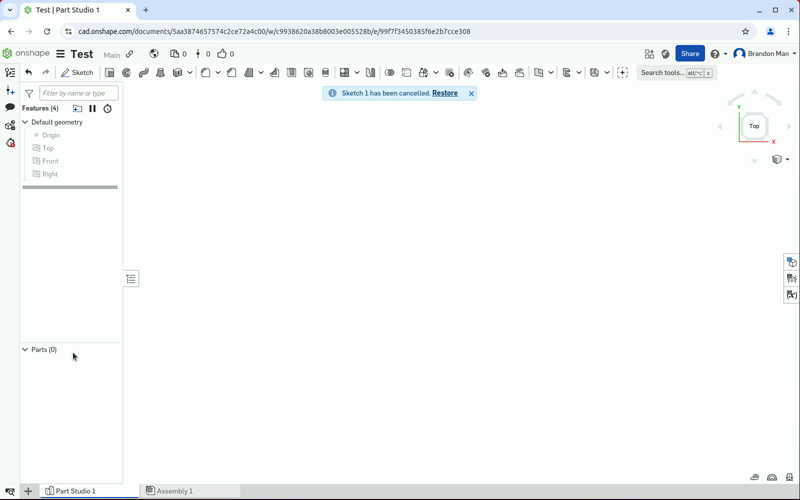
key(shift+p)
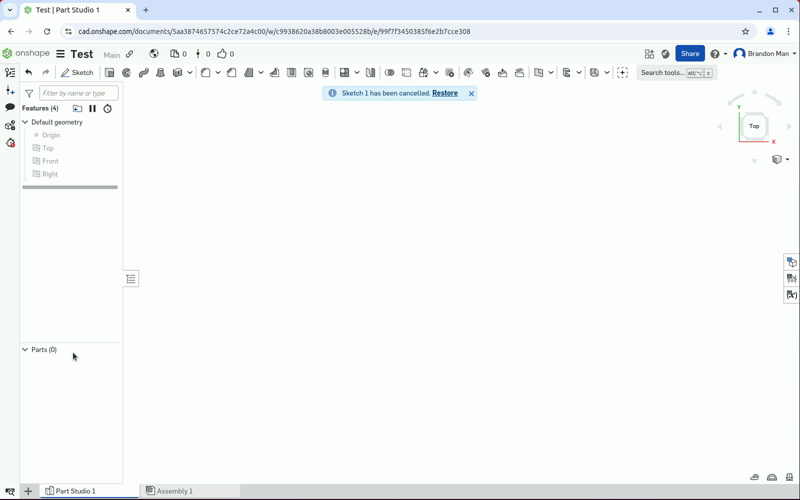
key(space)
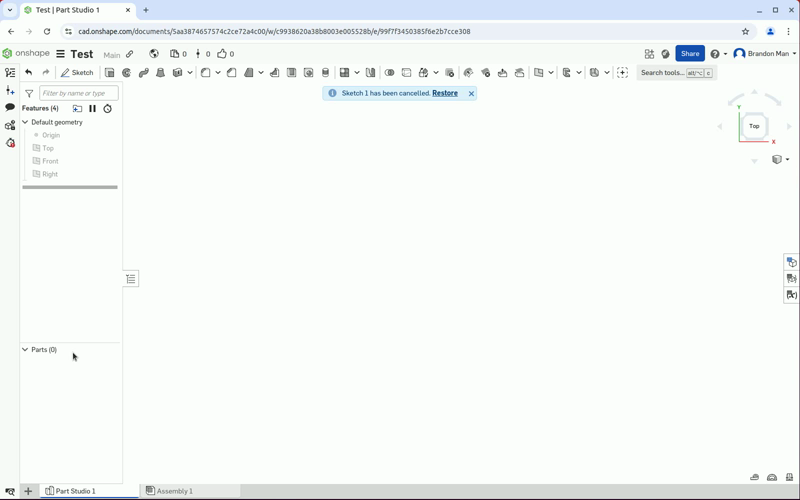
key_down(shift)
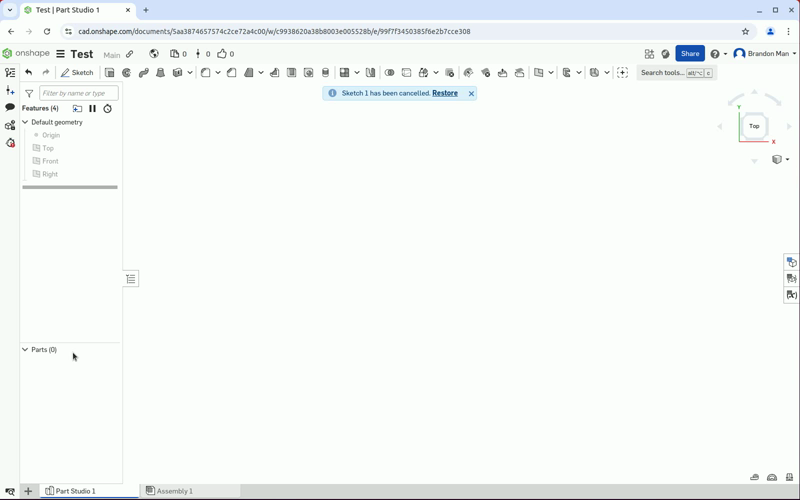
key(up)
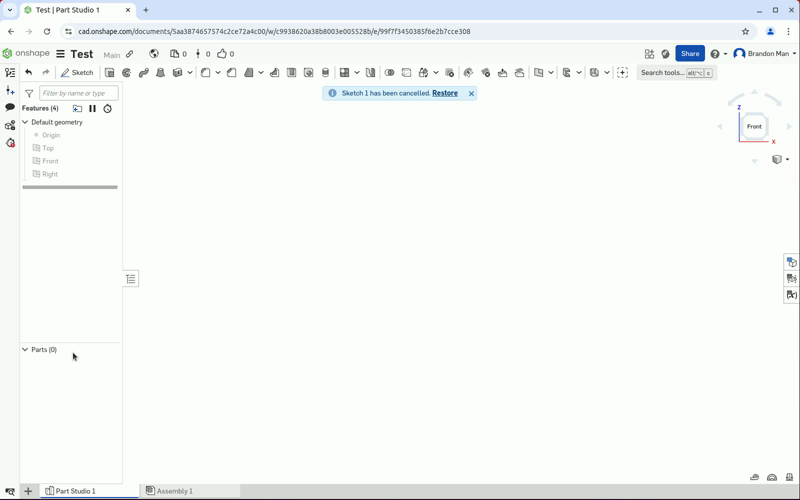
key_up(shift)
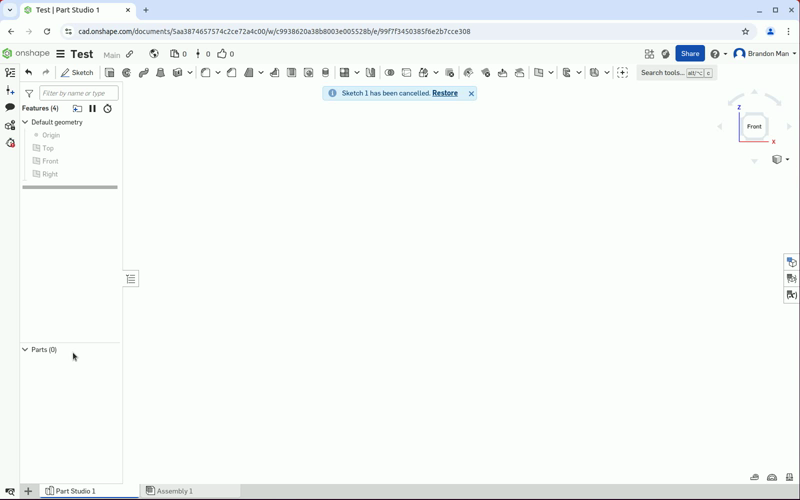
mouse_move(73, 352)
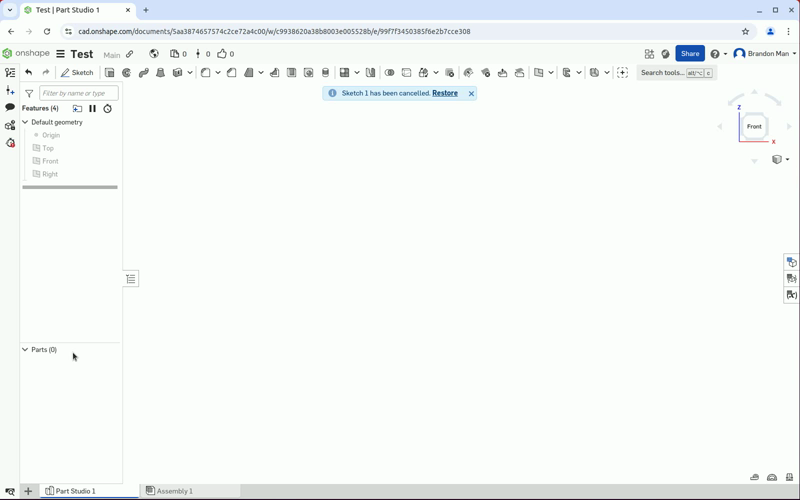
key(shift+y)
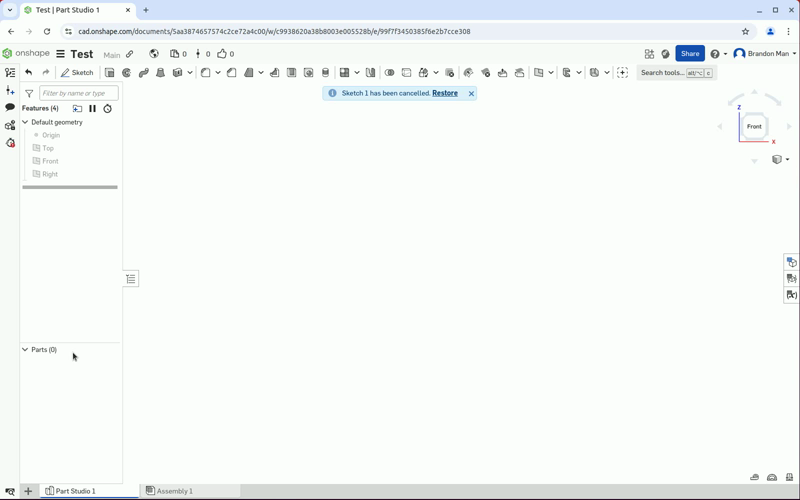
key(shift+s)
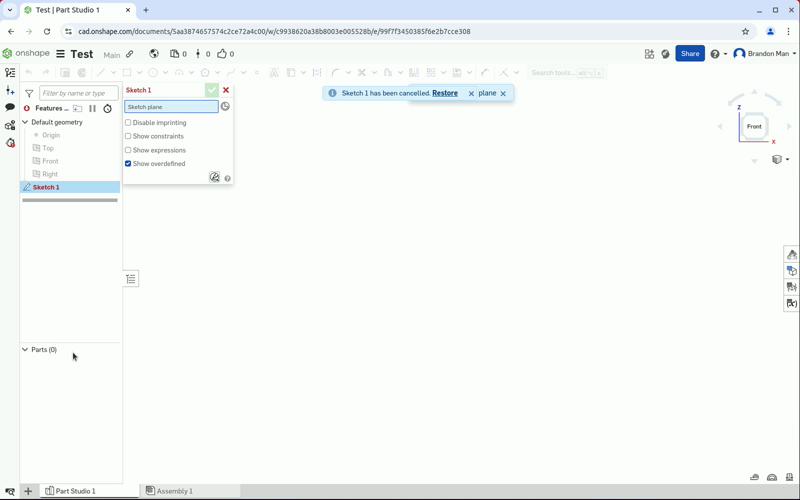
mouse_move(73, 163)
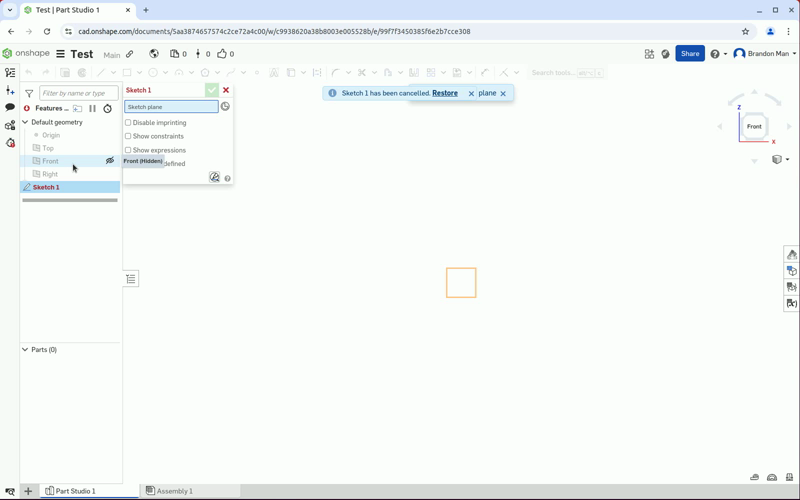
click(73, 163)
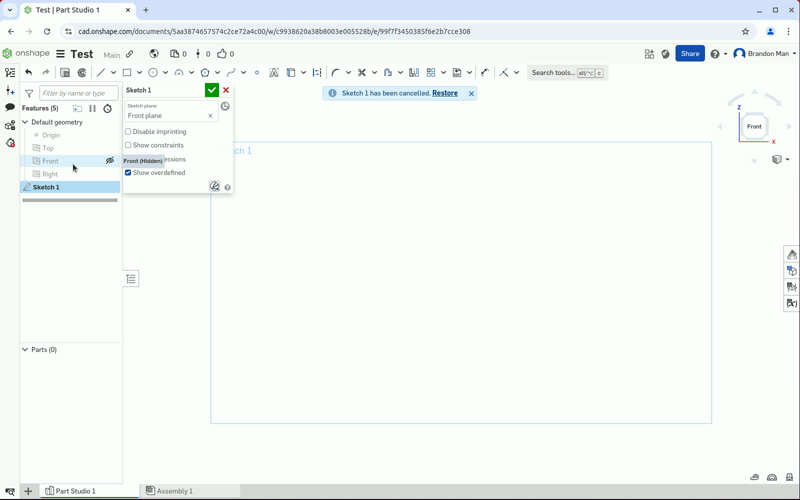
mouse_move(73, 352)
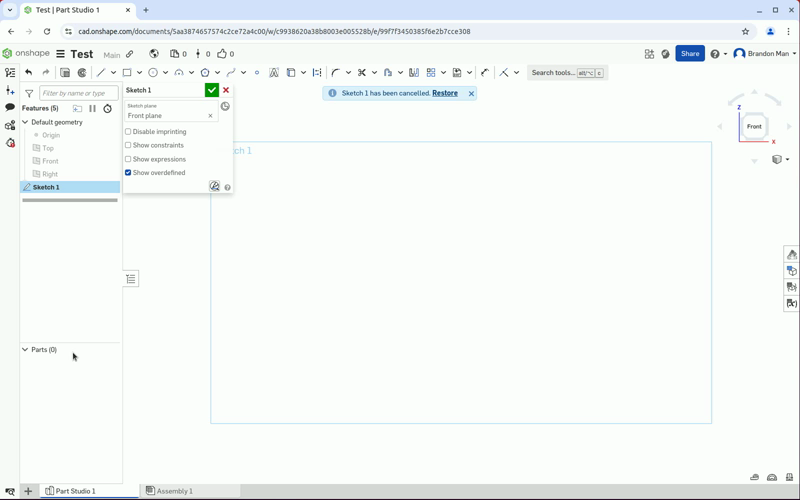
key(y)
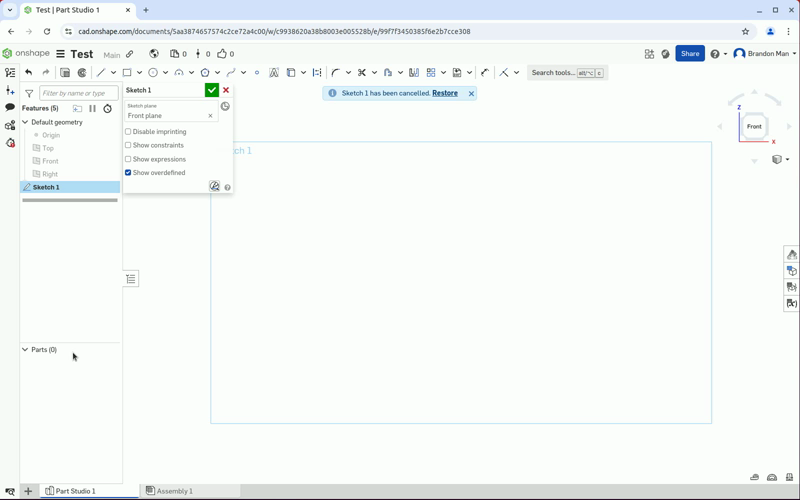
key(c)
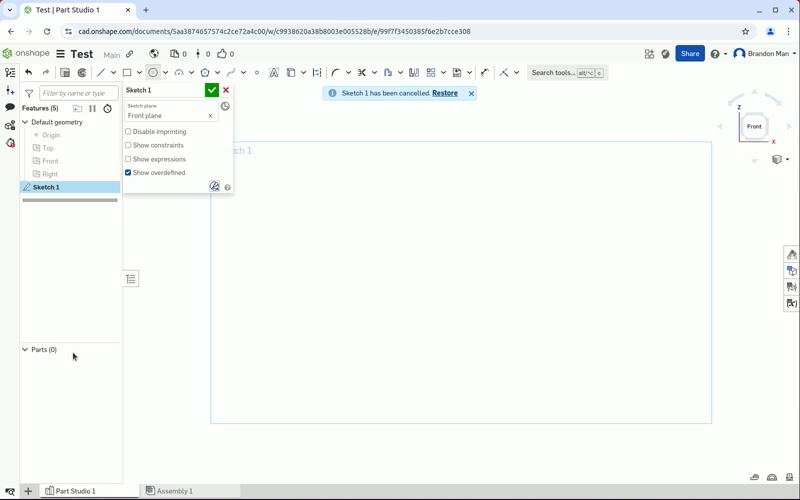
key_down(shift)
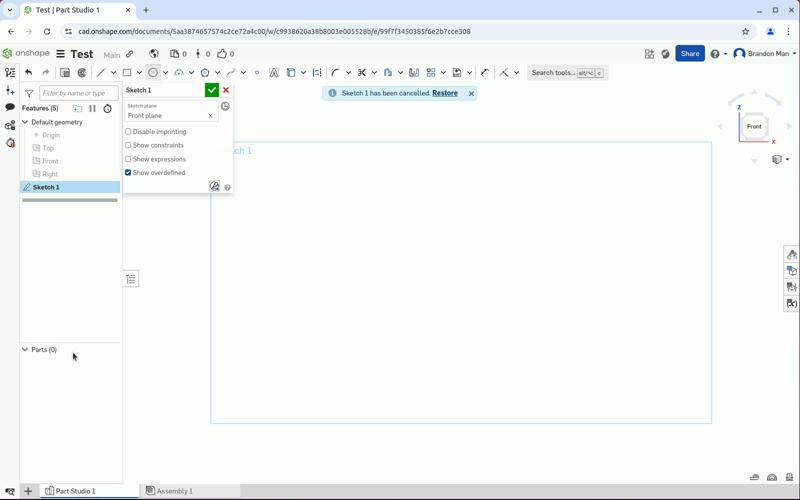
mouse_move(461, 282)
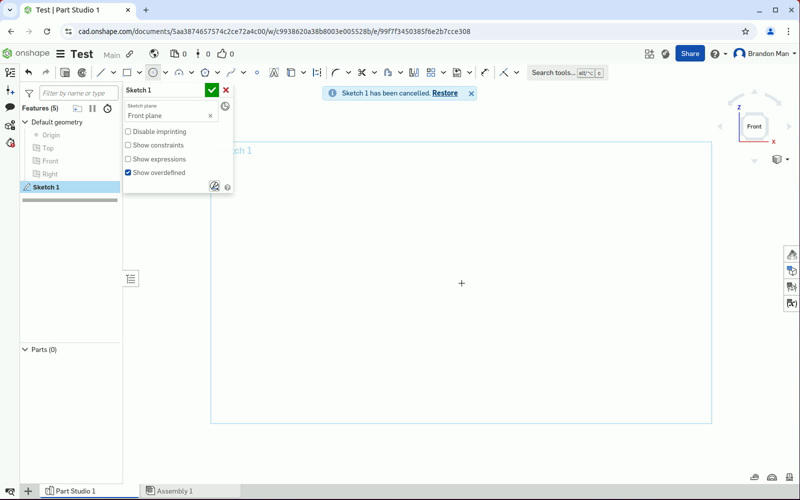
click(461, 282)
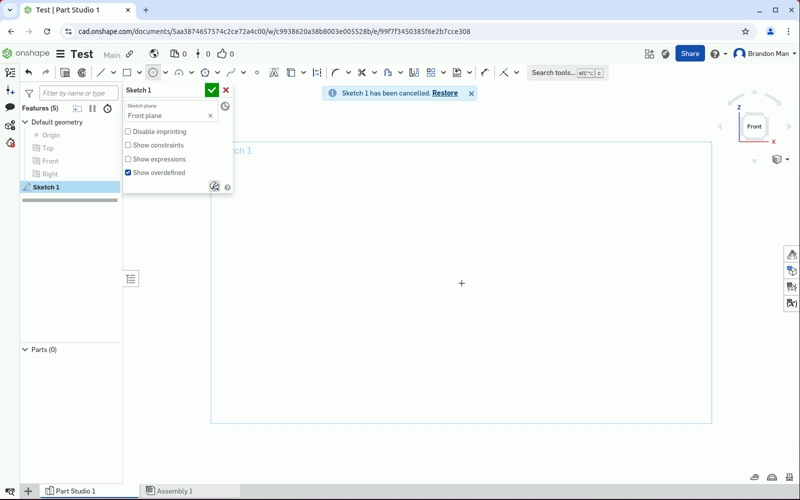
key_up(shift)
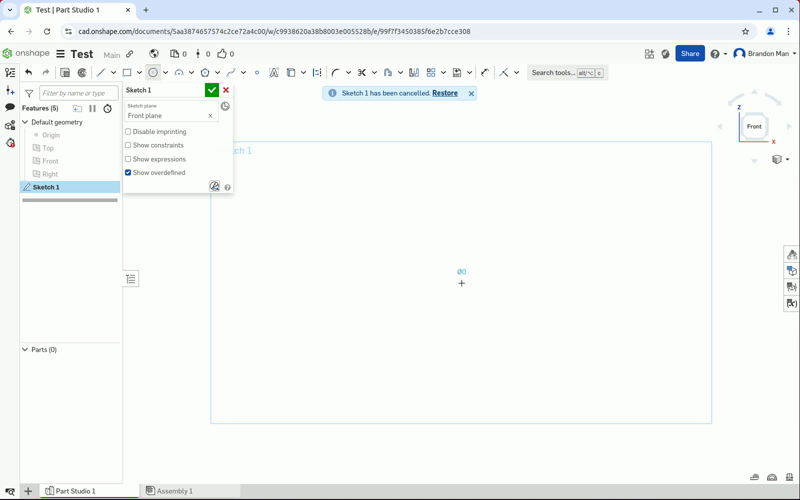
mouse_move(464, 282)
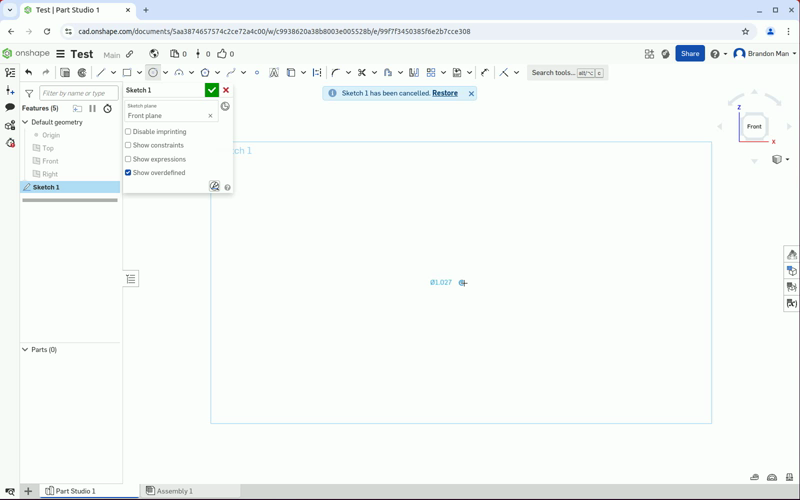
scroll(6)
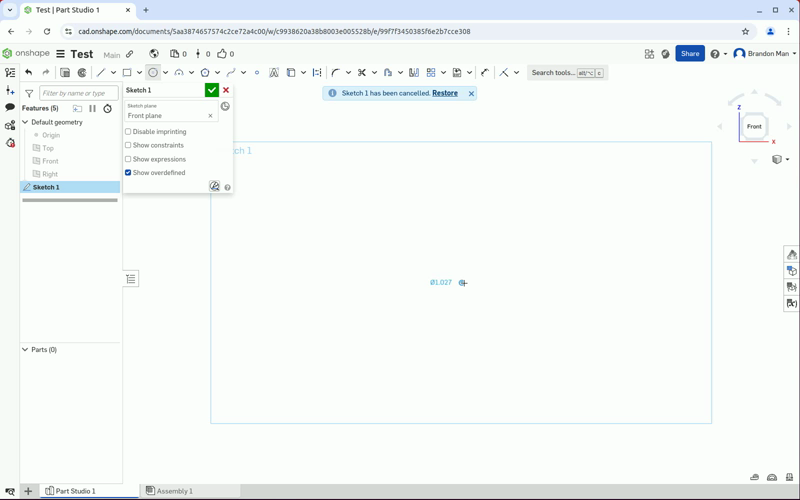
scroll(6)
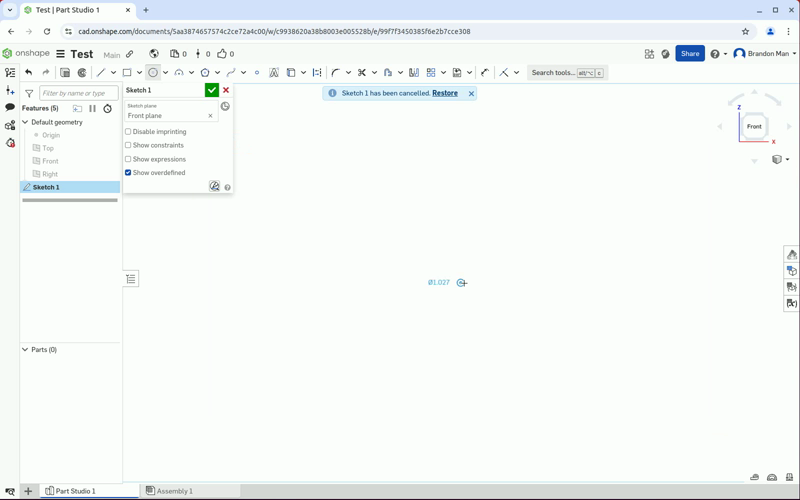
scroll(6)
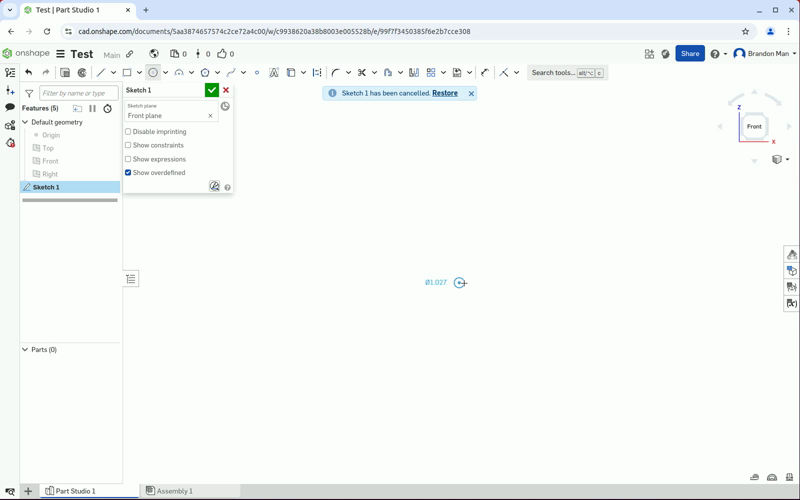
scroll(6)
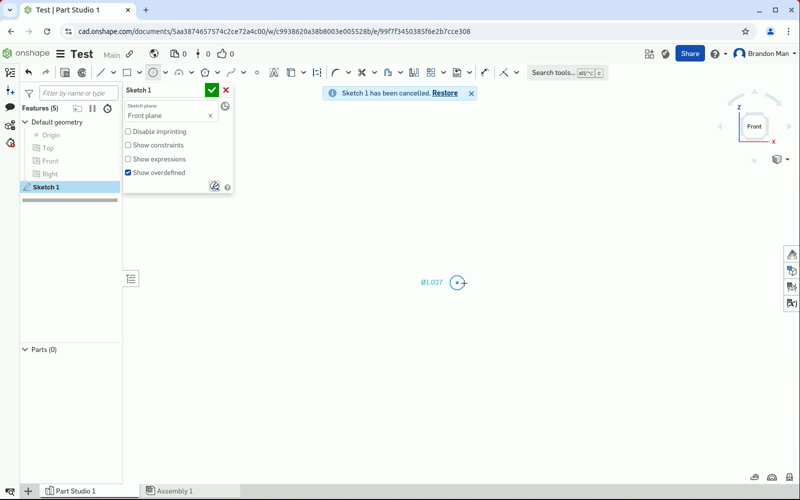
scroll(6)
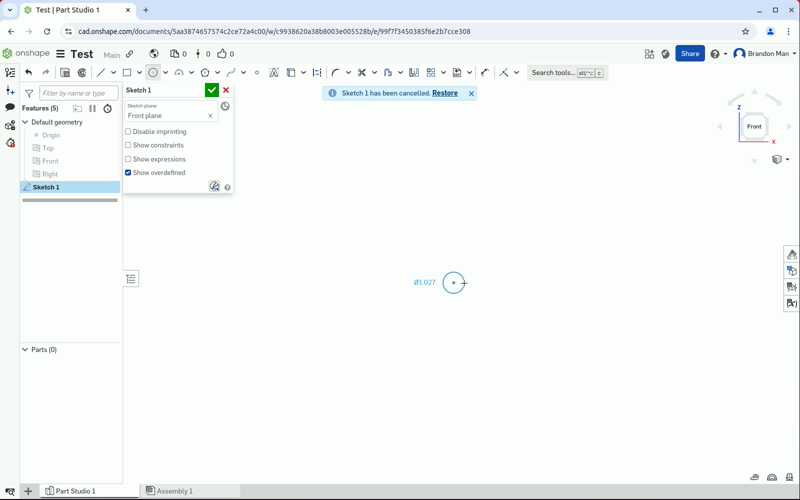
scroll(6)
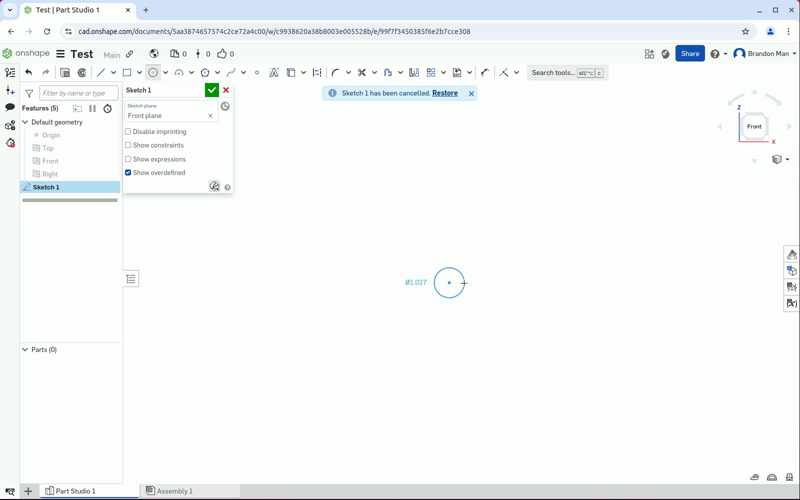
scroll(6)
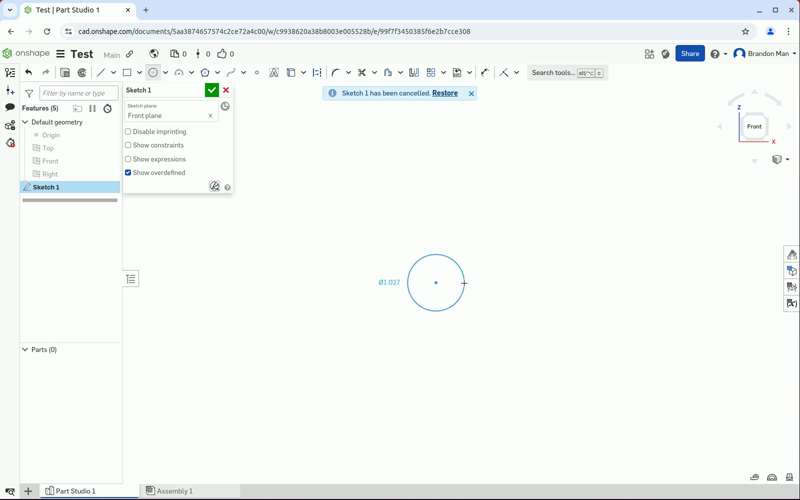
click(464, 282)
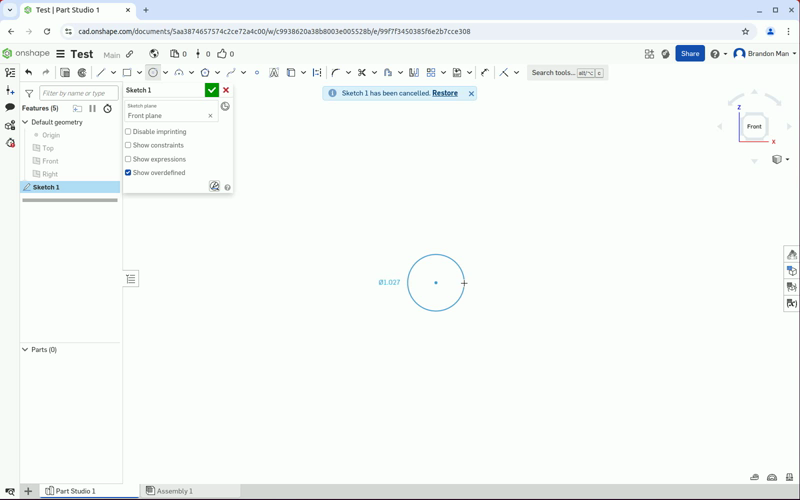
scroll(-6)
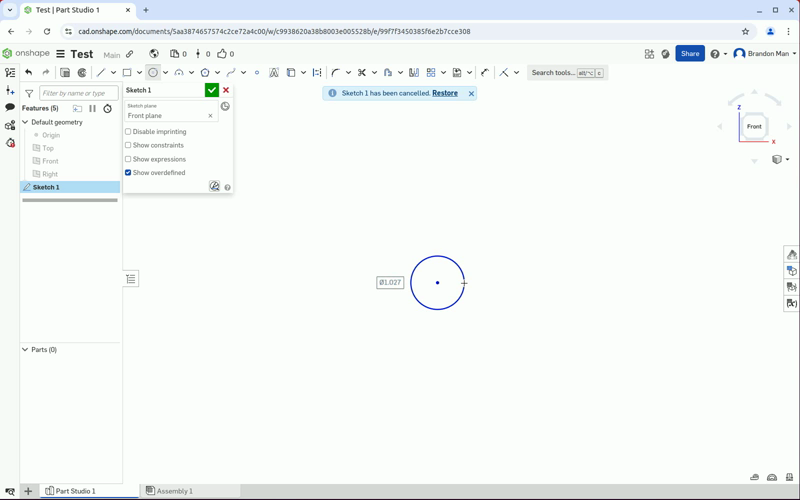
scroll(-6)
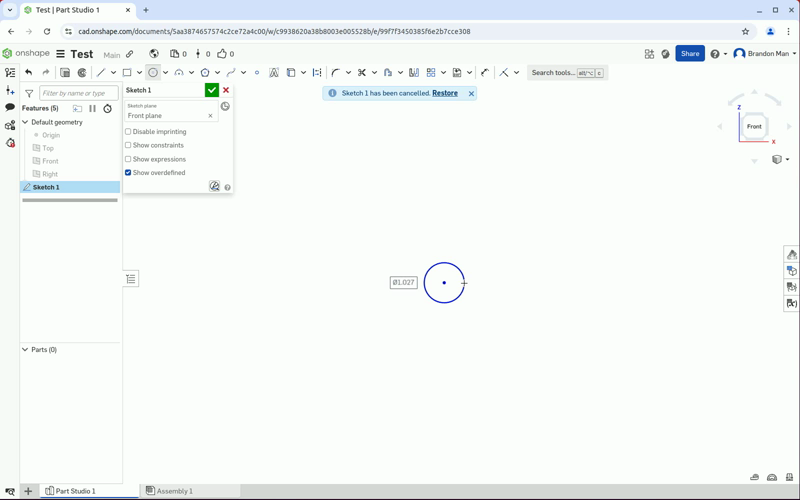
scroll(-6)
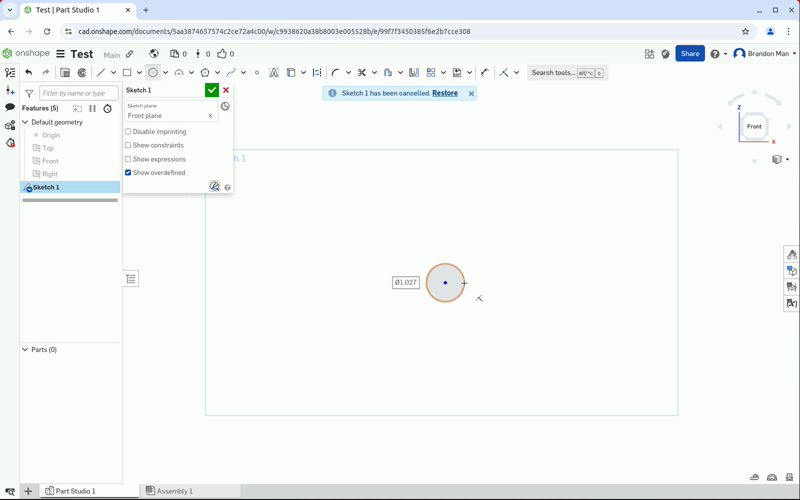
scroll(-6)
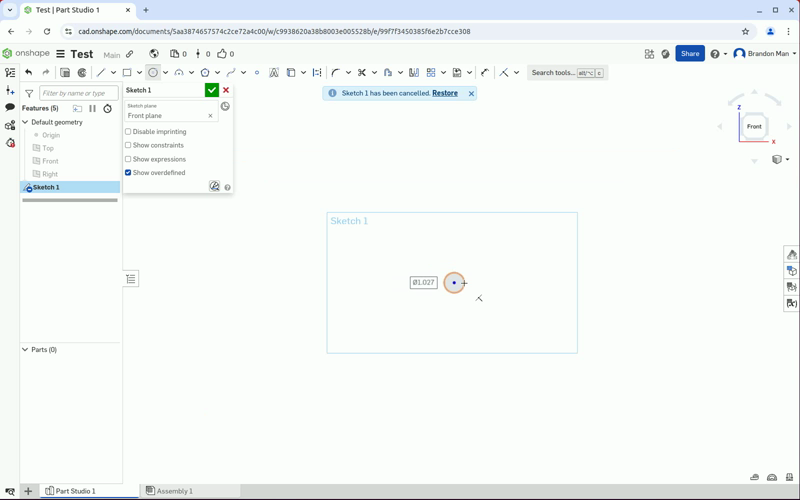
scroll(-6)
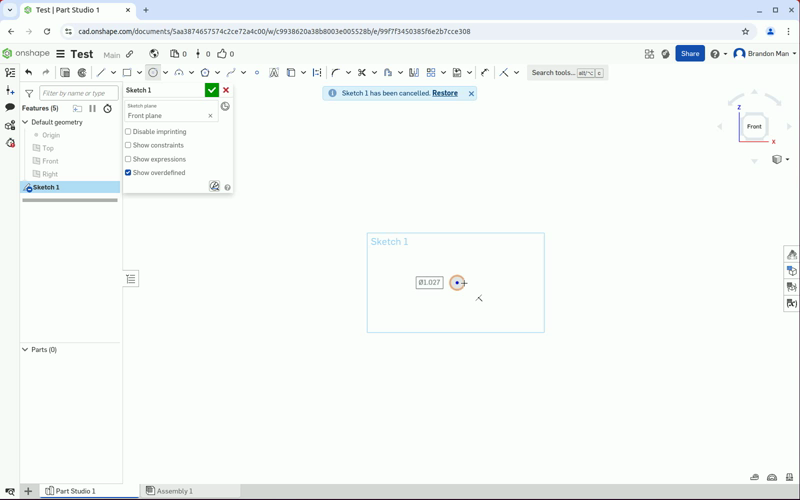
scroll(-6)
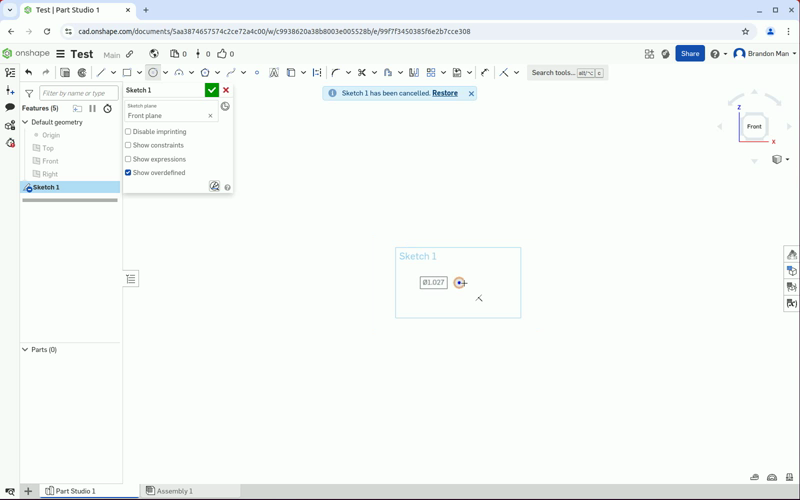
scroll(-6)
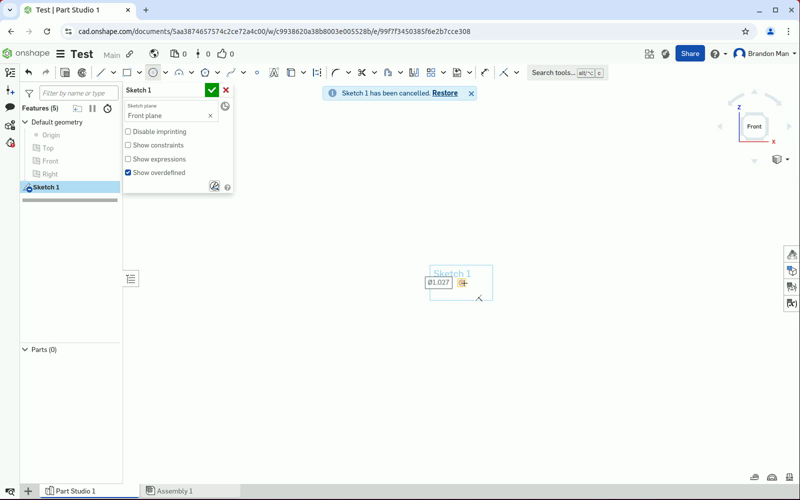
key(esc)
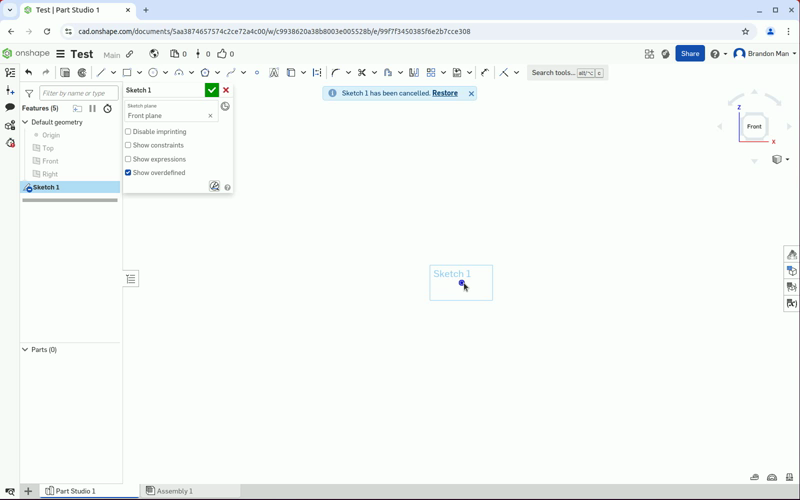
mouse_move(461, 281)
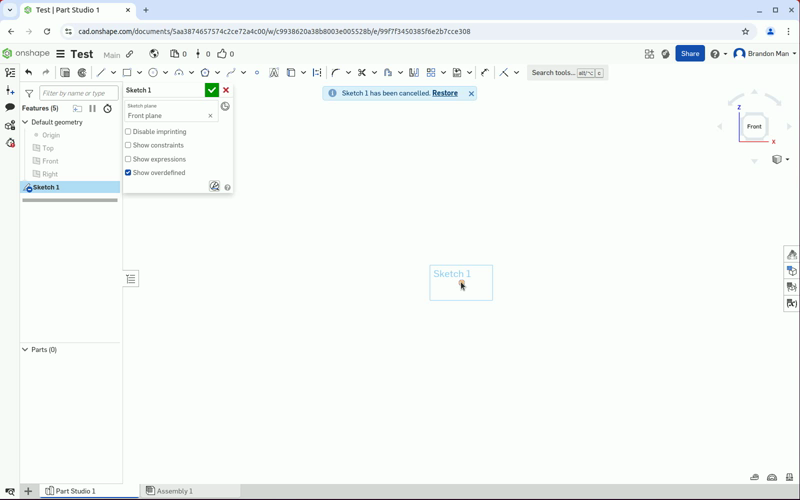
scroll(6)
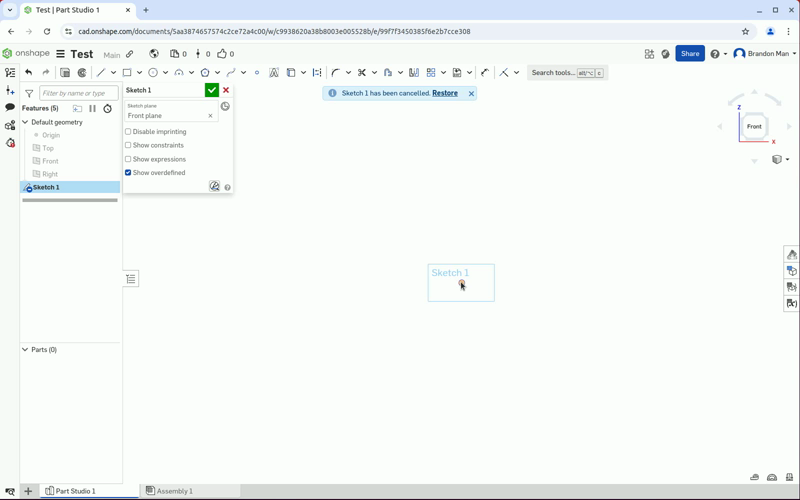
scroll(6)
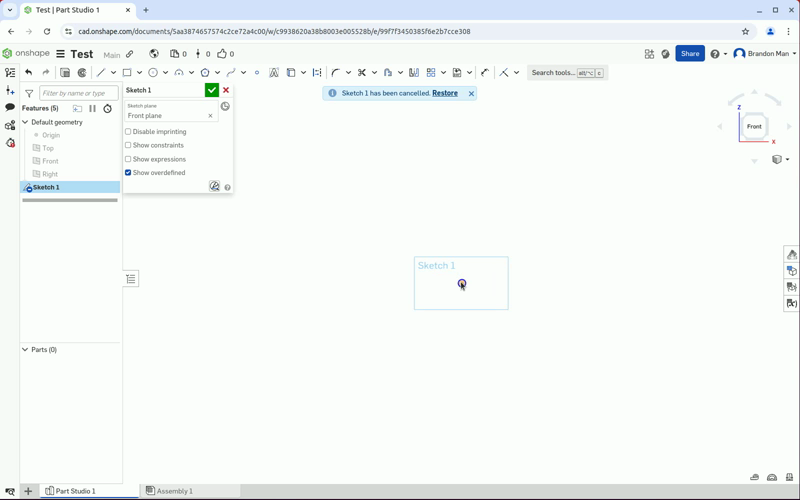
scroll(6)
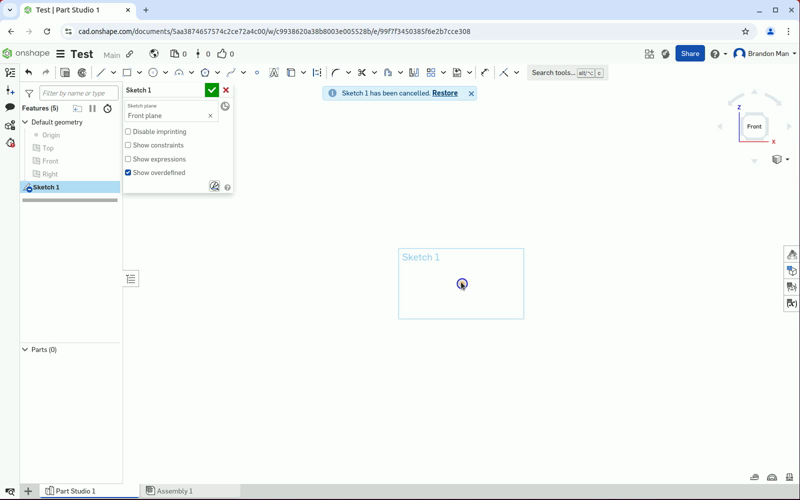
scroll(6)
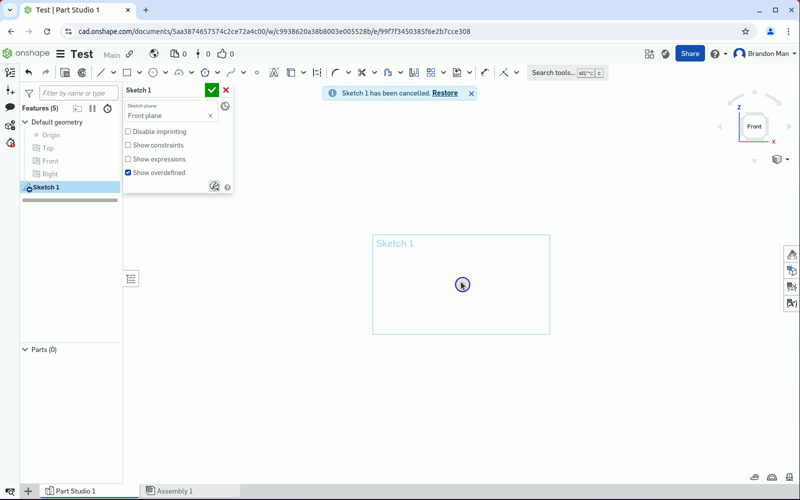
scroll(6)
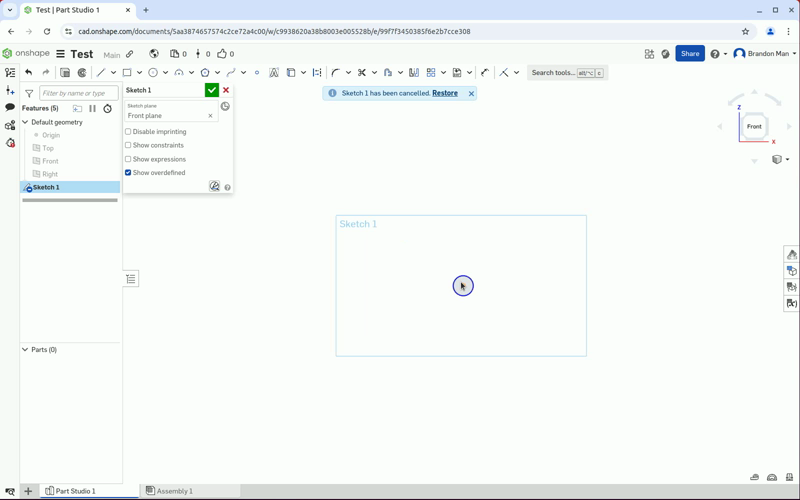
scroll(6)
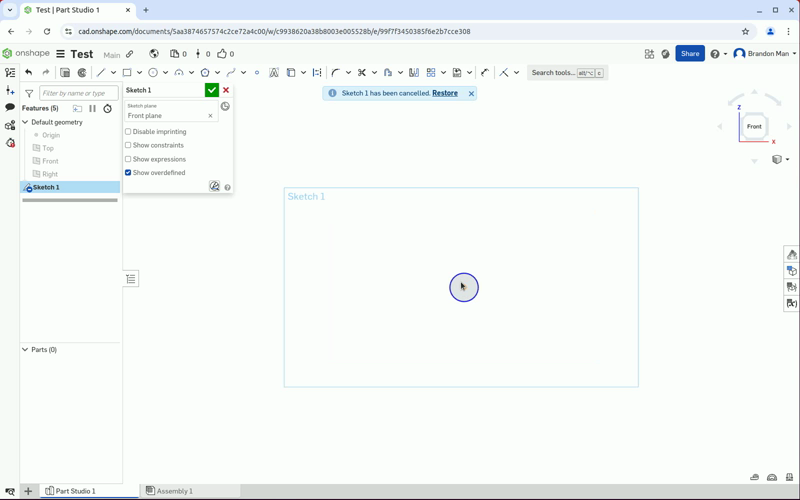
scroll(6)
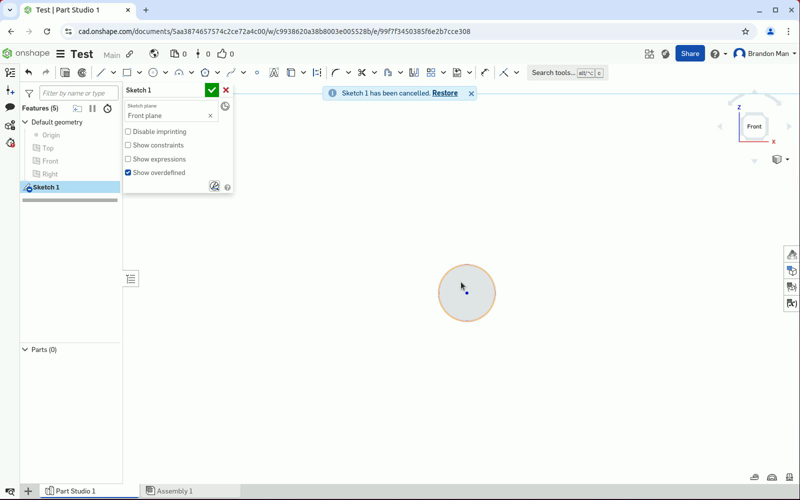
click(461, 281)
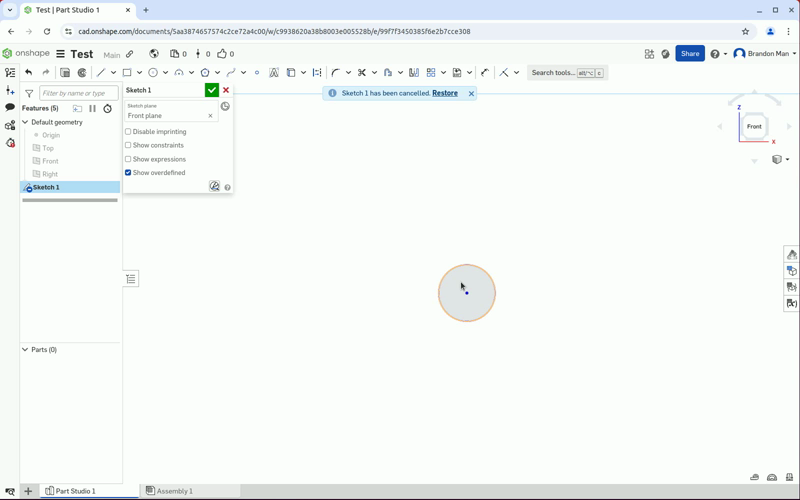
scroll(-6)
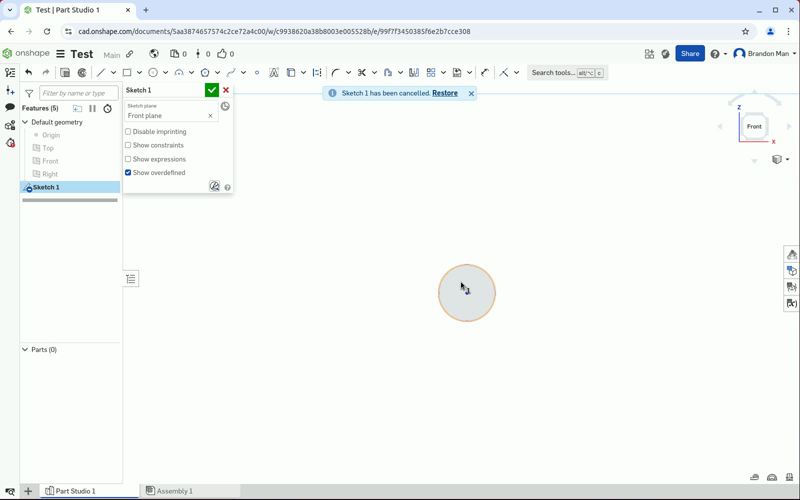
scroll(-6)
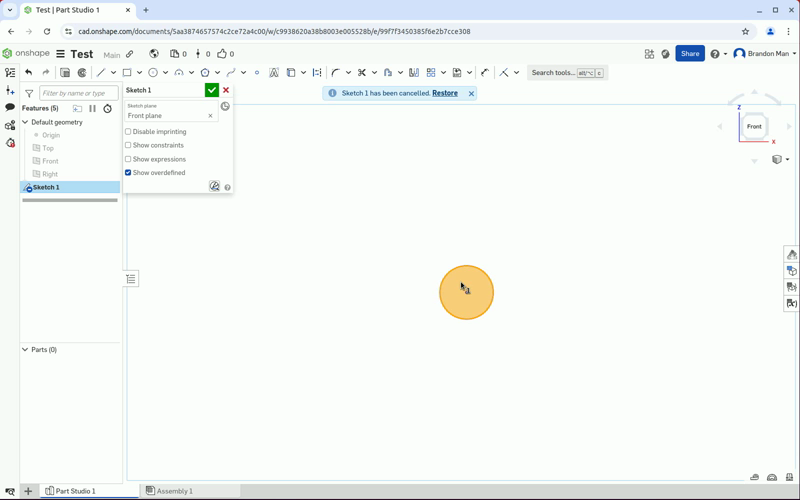
scroll(-6)
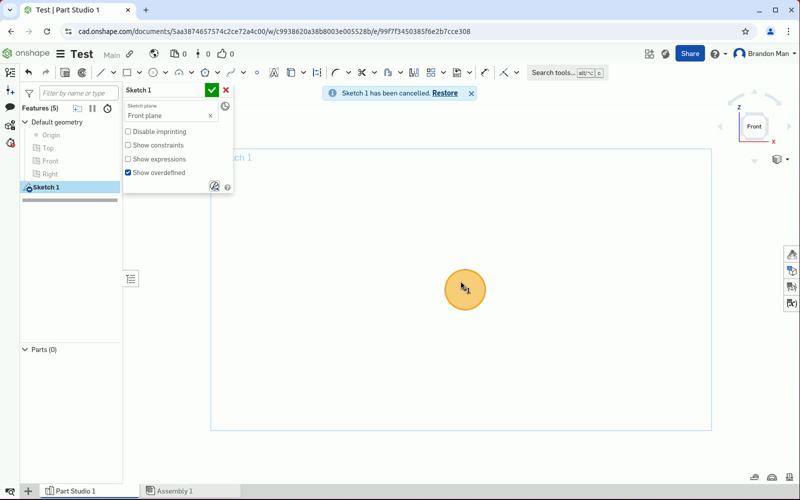
scroll(-6)
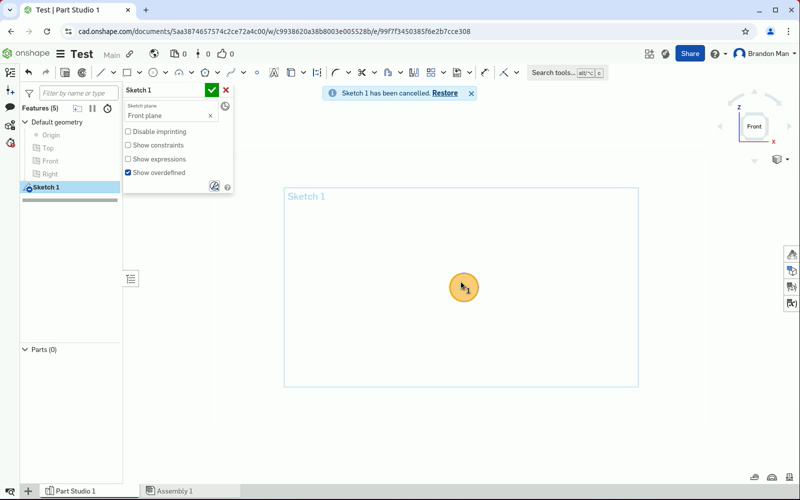
scroll(-6)
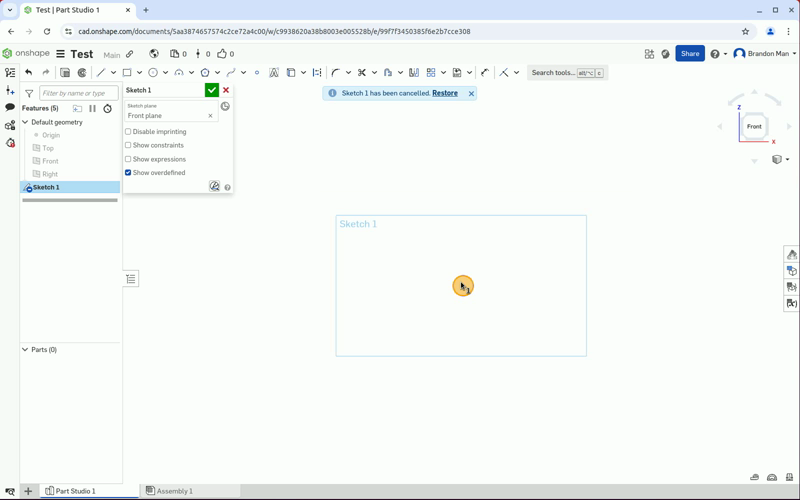
scroll(-6)
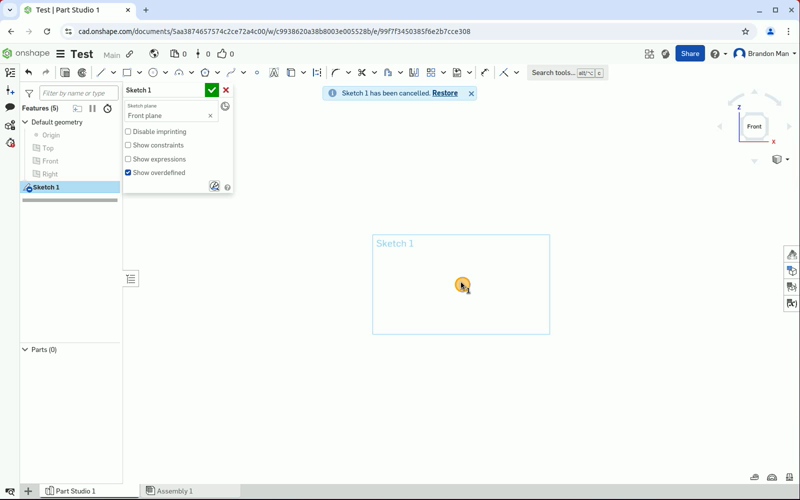
scroll(-6)
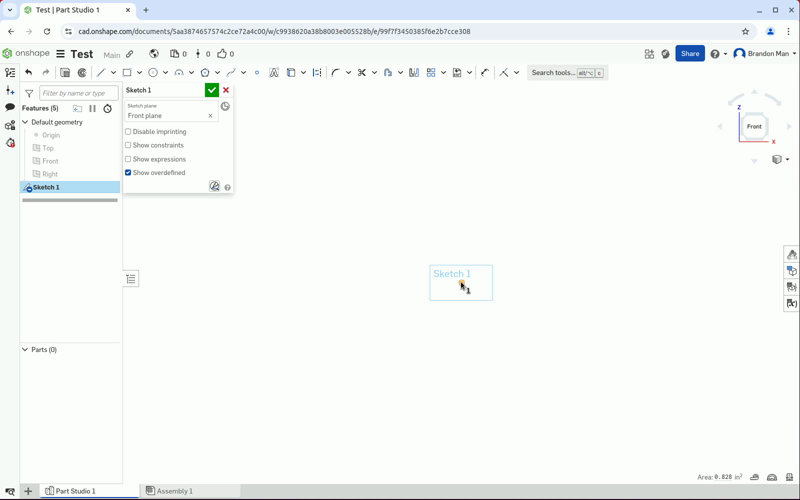
mouse_move(73, 352)
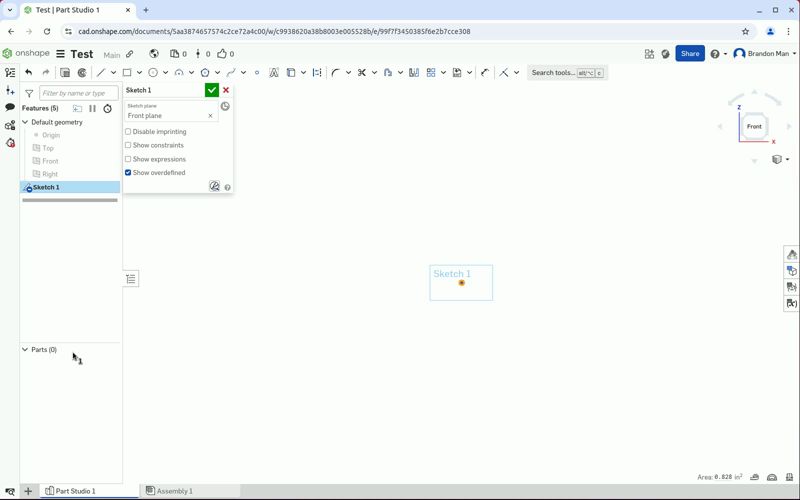
key(shift+y)
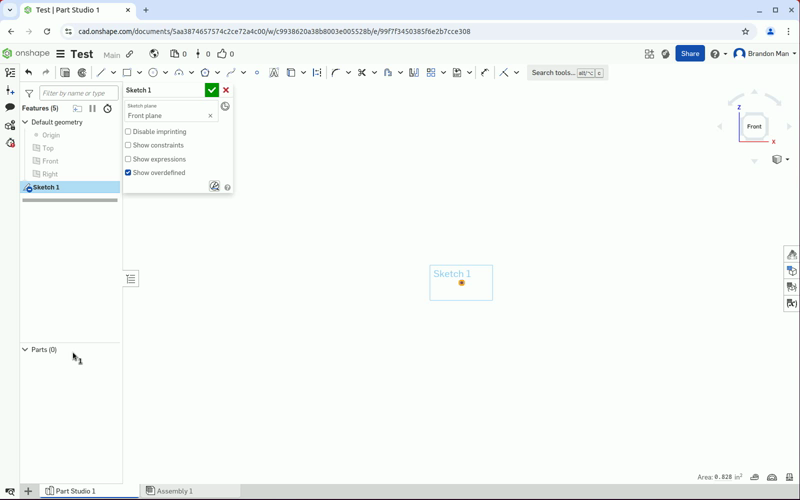
key(shift+e)
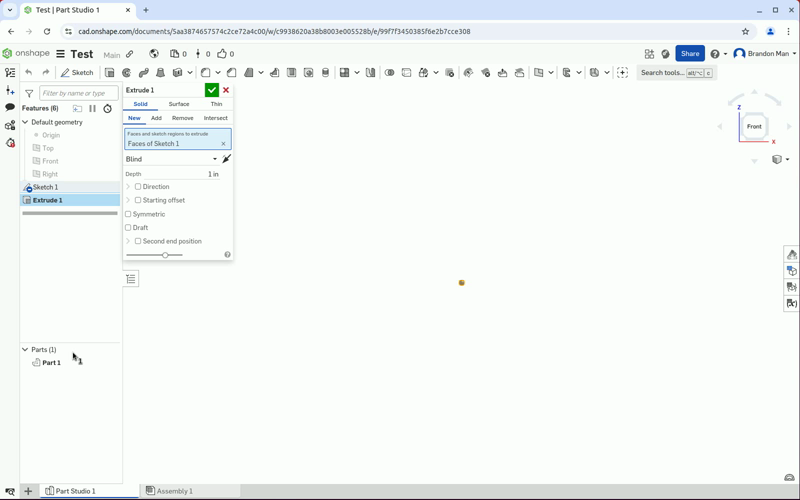
mouse_move(143, 106)
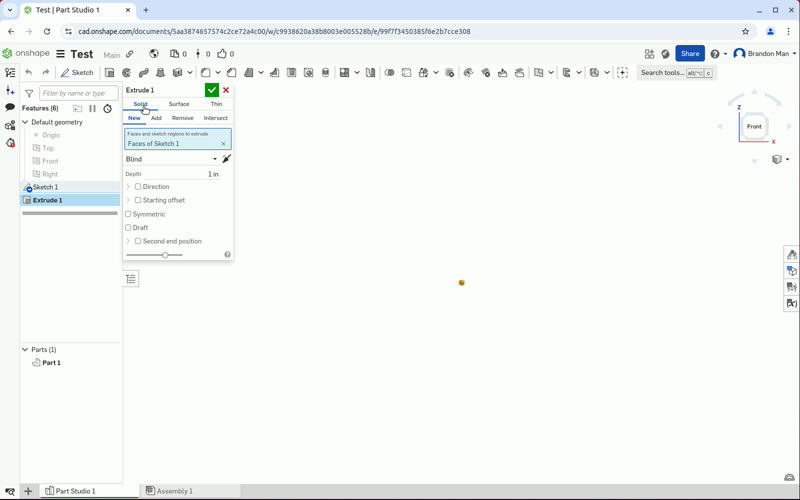
click(143, 106)
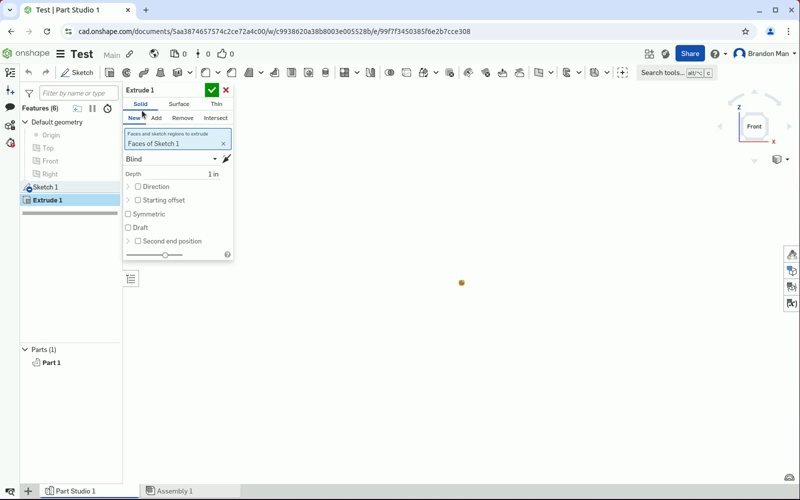
mouse_move(137, 120)
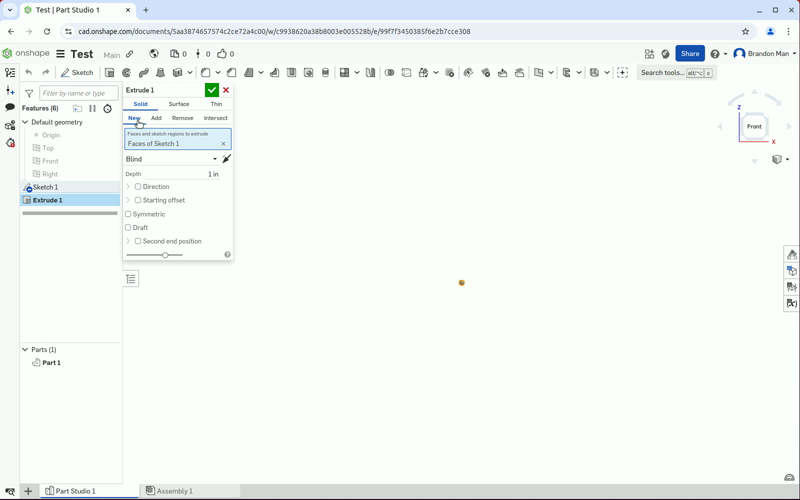
click(137, 120)
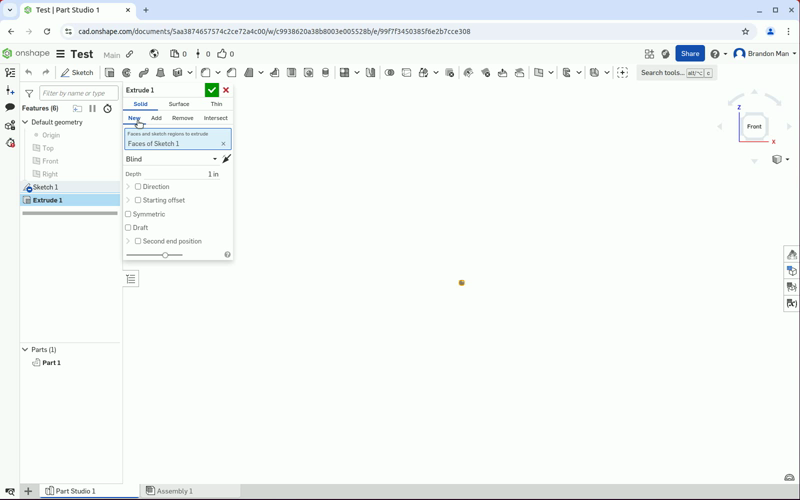
key(tab, 4)
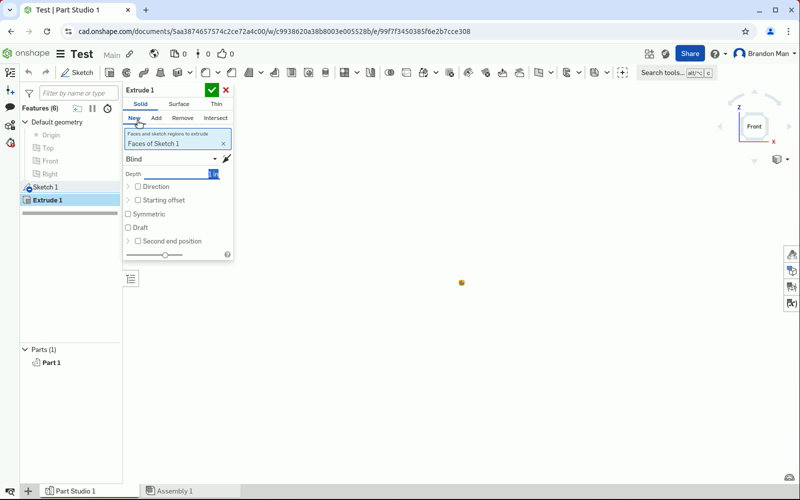
text(21.183)
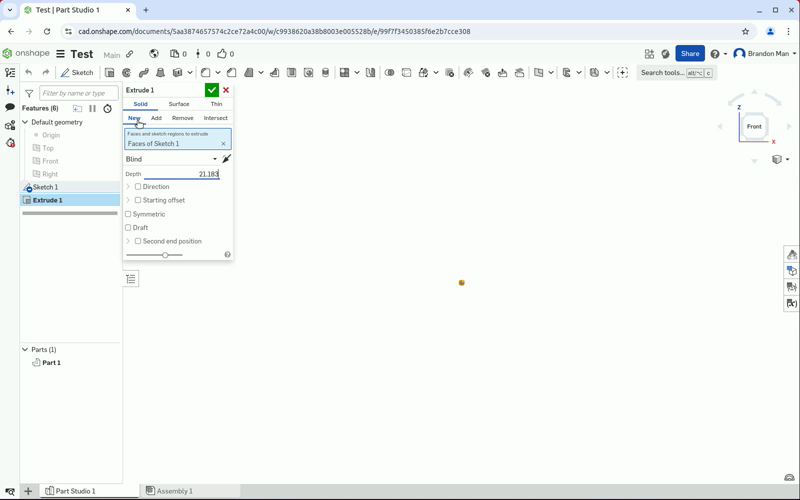
key(enter)
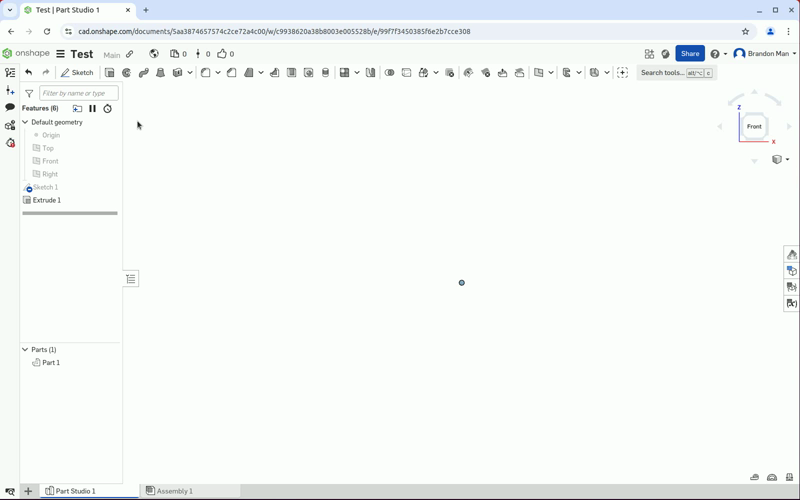
key(shift+h)
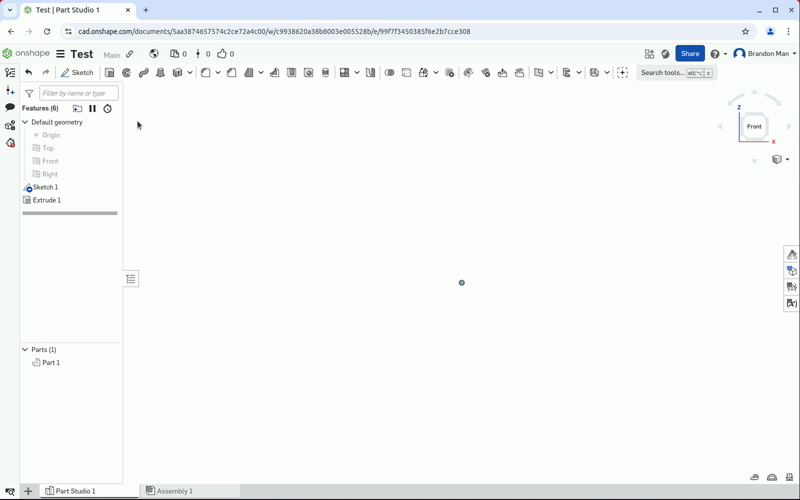
key(shift+h)
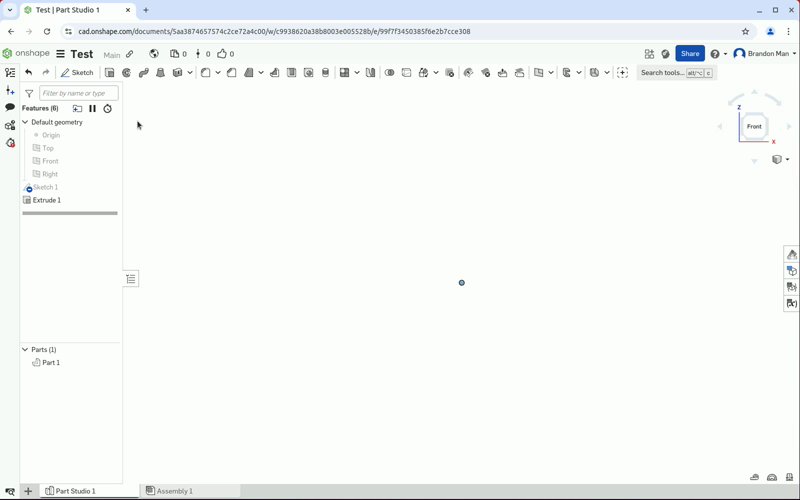
mouse_move(73, 189)
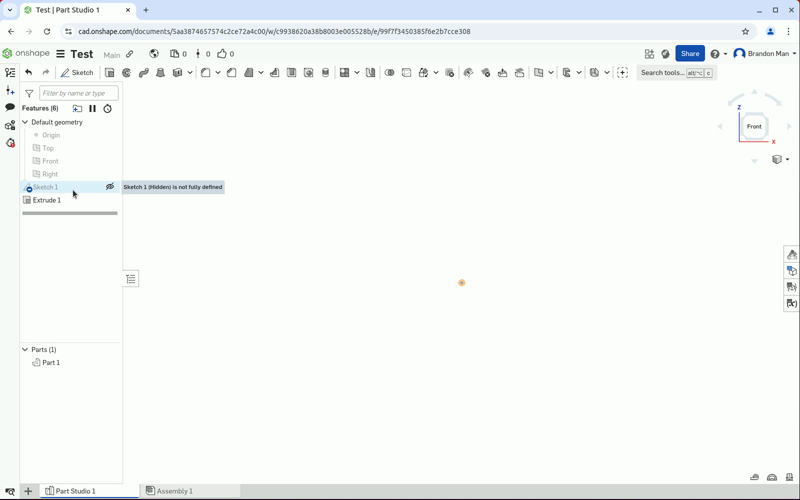
click(73, 189)
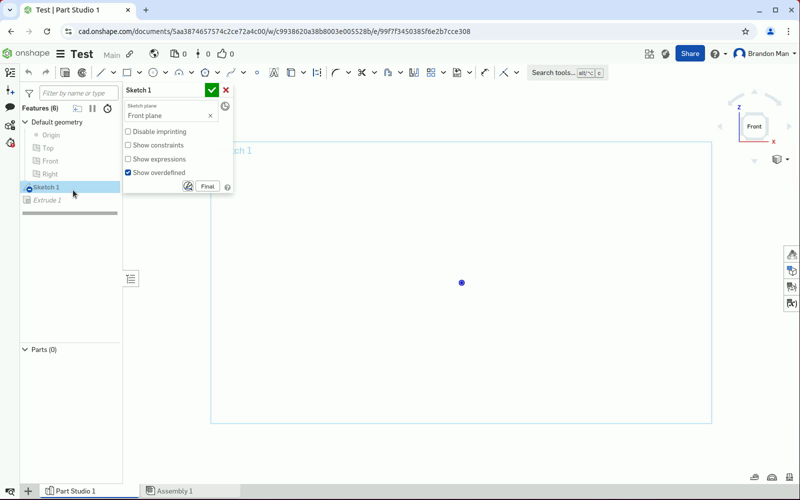
mouse_move(229, 92)
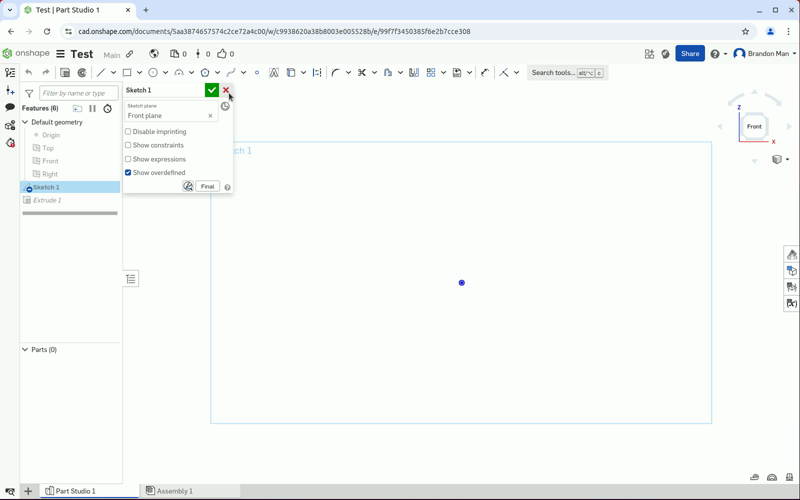
click(229, 92)
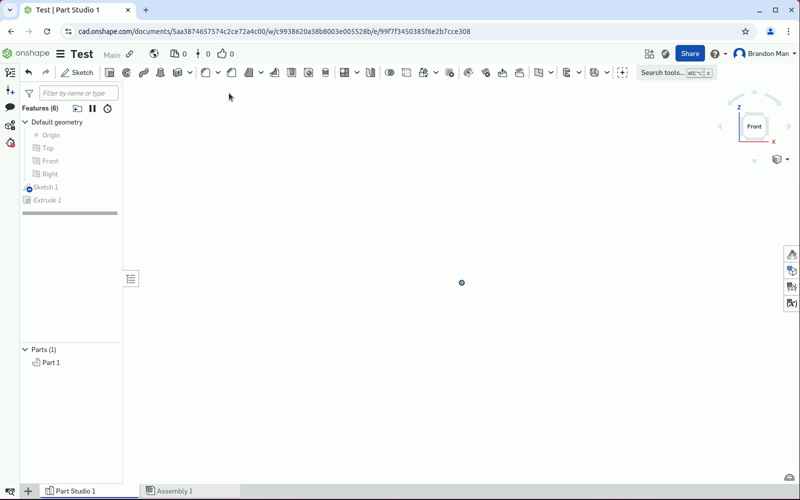
mouse_move(541, 75)
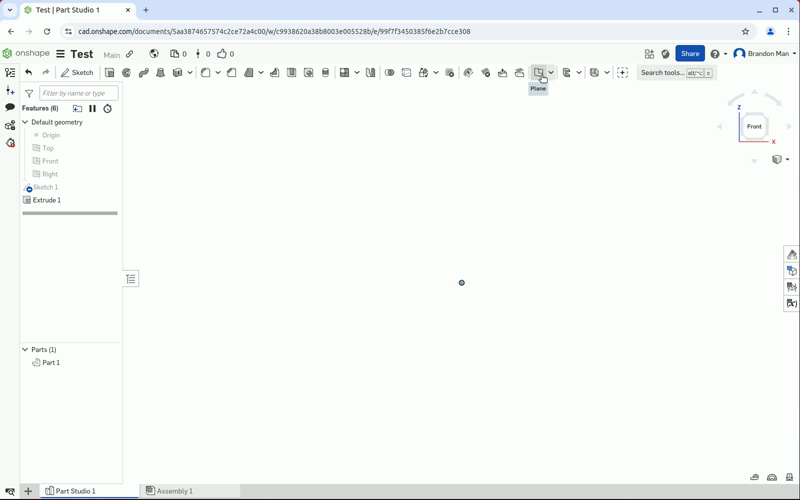
click(541, 75)
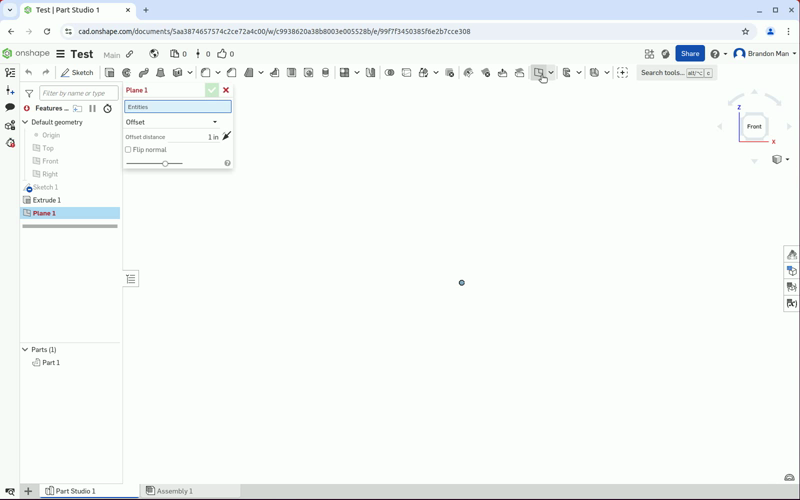
mouse_move(73, 163)
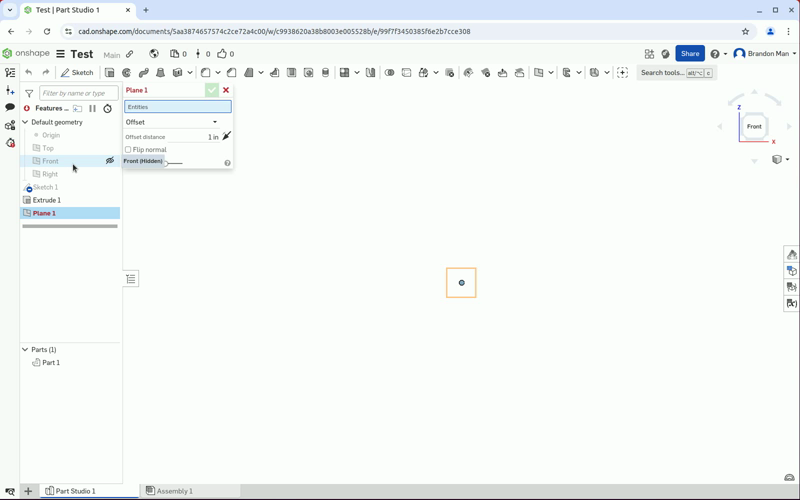
click(73, 163)
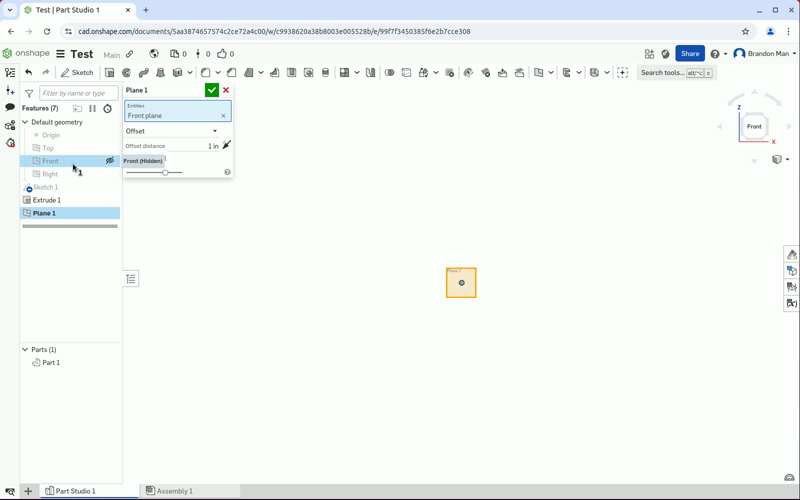
key(tab, 2)
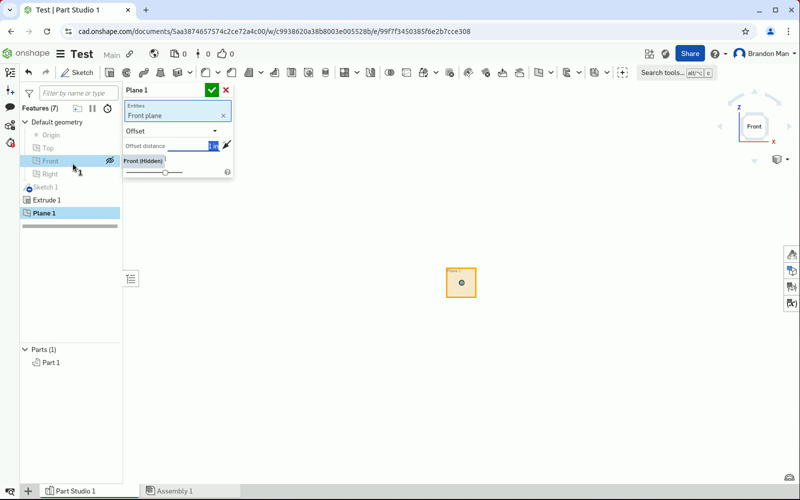
text(21.198)
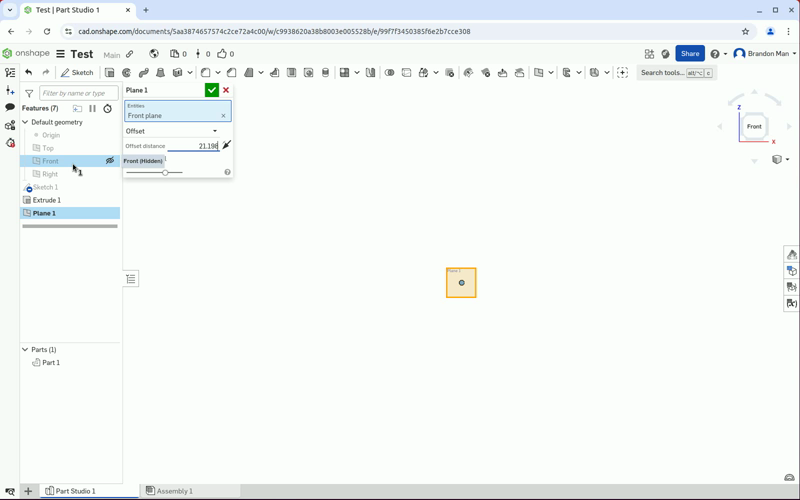
key(enter, 2)
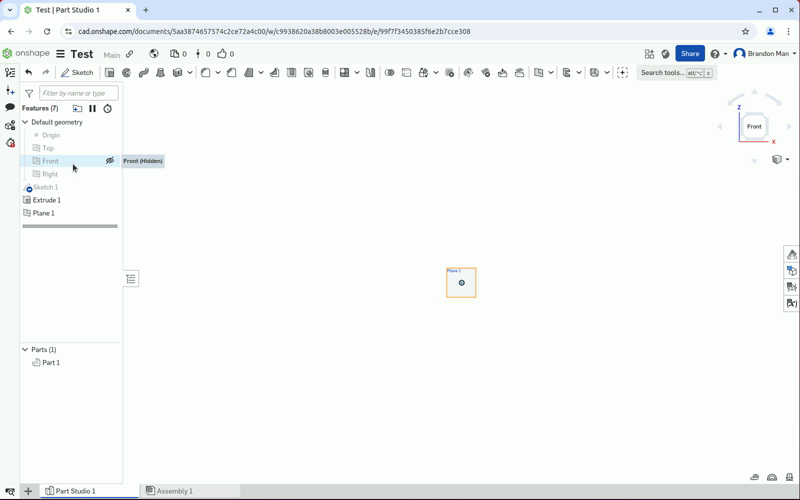
key(shift+s)
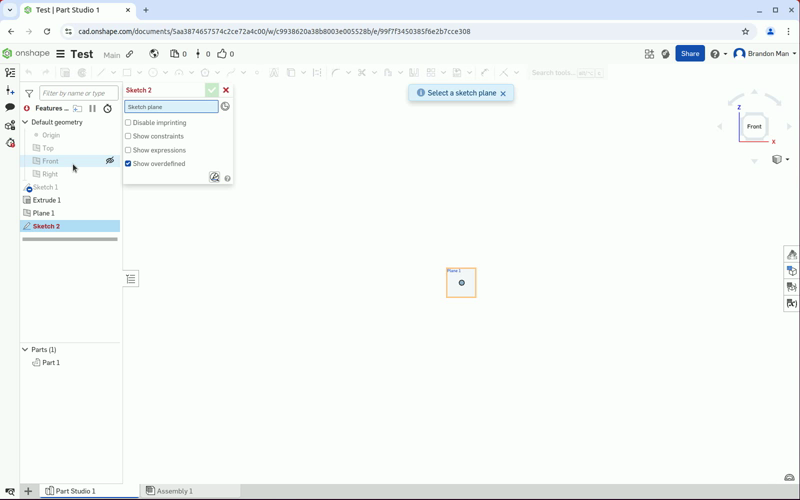
mouse_move(73, 215)
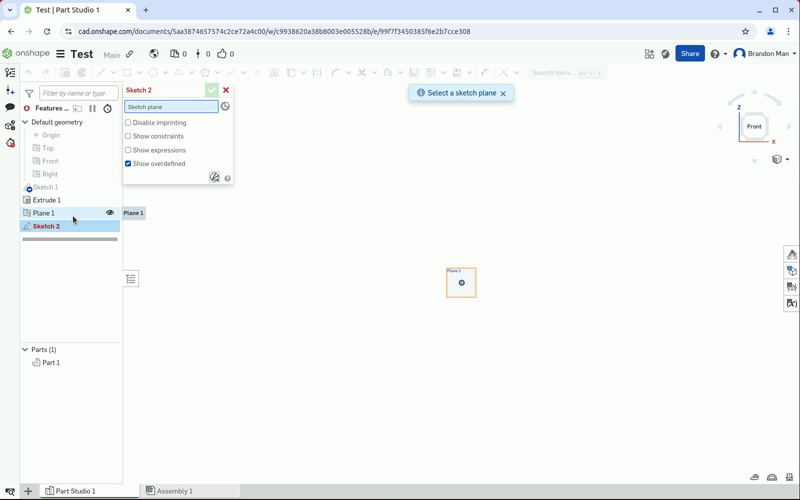
click(73, 215)
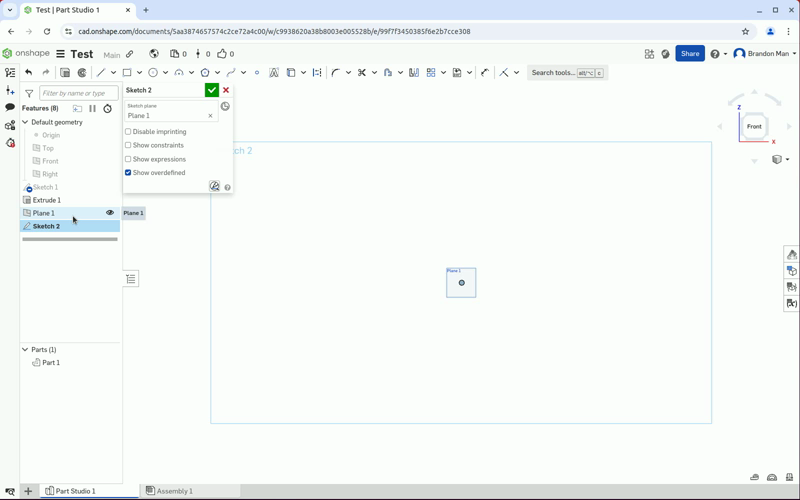
mouse_move(73, 352)
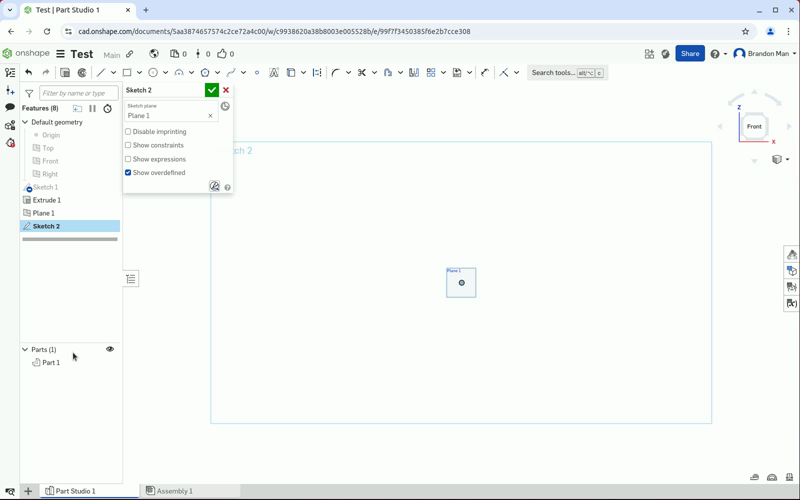
key(y)
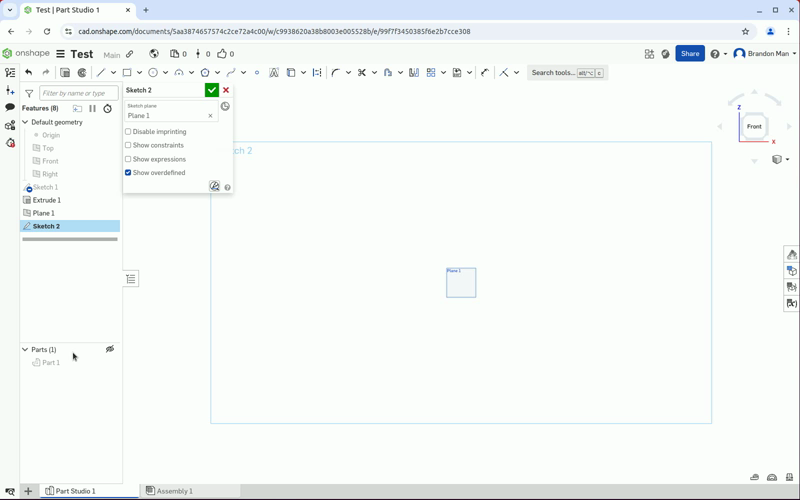
key(l)
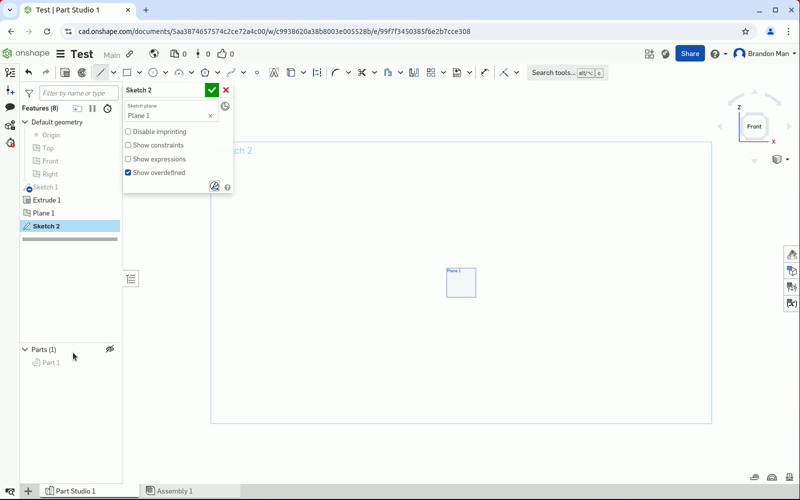
key_down(shift)
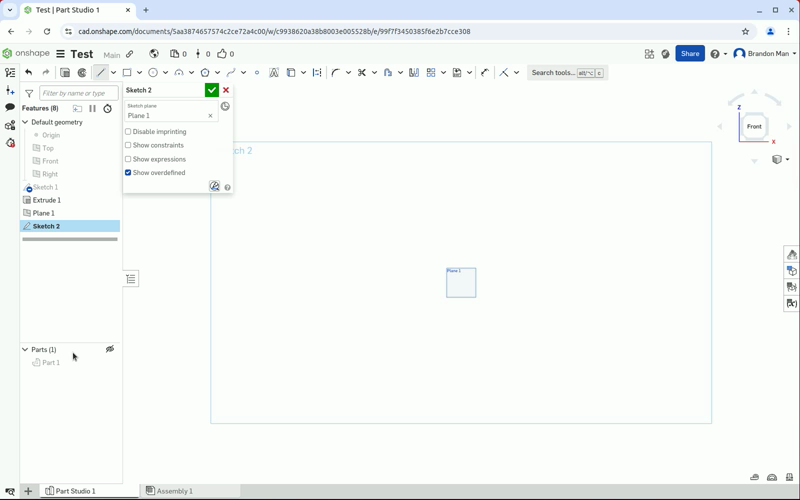
mouse_move(460, 284)
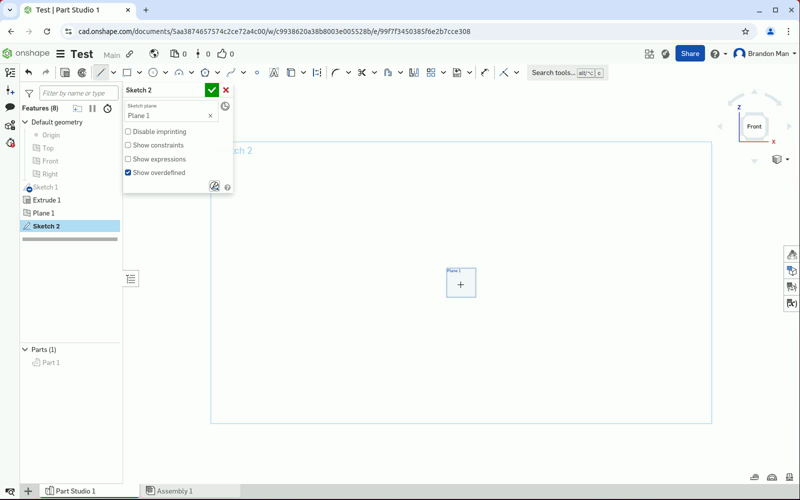
click(460, 284)
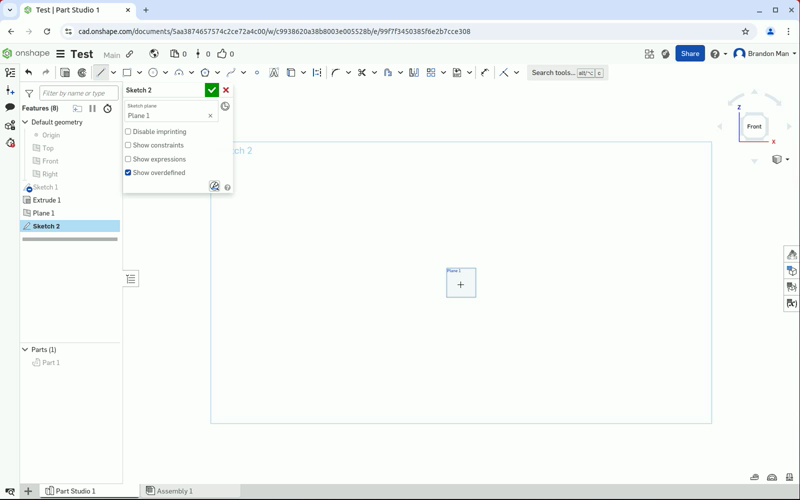
key_up(shift)
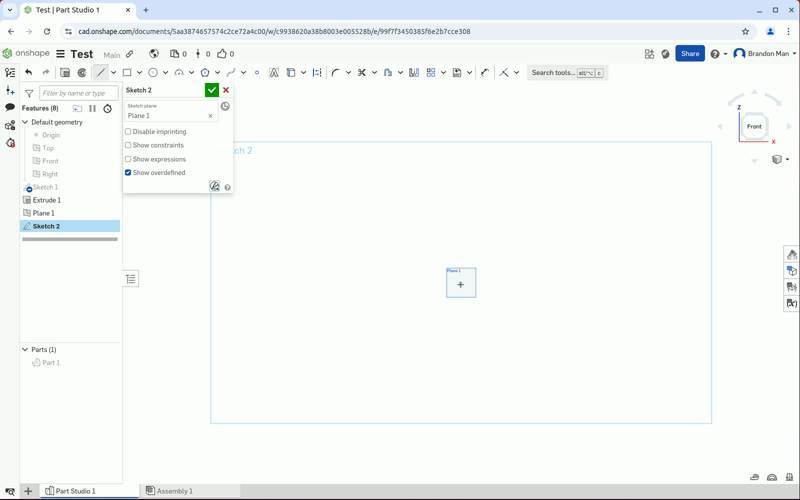
key_down(shift)
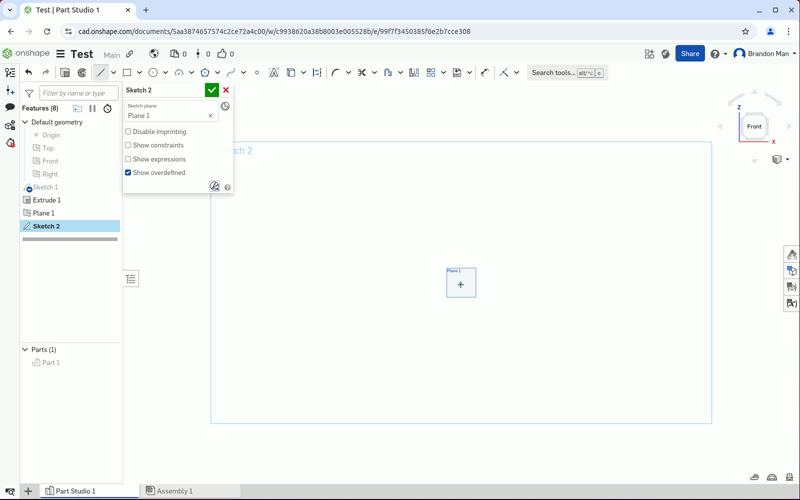
mouse_move(490, 284)
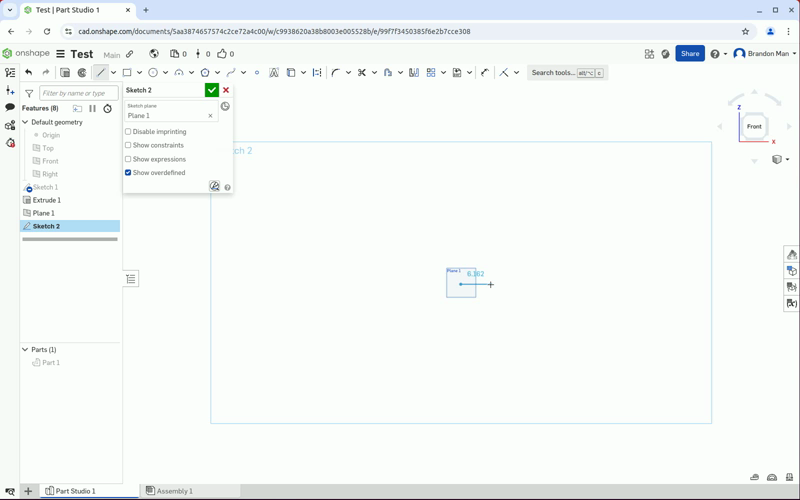
mouse_move(461, 284)
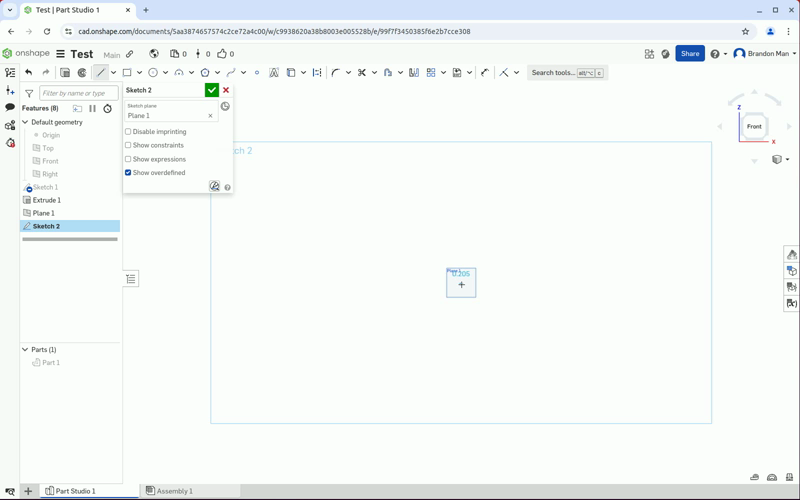
scroll(6)
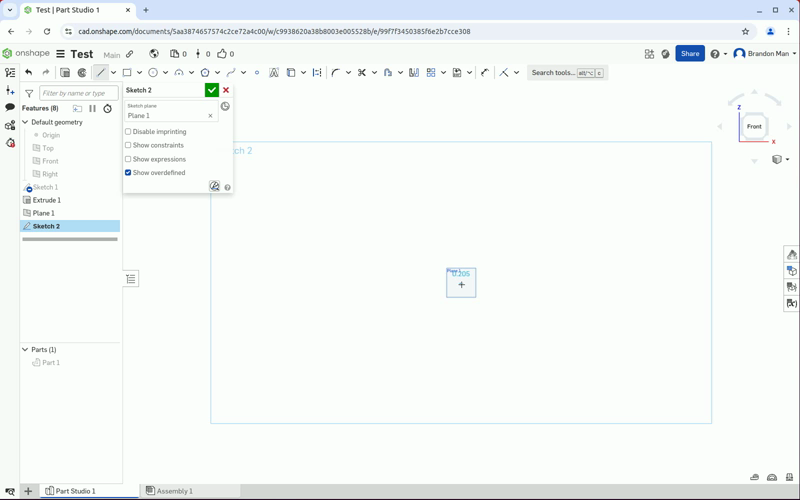
scroll(6)
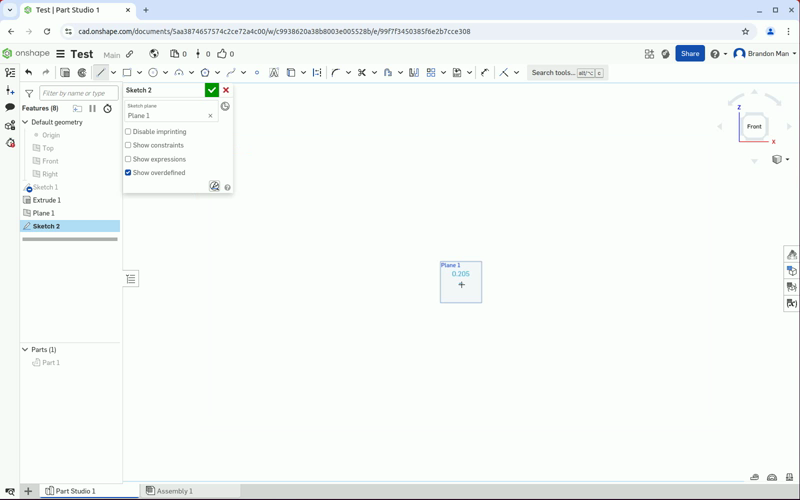
scroll(6)
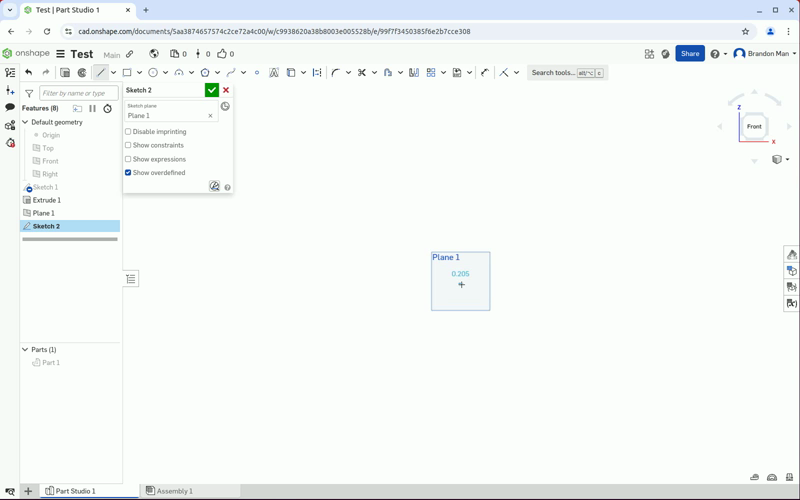
scroll(6)
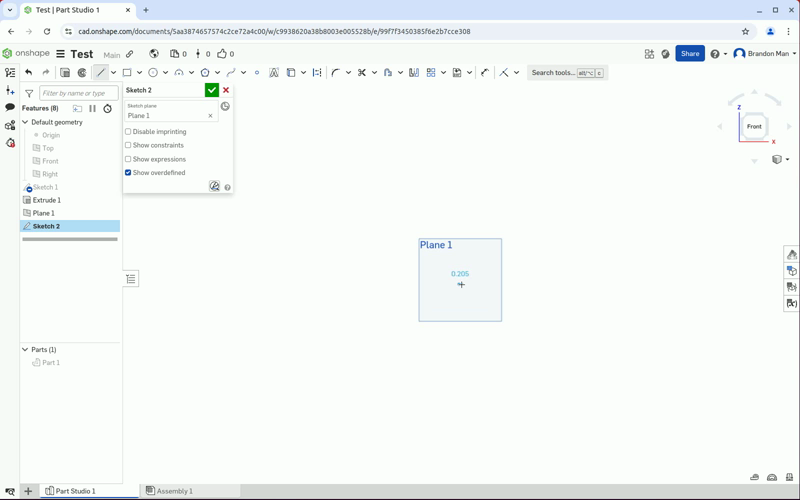
scroll(6)
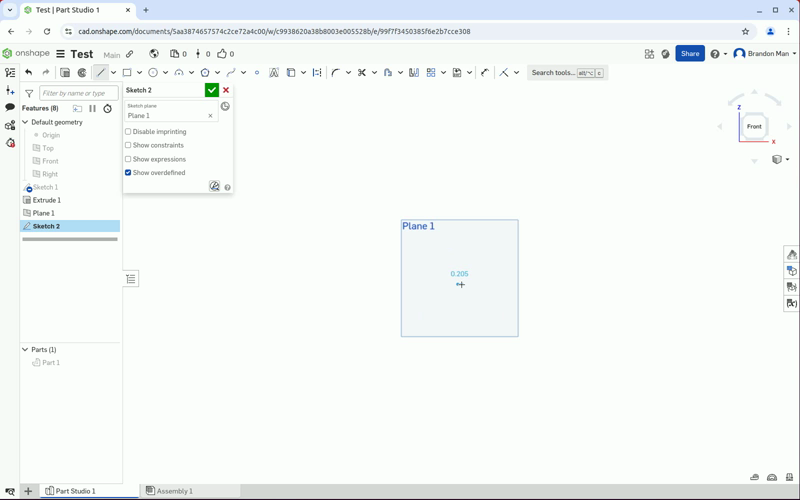
scroll(6)
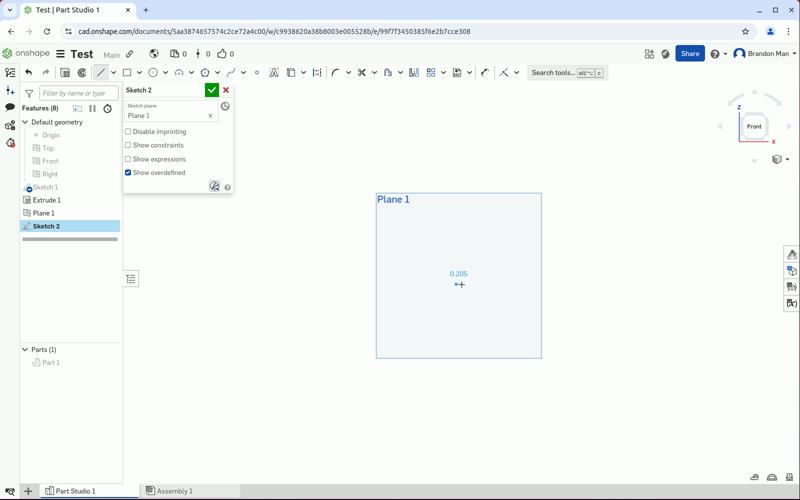
scroll(6)
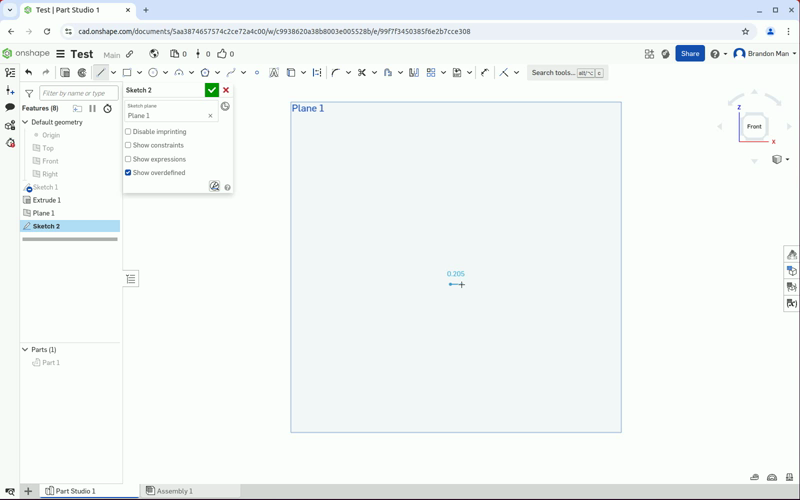
click(461, 284)
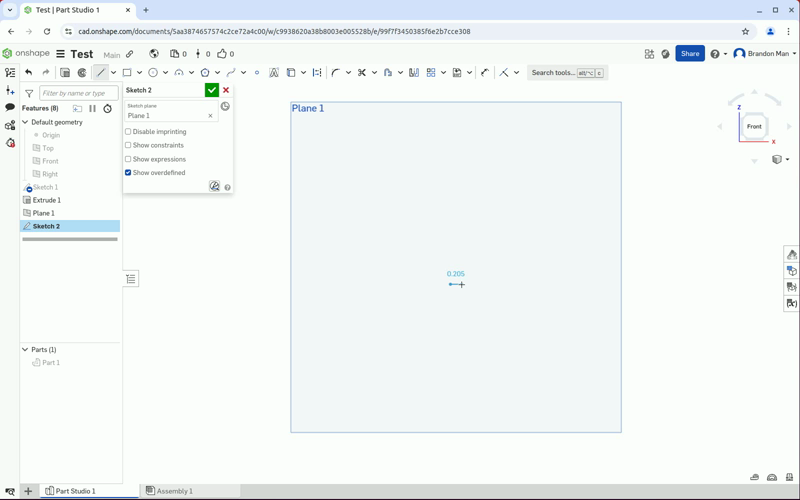
scroll(-6)
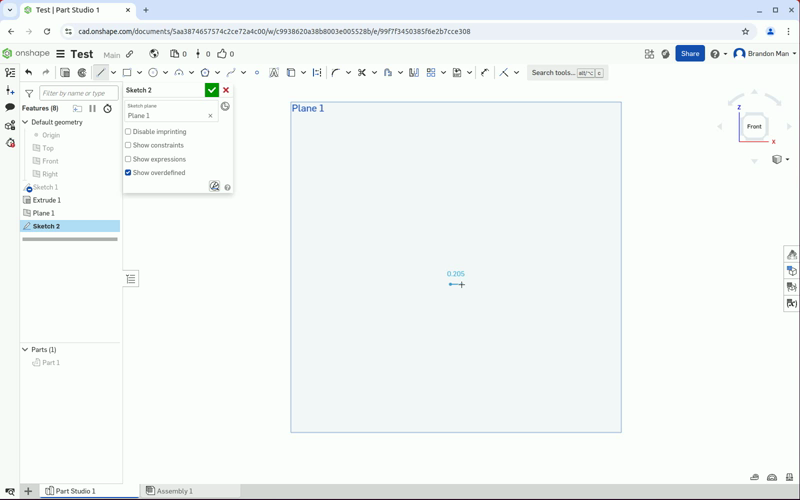
scroll(-6)
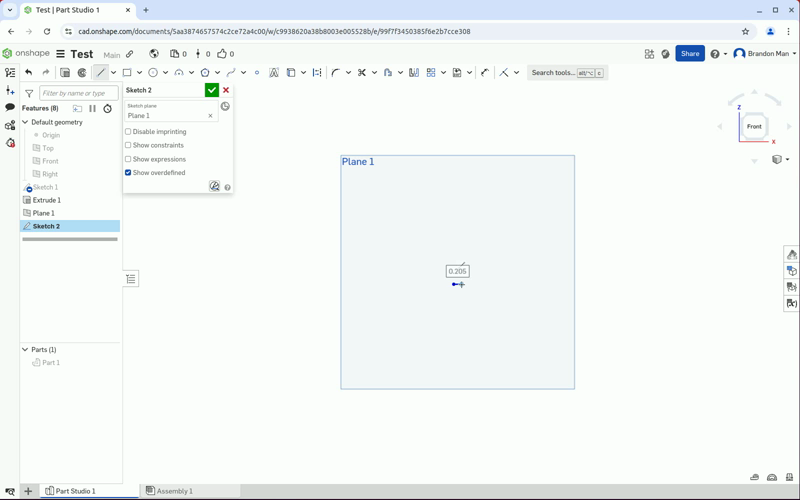
scroll(-6)
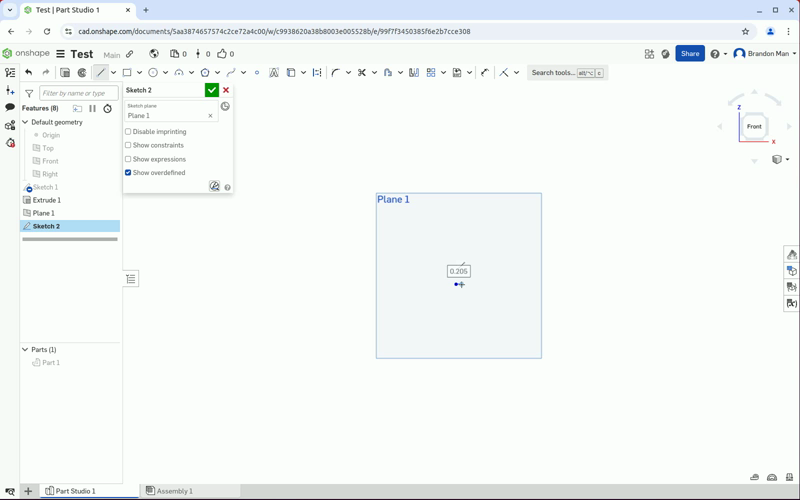
scroll(-6)
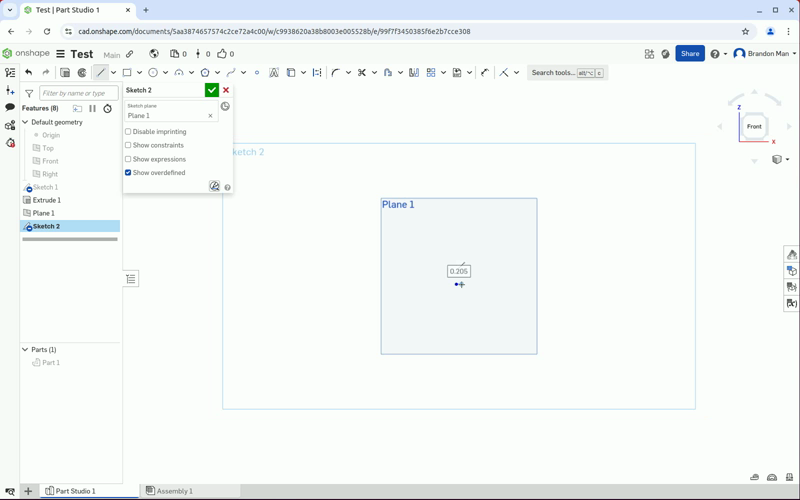
scroll(-6)
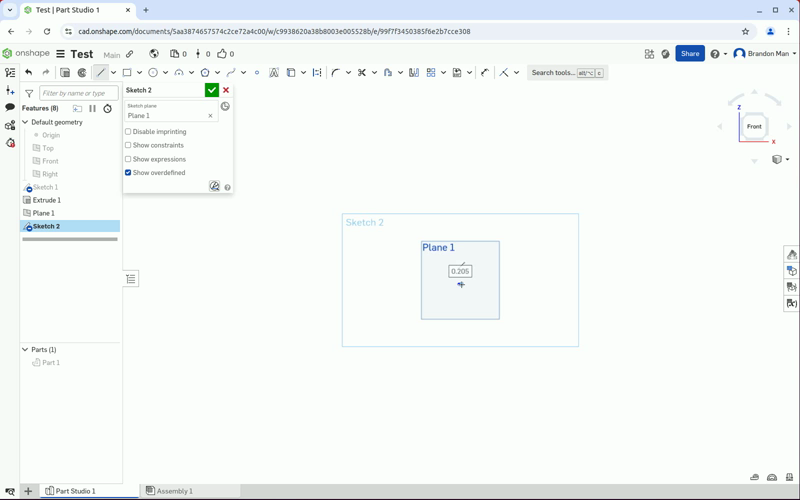
scroll(-6)
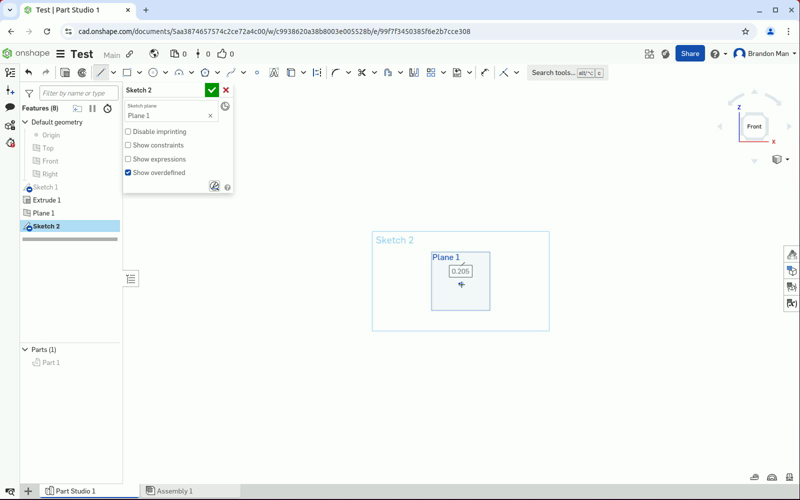
scroll(-6)
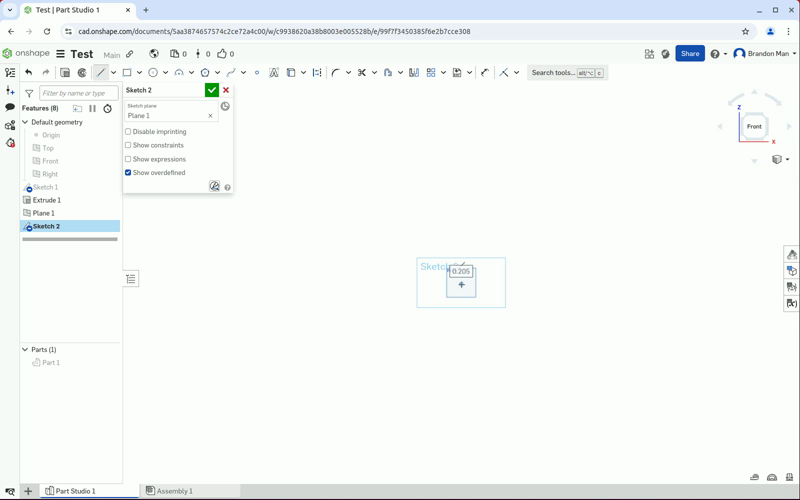
key_up(shift)
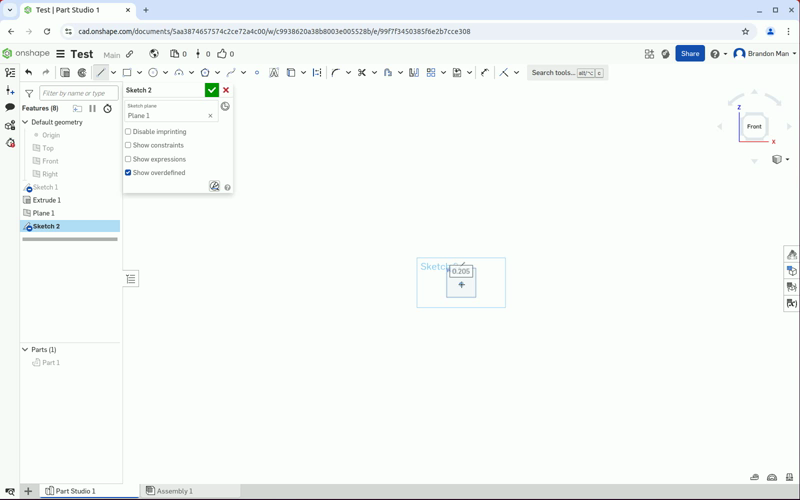
key_down(shift)
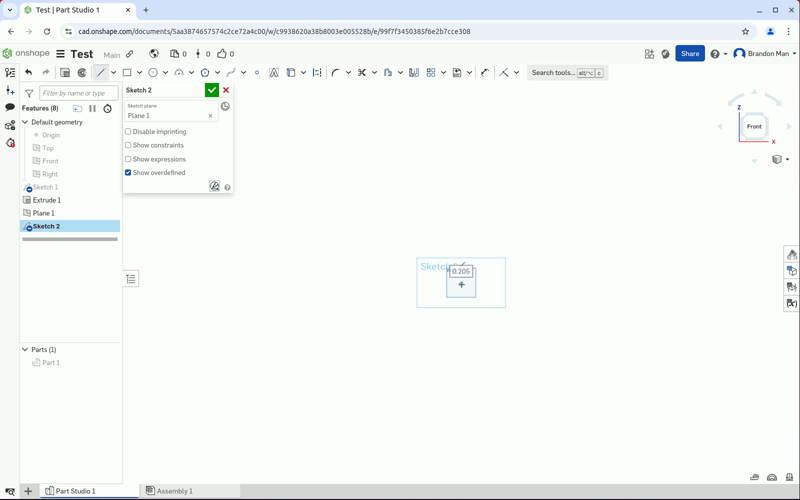
mouse_move(492, 284)
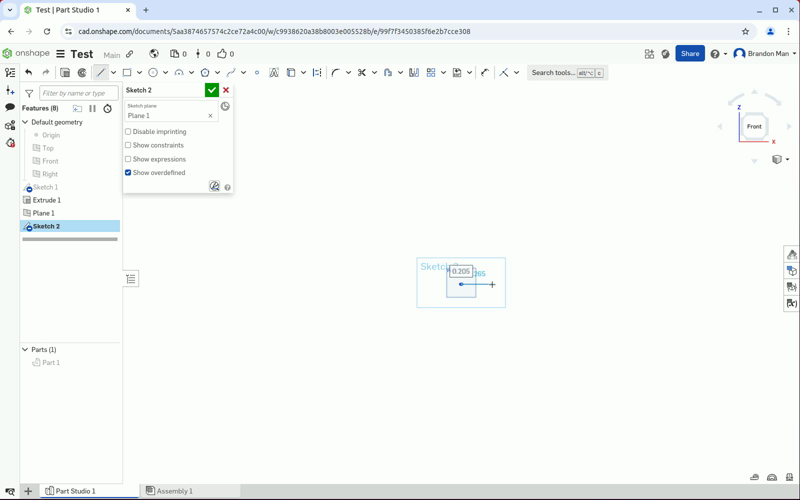
mouse_move(461, 280)
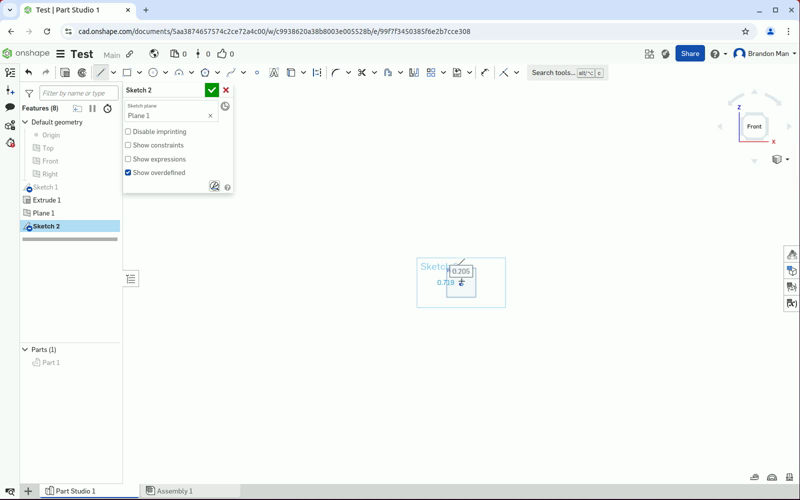
scroll(6)
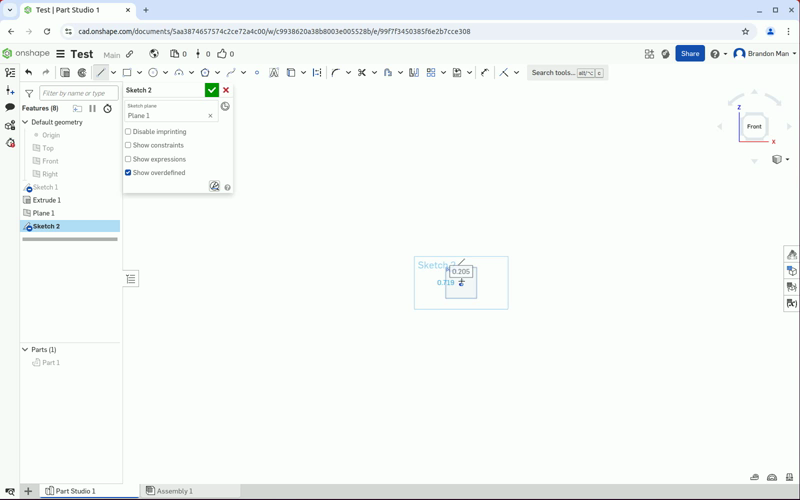
scroll(6)
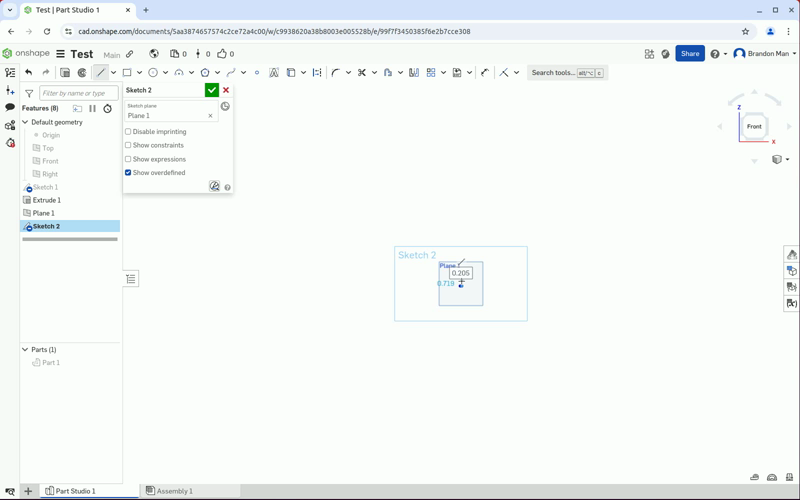
scroll(6)
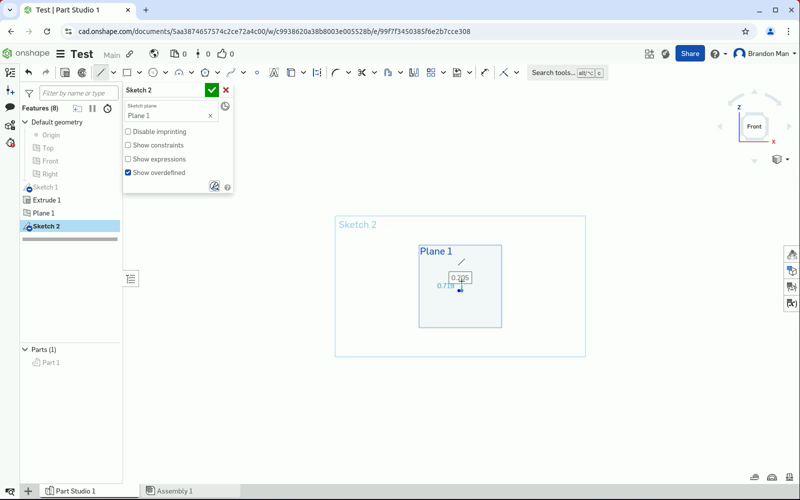
scroll(6)
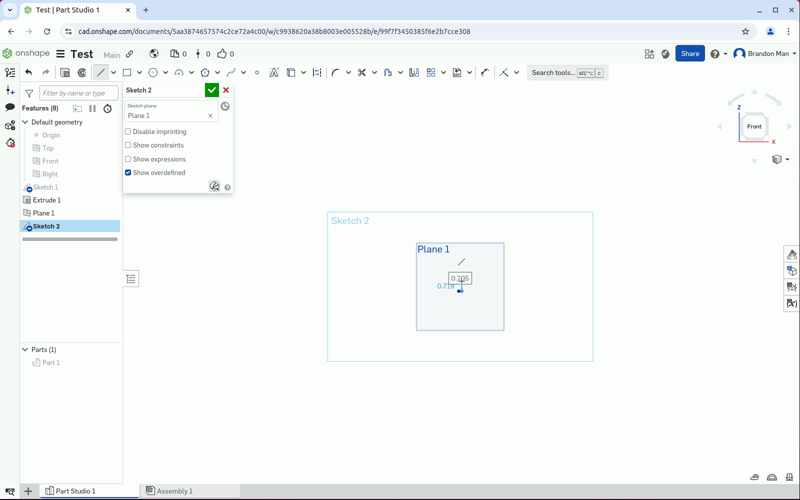
scroll(6)
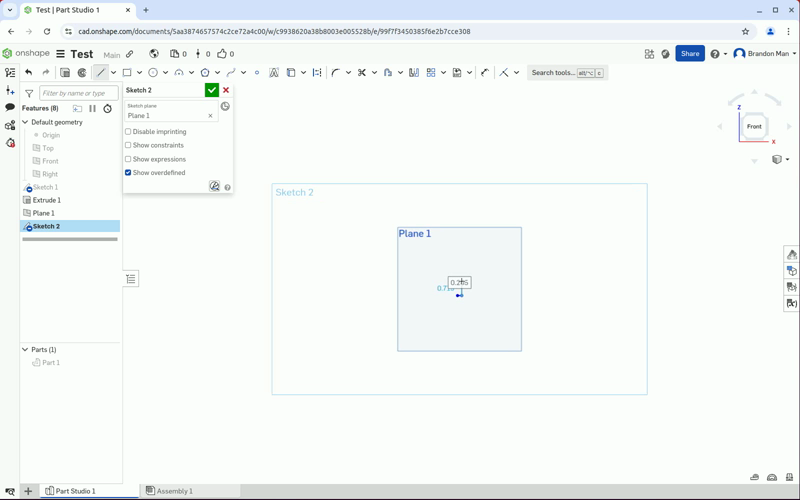
scroll(6)
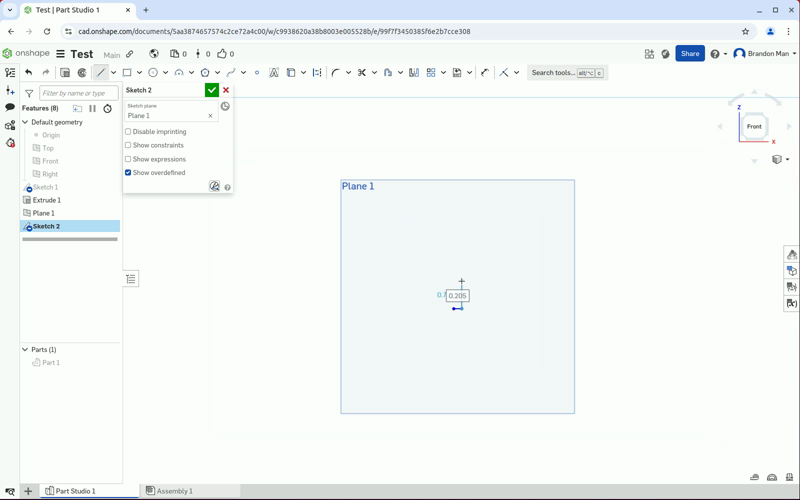
scroll(6)
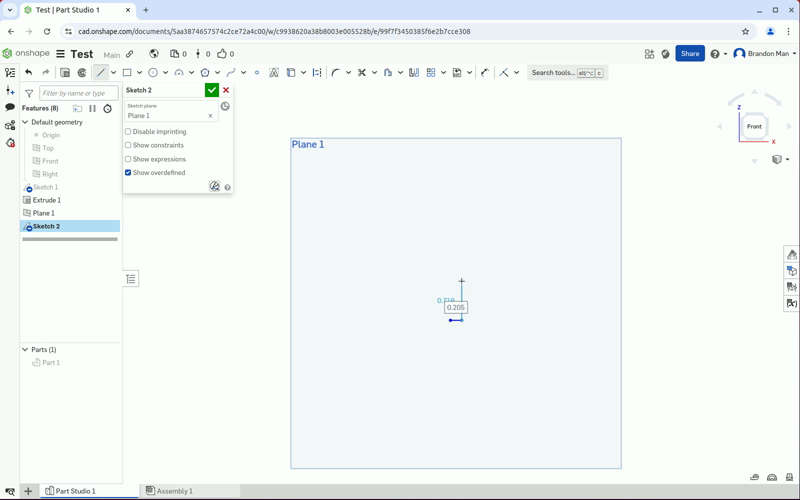
click(461, 280)
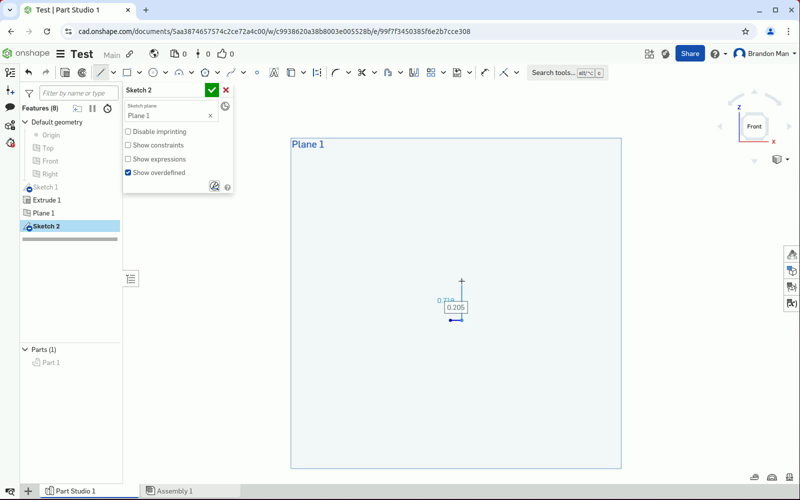
scroll(-6)
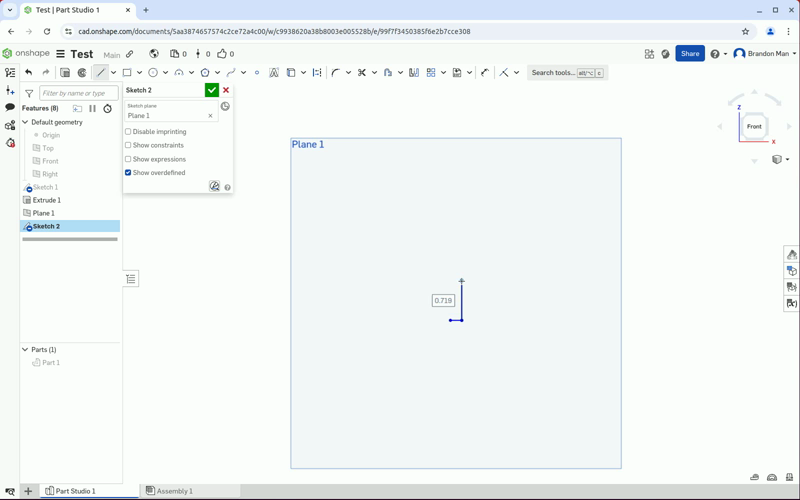
scroll(-6)
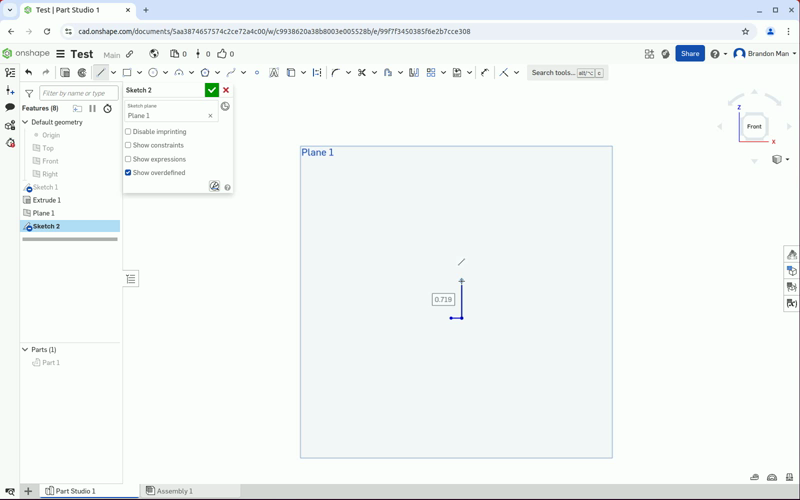
scroll(-6)
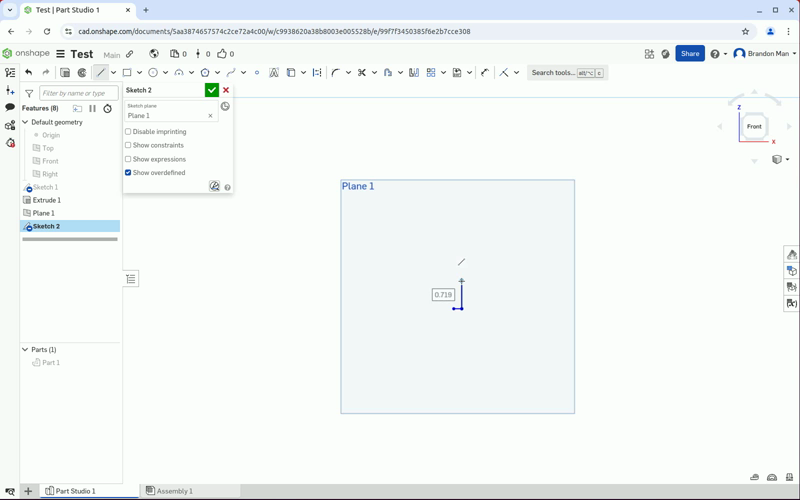
scroll(-6)
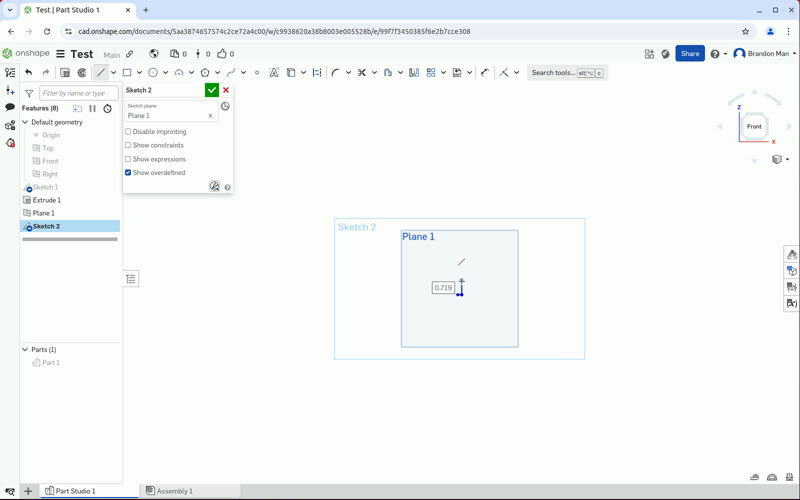
scroll(-6)
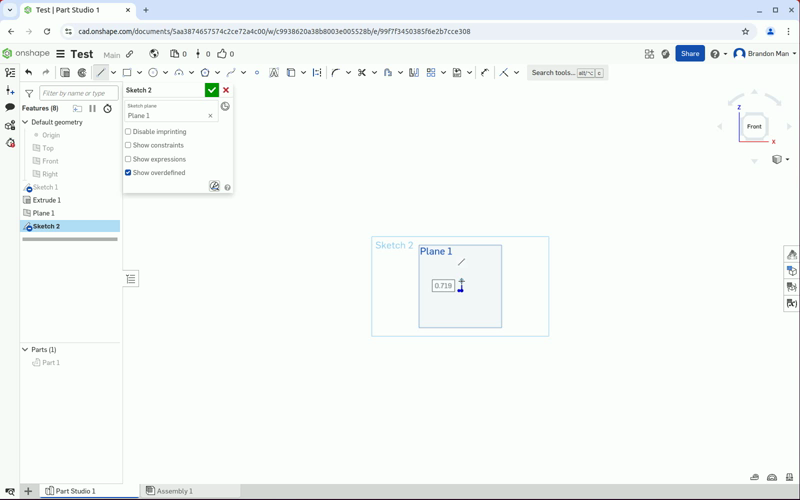
scroll(-6)
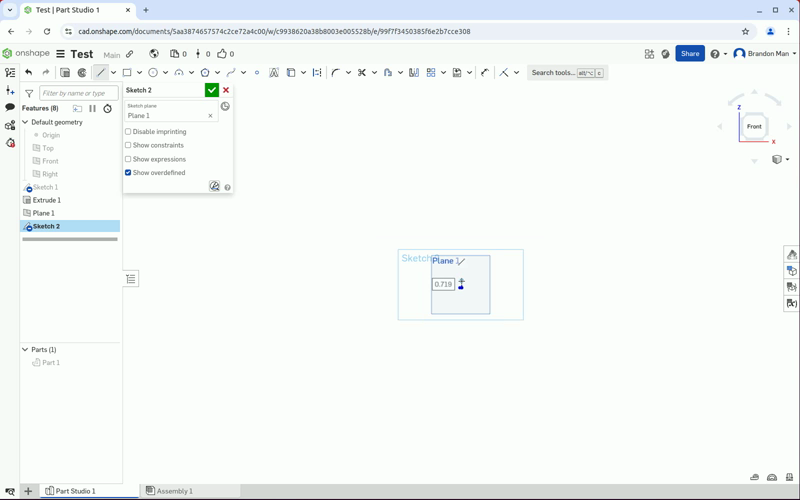
scroll(-6)
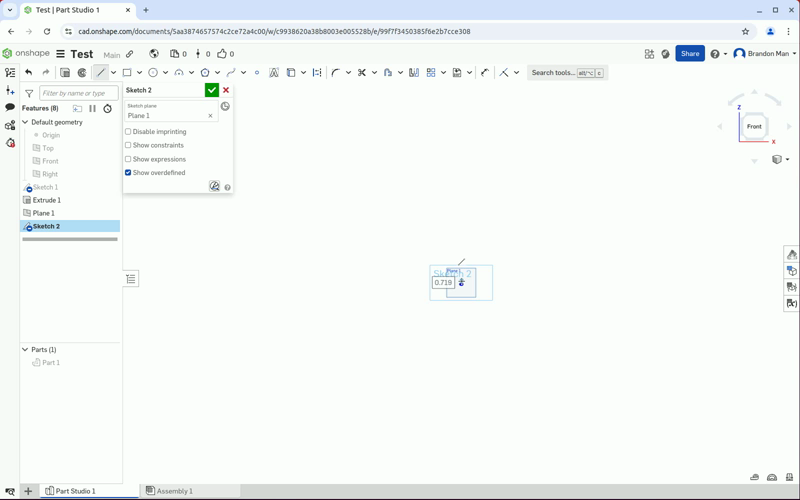
key_up(shift)
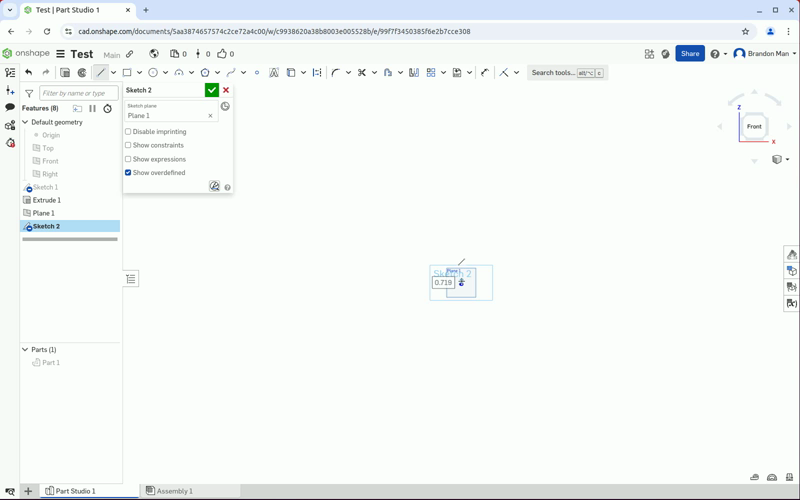
key_down(shift)
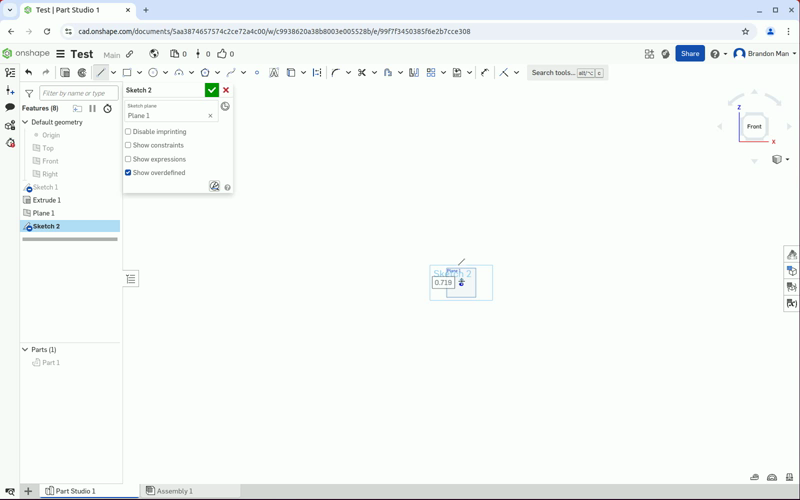
mouse_move(492, 280)
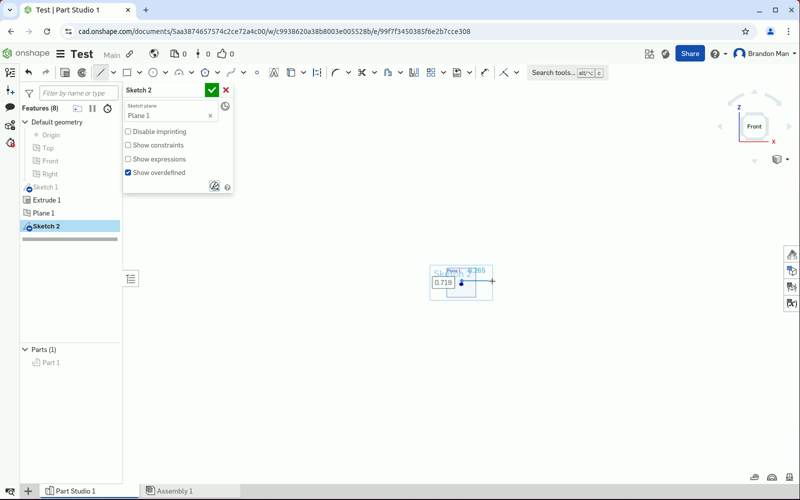
mouse_move(460, 280)
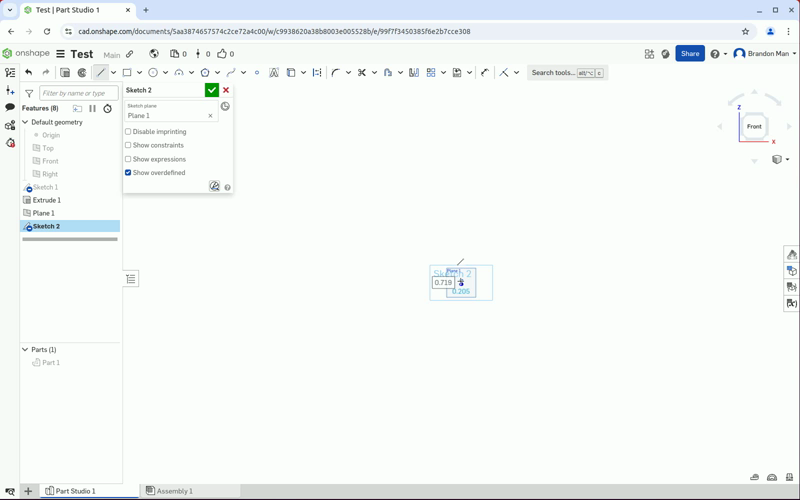
scroll(6)
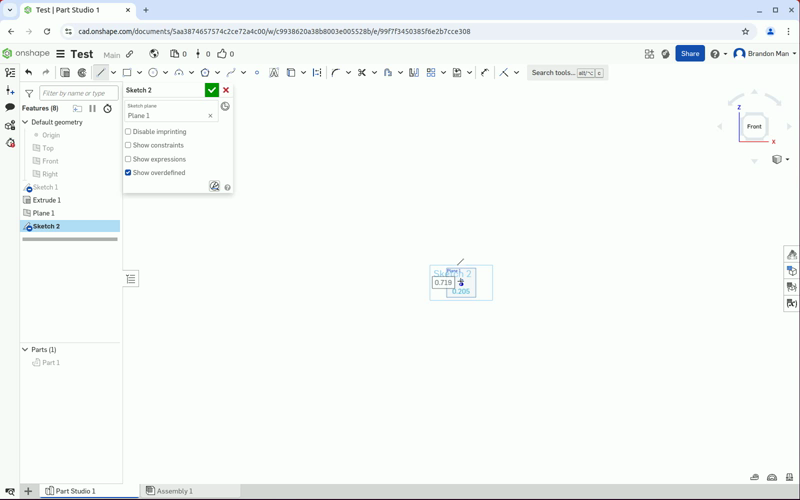
scroll(6)
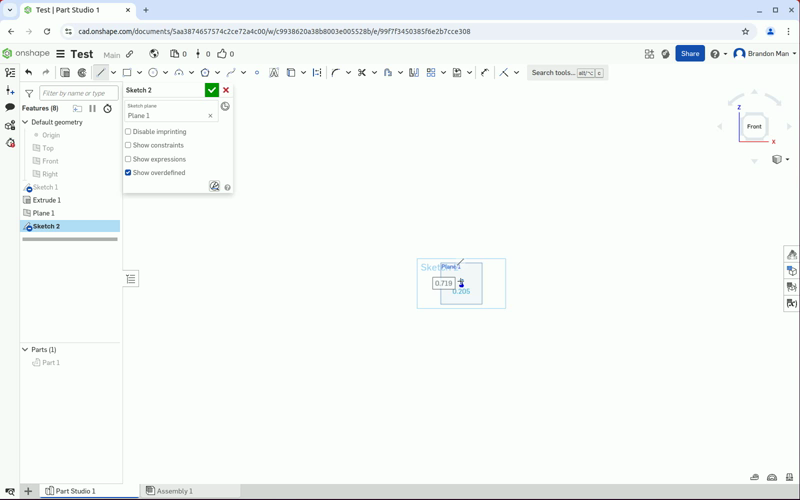
scroll(6)
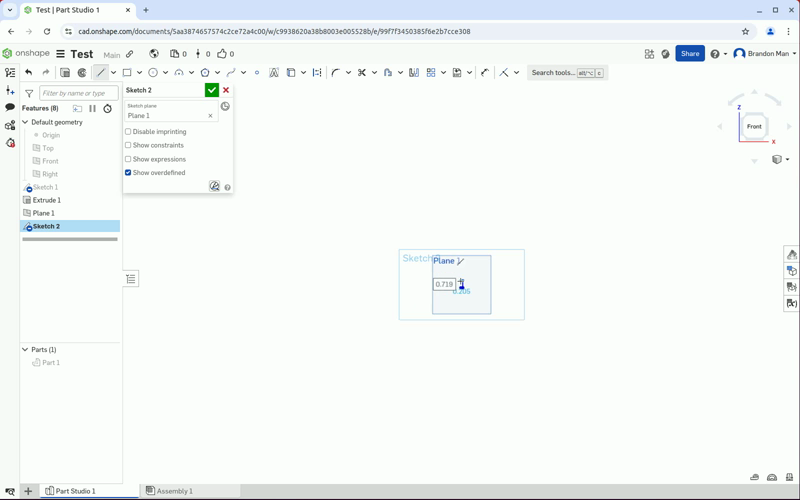
scroll(6)
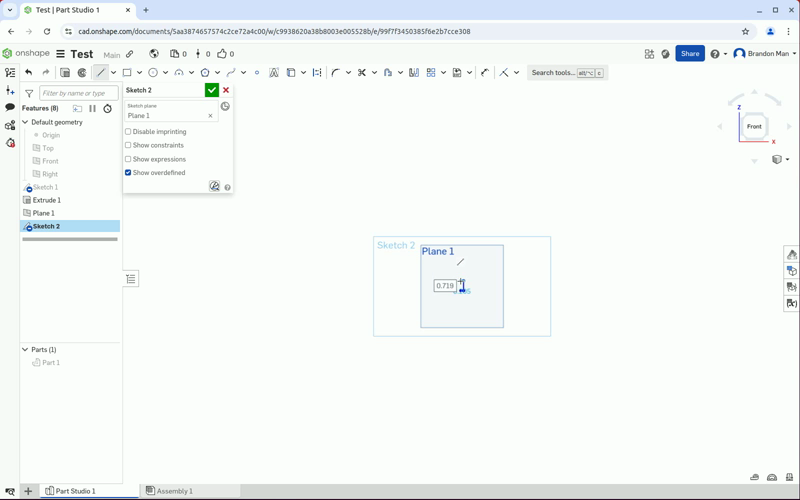
scroll(6)
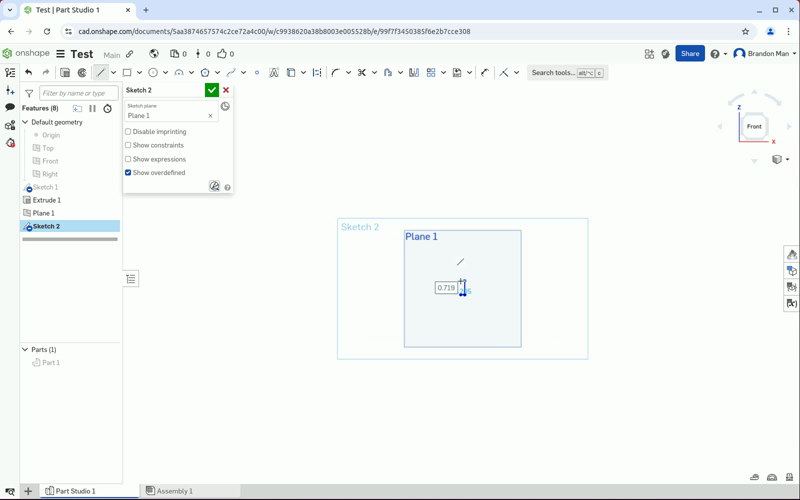
scroll(6)
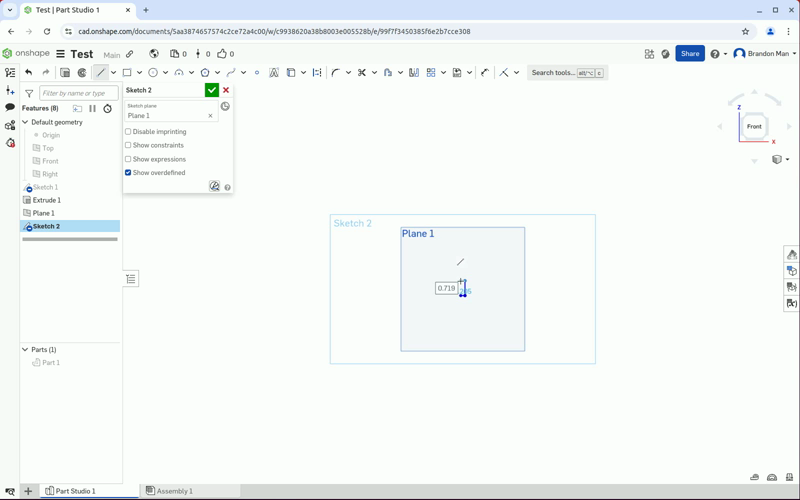
scroll(6)
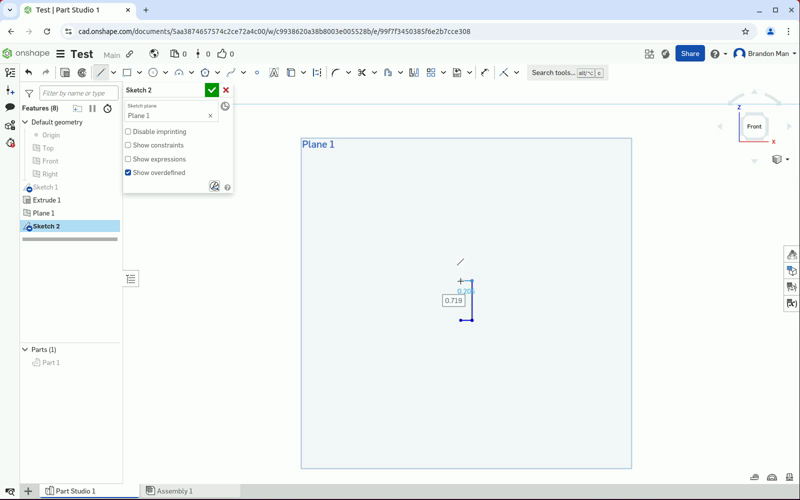
click(460, 280)
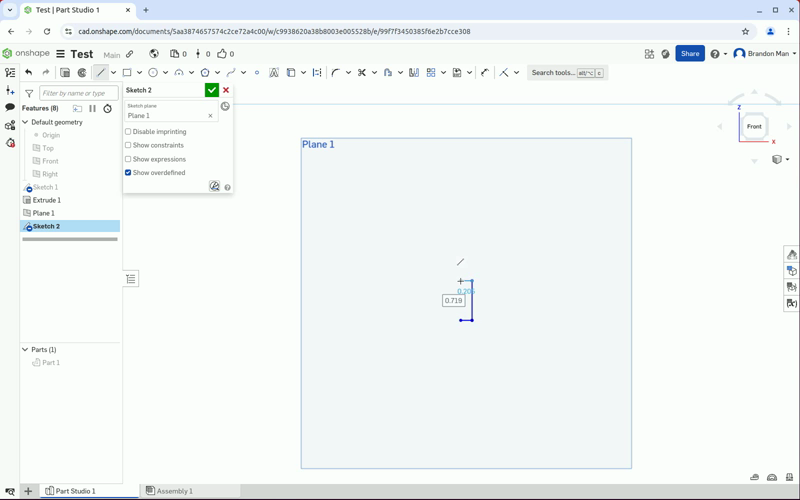
scroll(-6)
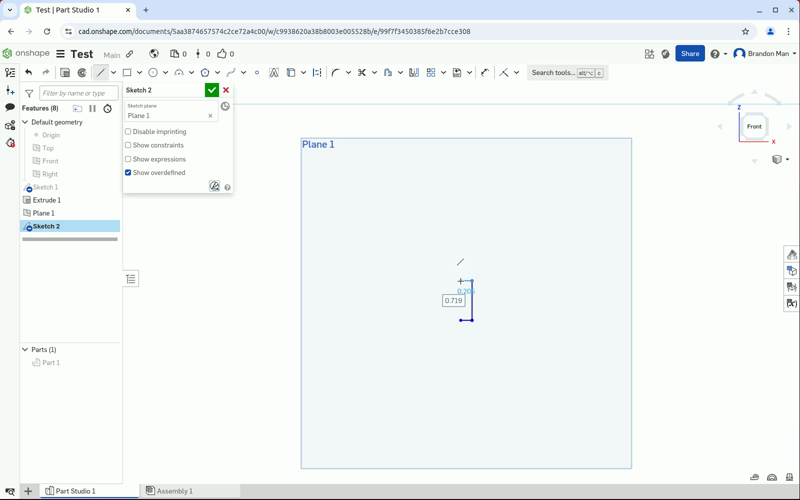
scroll(-6)
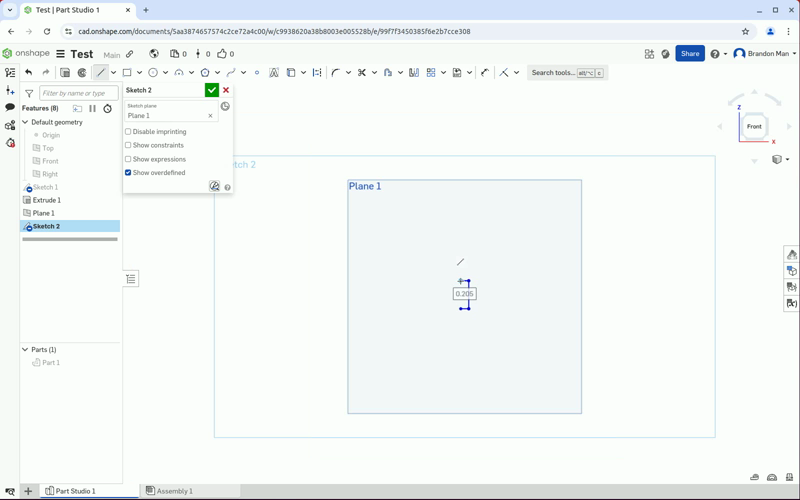
scroll(-6)
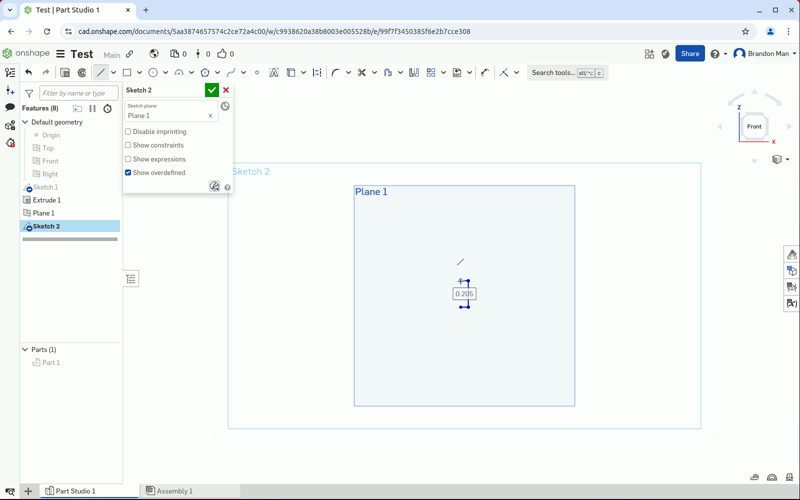
scroll(-6)
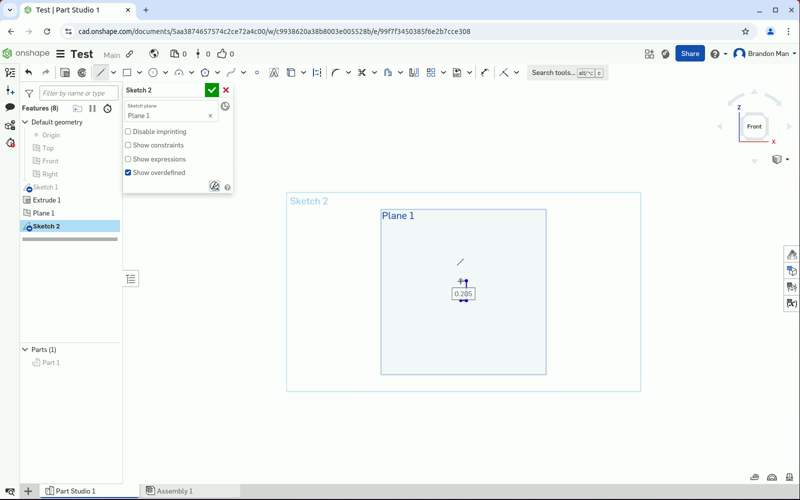
scroll(-6)
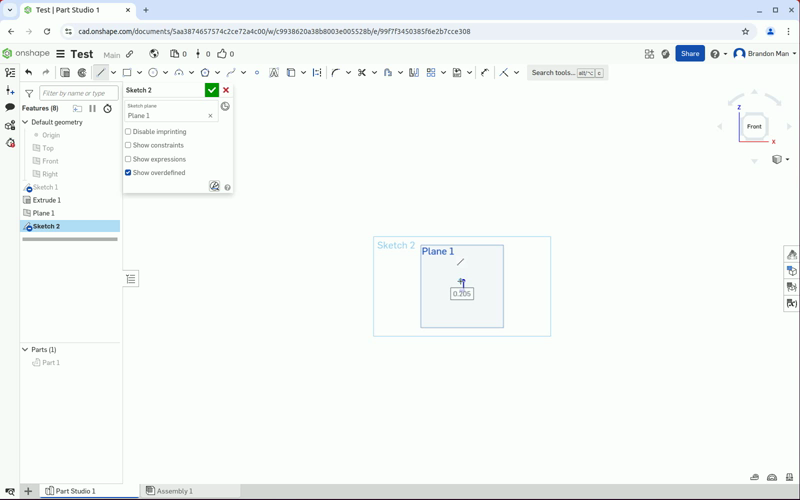
scroll(-6)
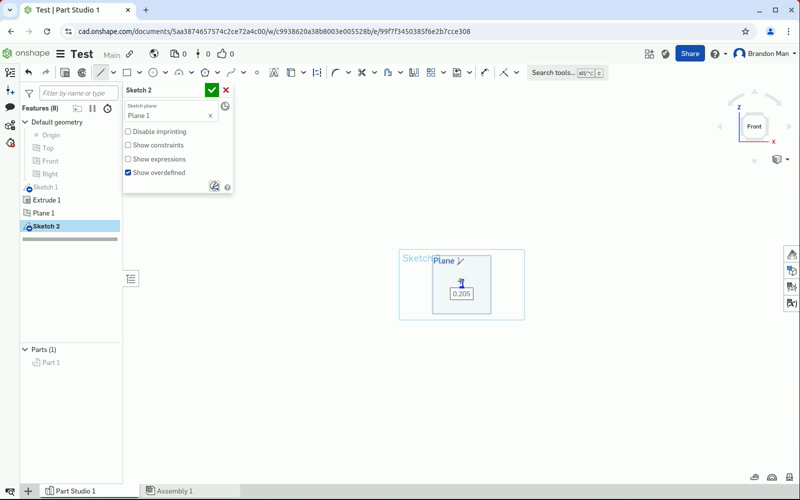
scroll(-6)
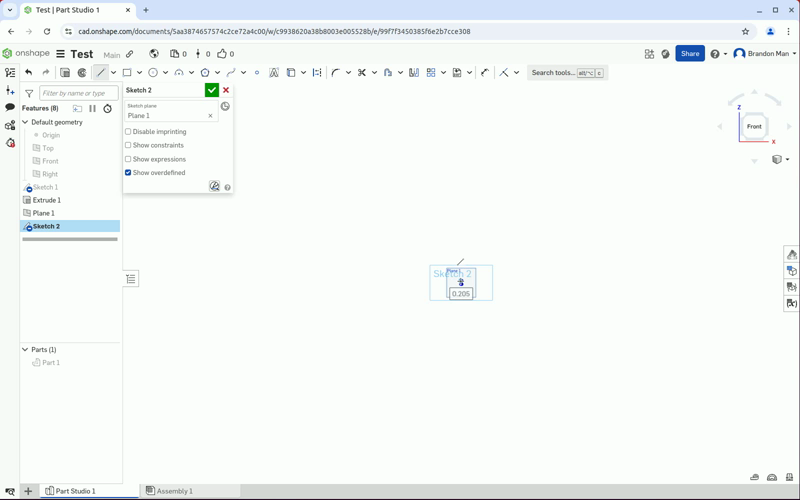
key_up(shift)
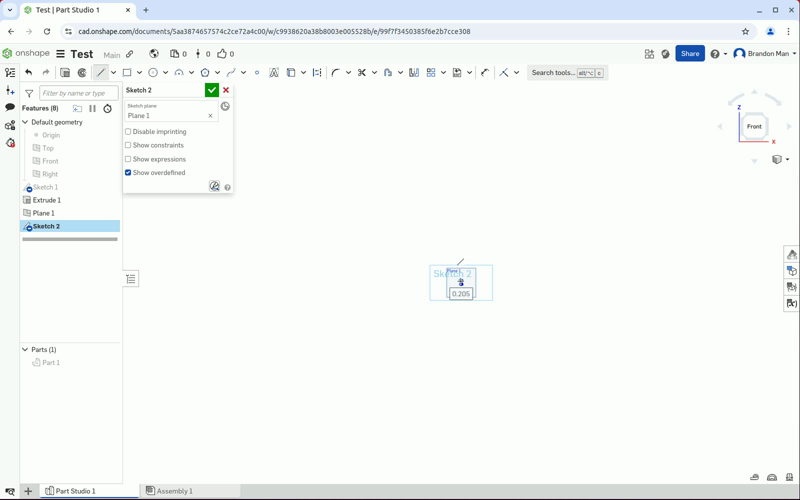
mouse_move(490, 280)
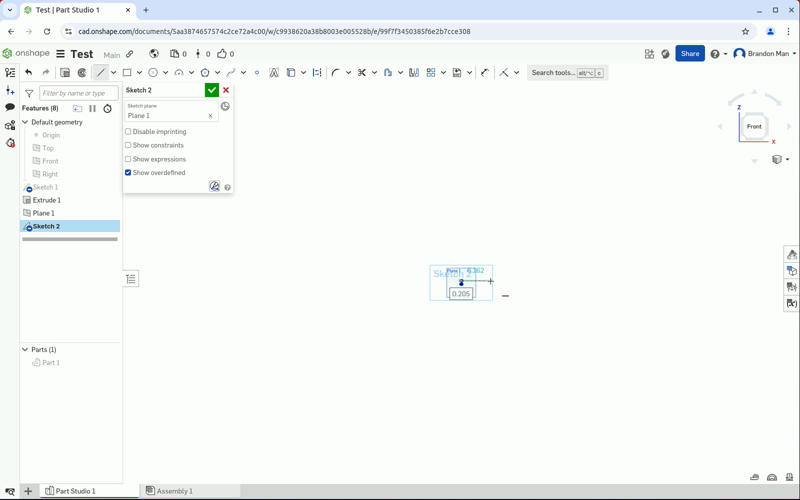
key_down(shift)
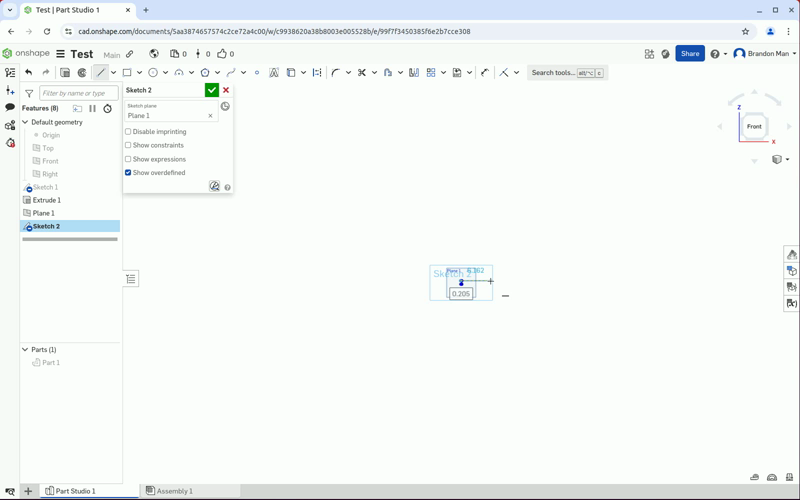
mouse_move(460, 284)
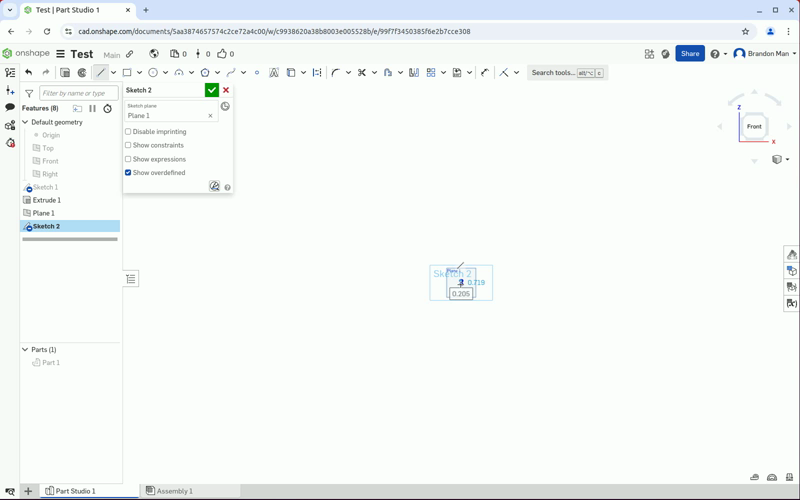
scroll(6)
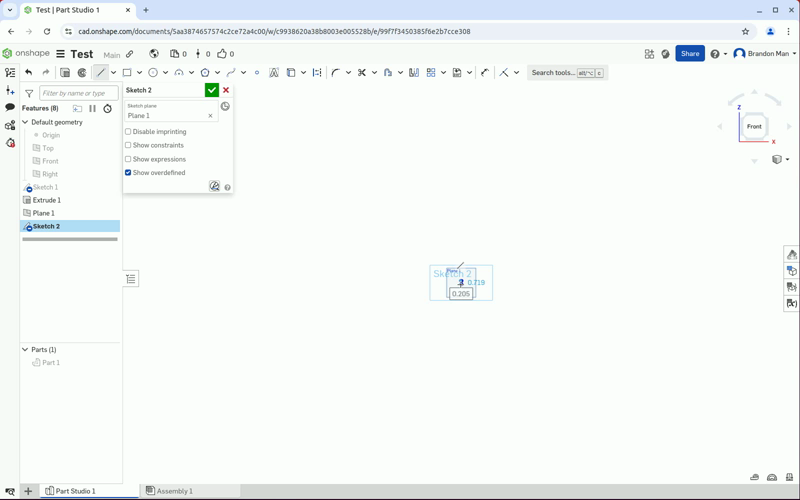
scroll(6)
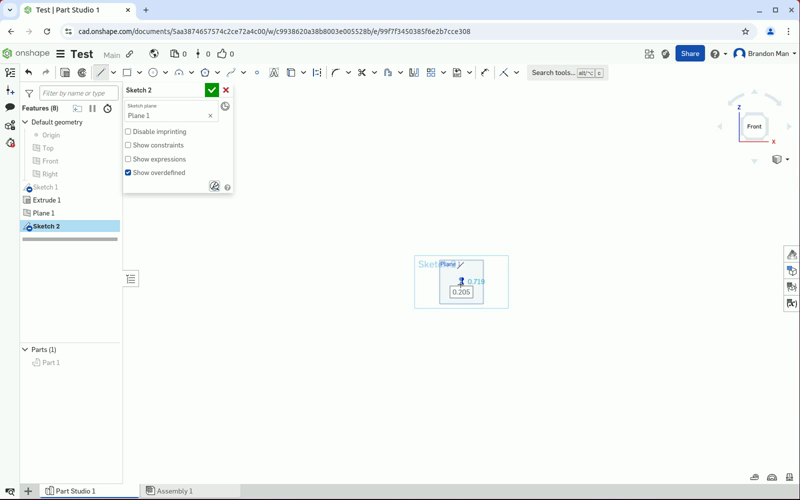
scroll(6)
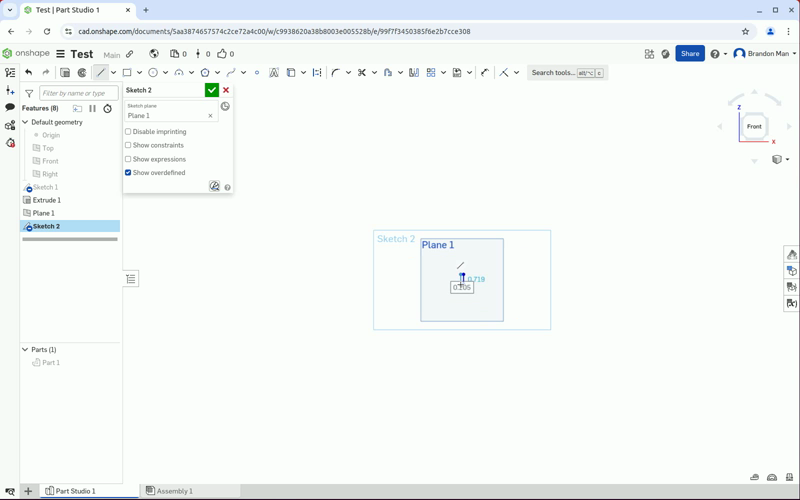
scroll(6)
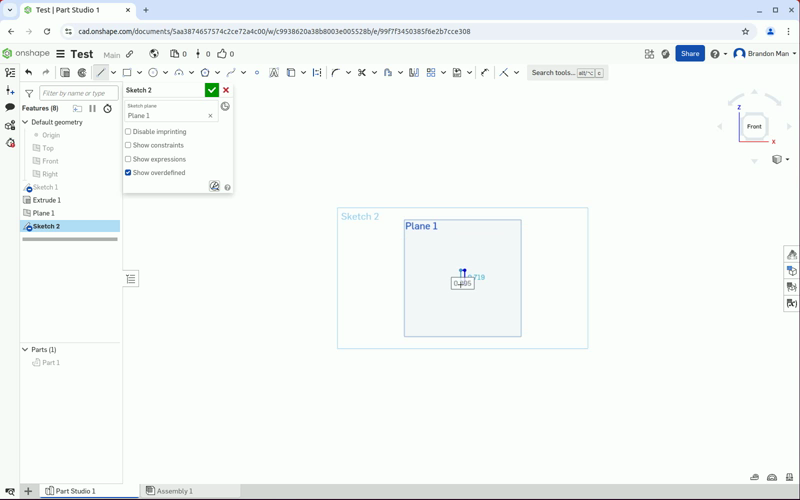
scroll(6)
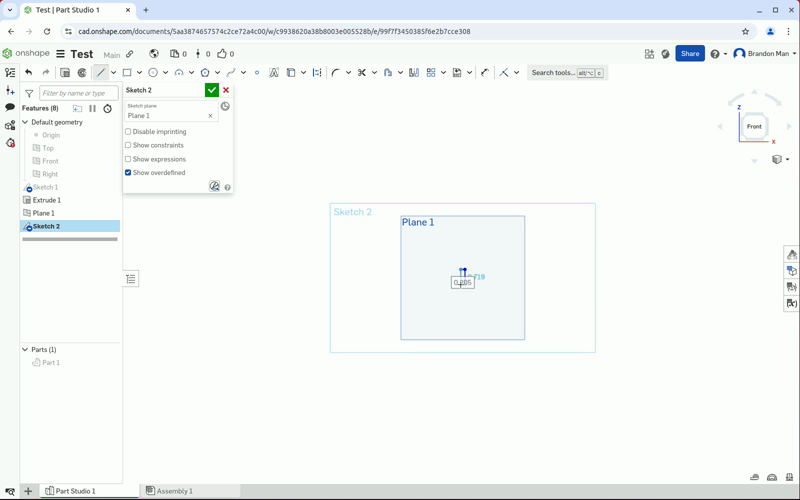
scroll(6)
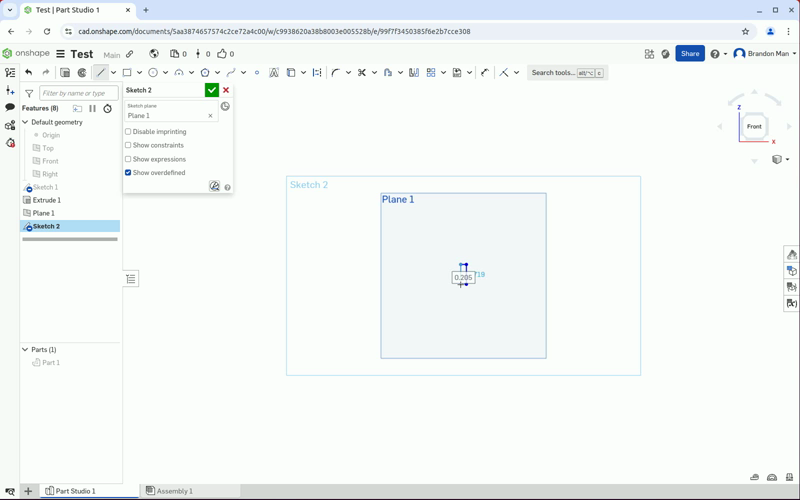
scroll(6)
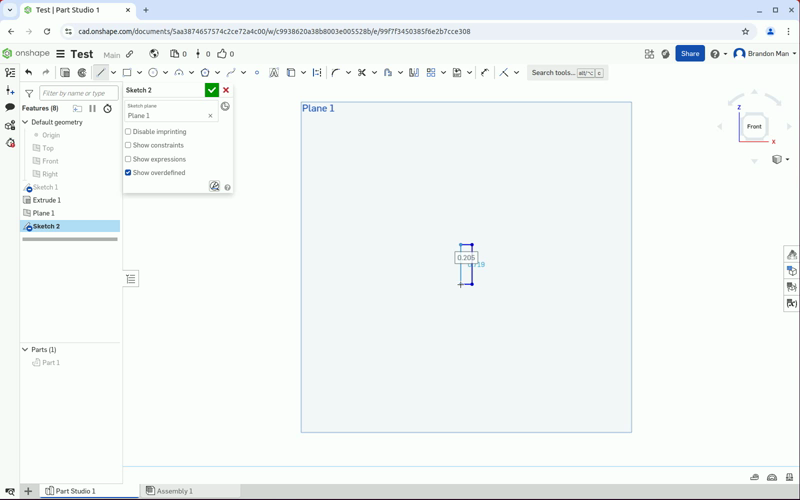
key_up(shift)
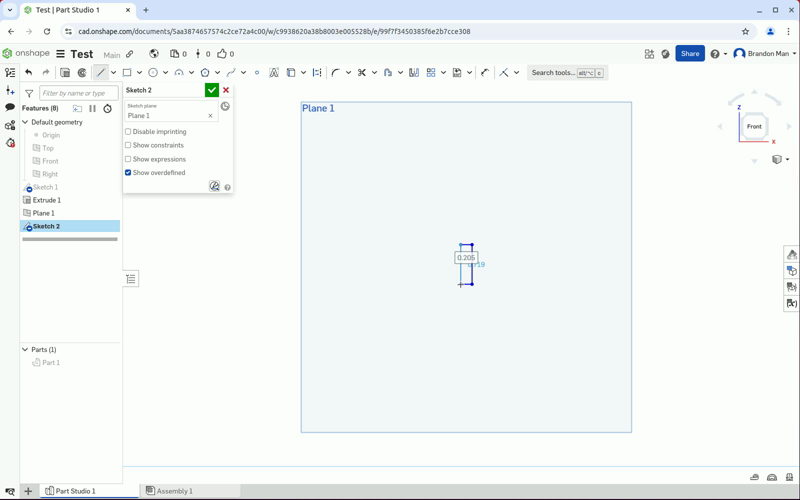
click(460, 284)
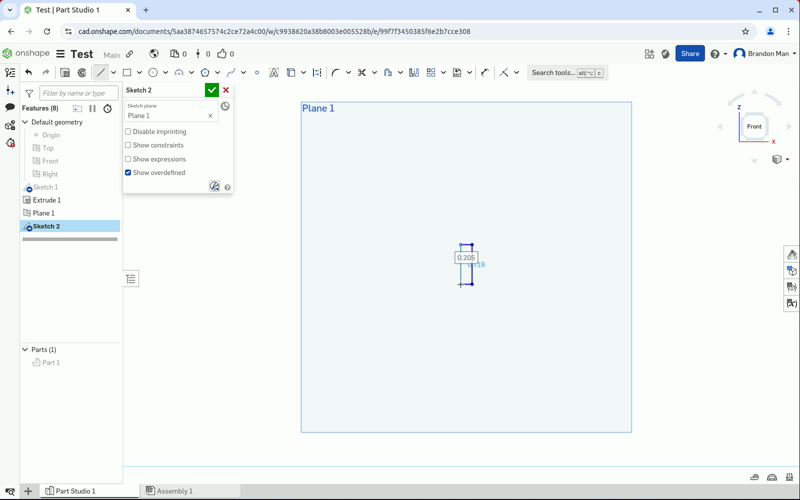
scroll(-6)
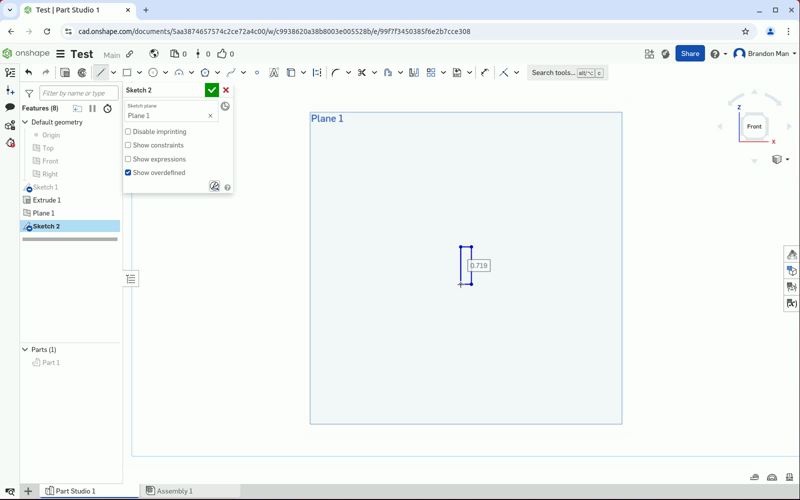
scroll(-6)
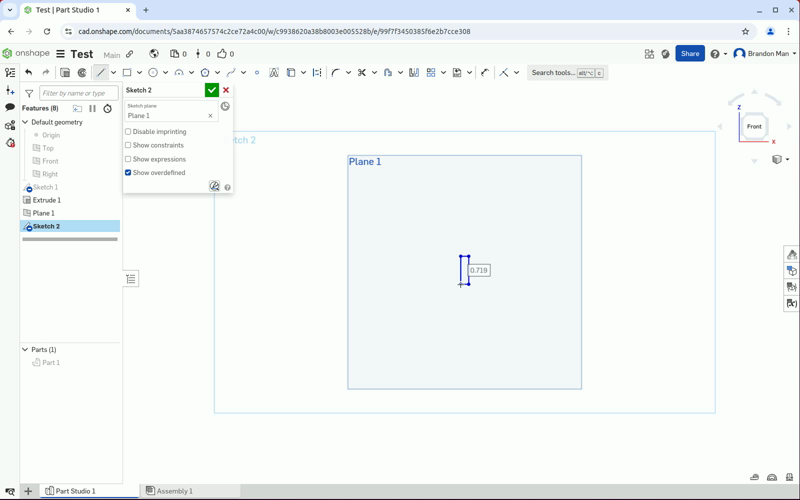
scroll(-6)
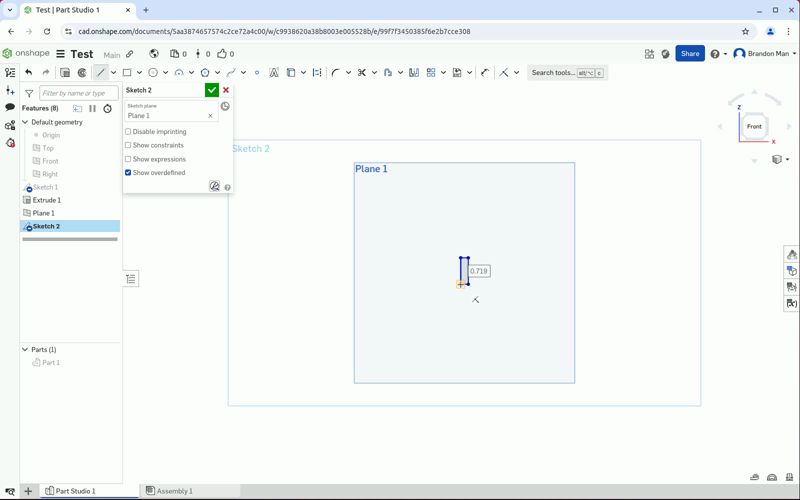
scroll(-6)
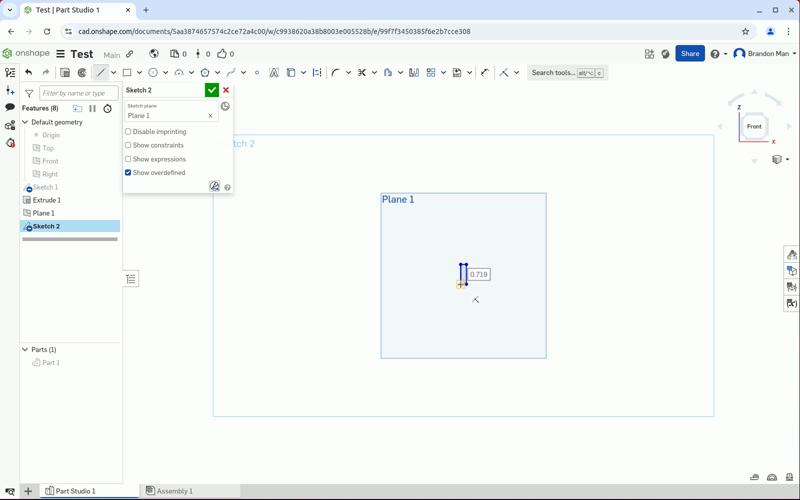
scroll(-6)
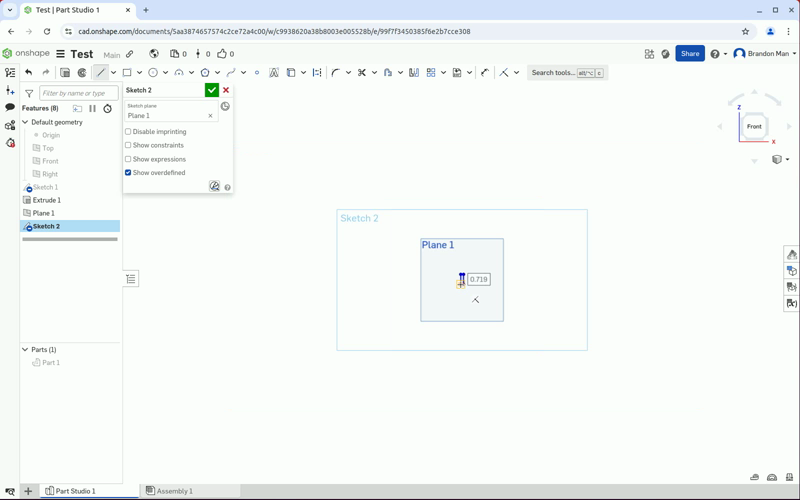
scroll(-6)
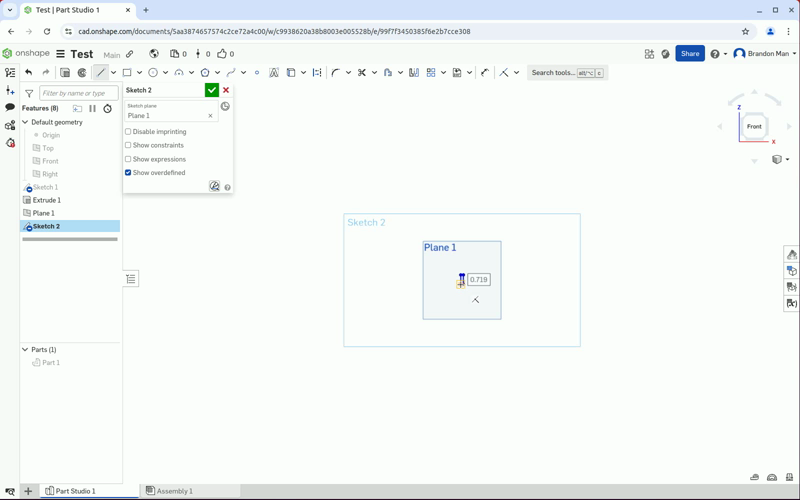
scroll(-6)
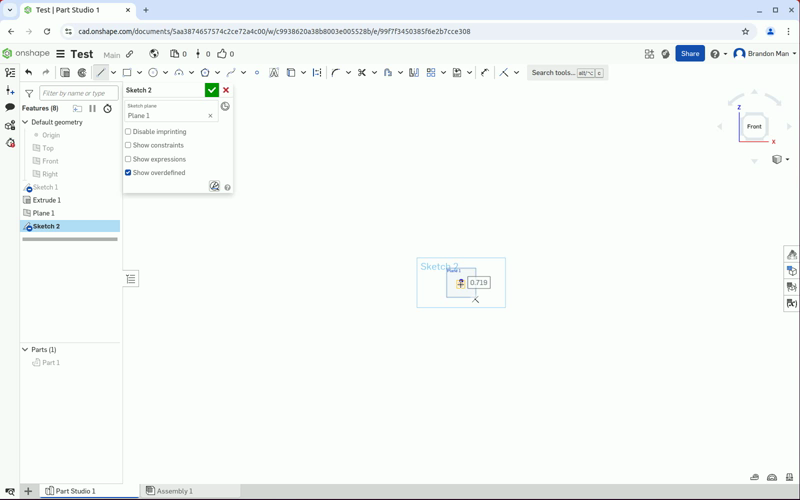
key(esc)
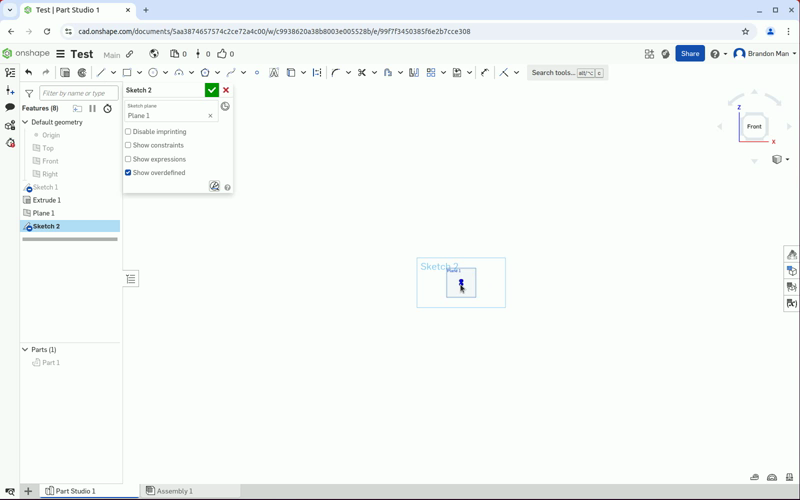
mouse_move(460, 281)
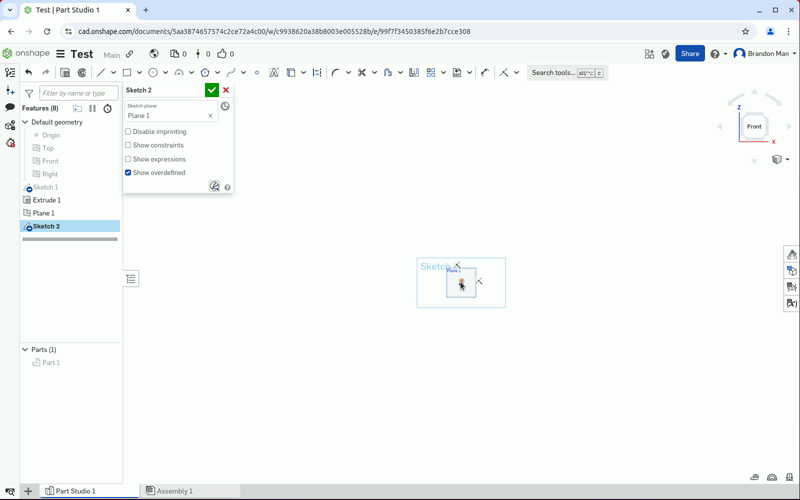
scroll(6)
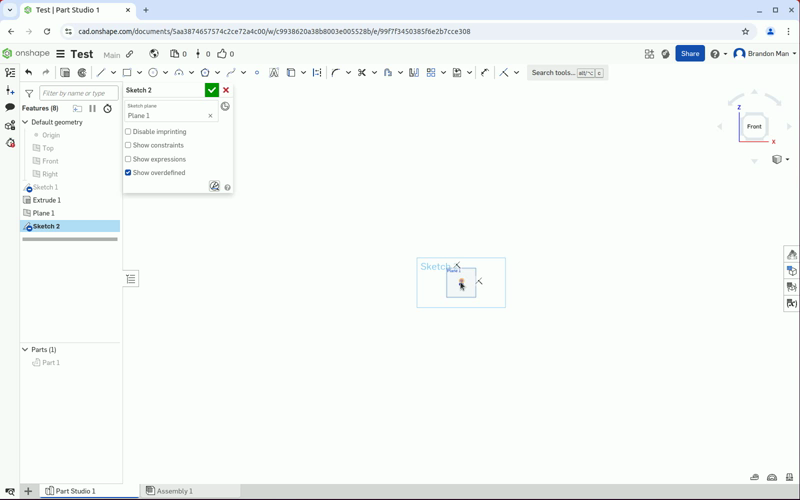
scroll(6)
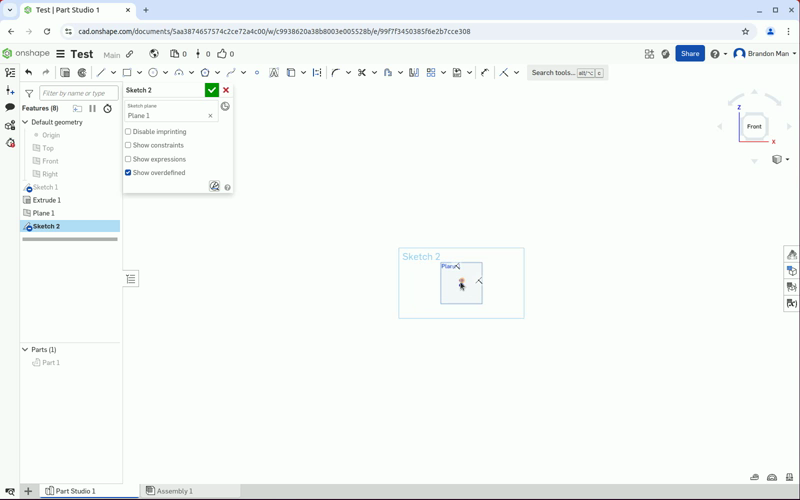
scroll(6)
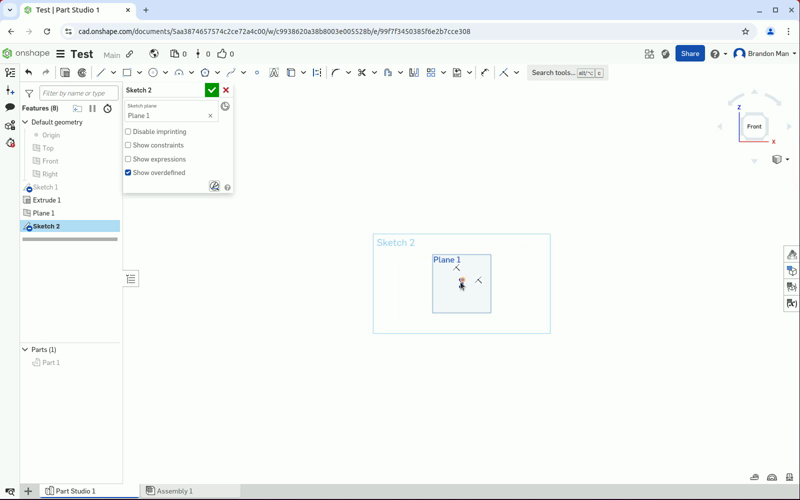
scroll(6)
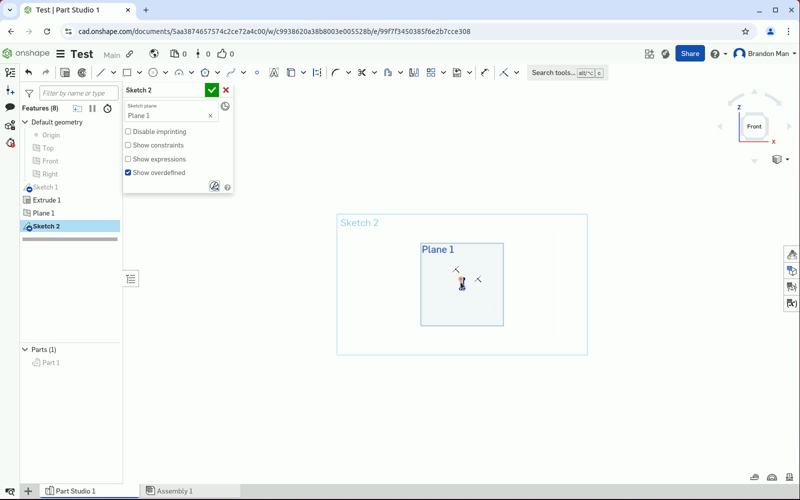
scroll(6)
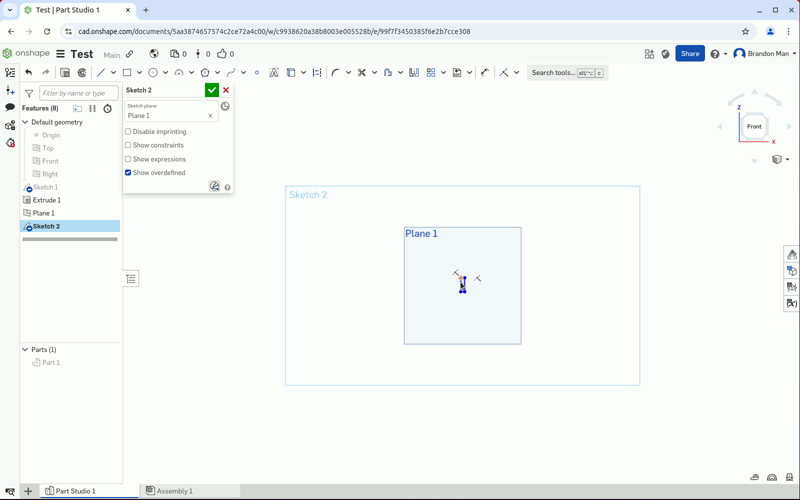
scroll(6)
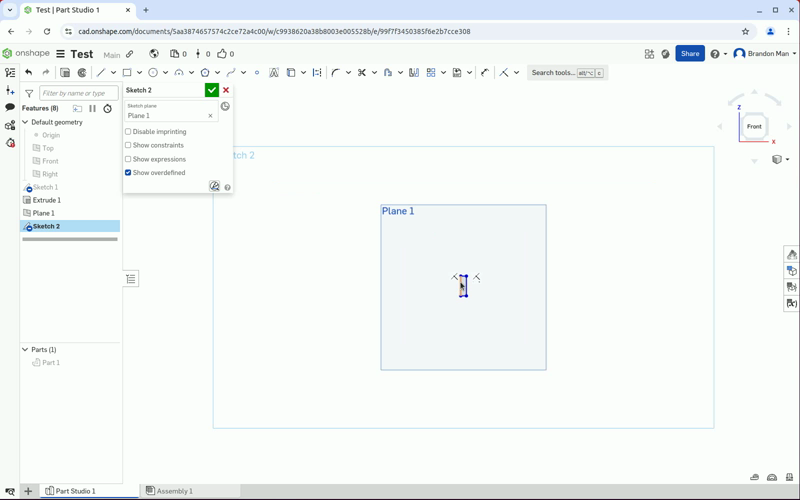
scroll(6)
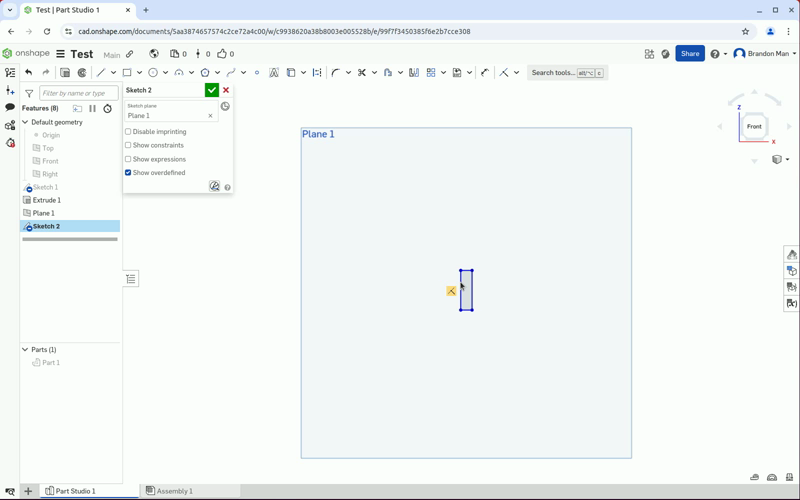
click(460, 281)
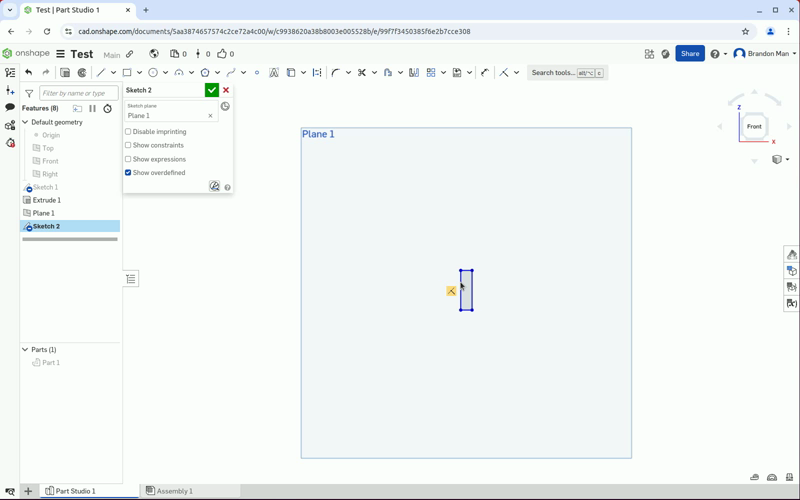
scroll(-6)
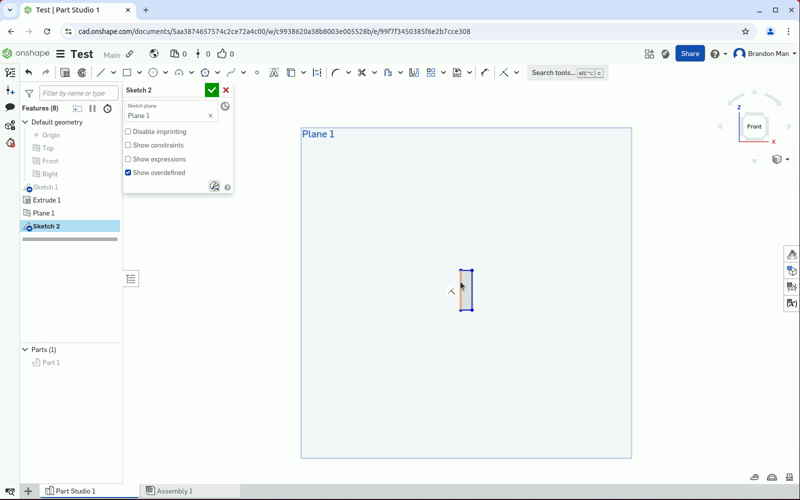
scroll(-6)
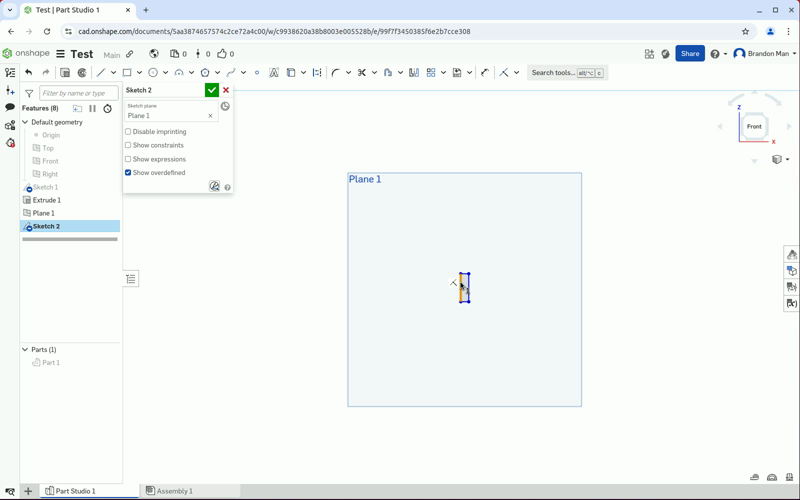
scroll(-6)
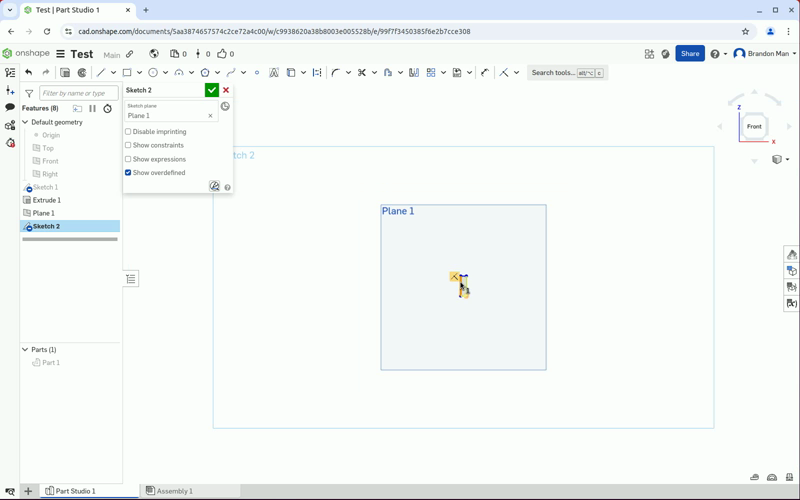
scroll(-6)
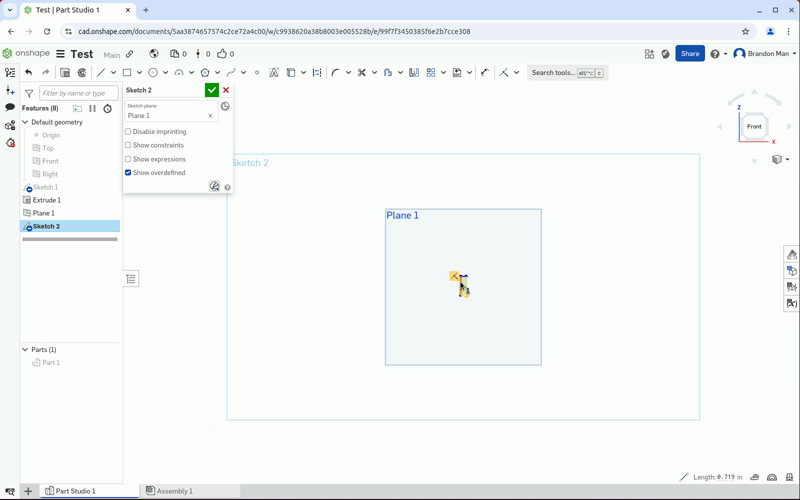
scroll(-6)
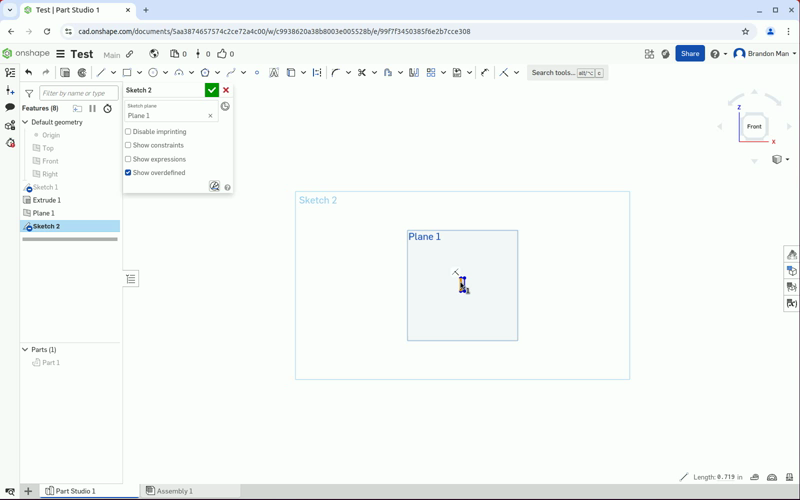
scroll(-6)
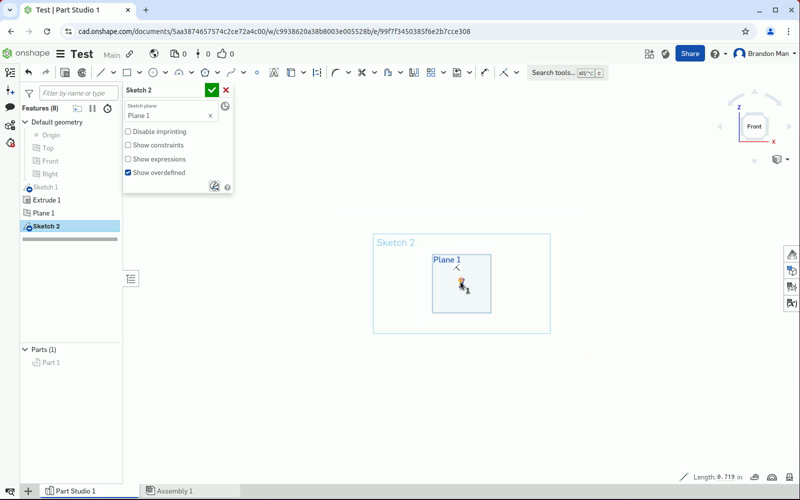
scroll(-6)
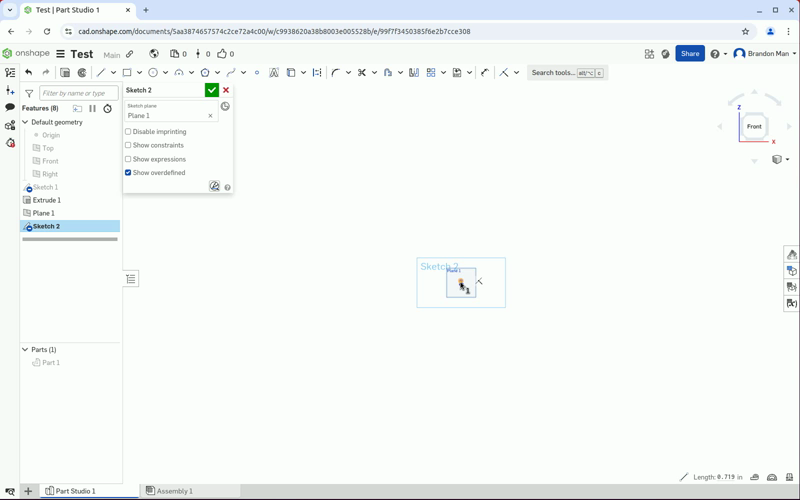
mouse_move(73, 352)
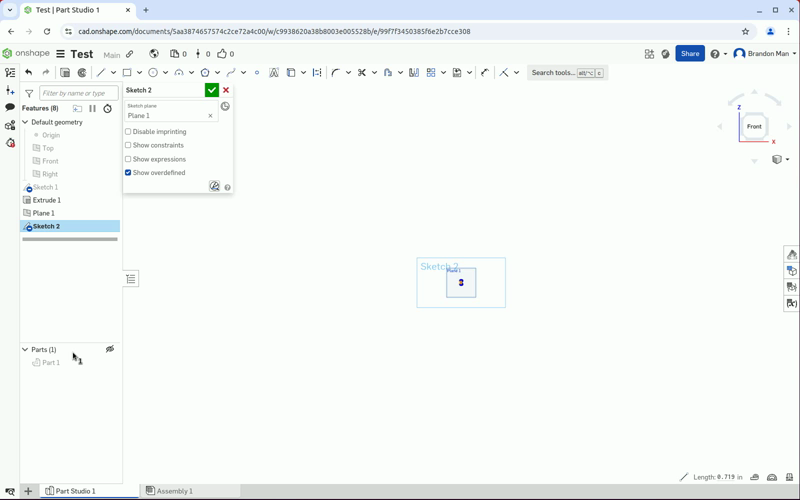
key(shift+y)
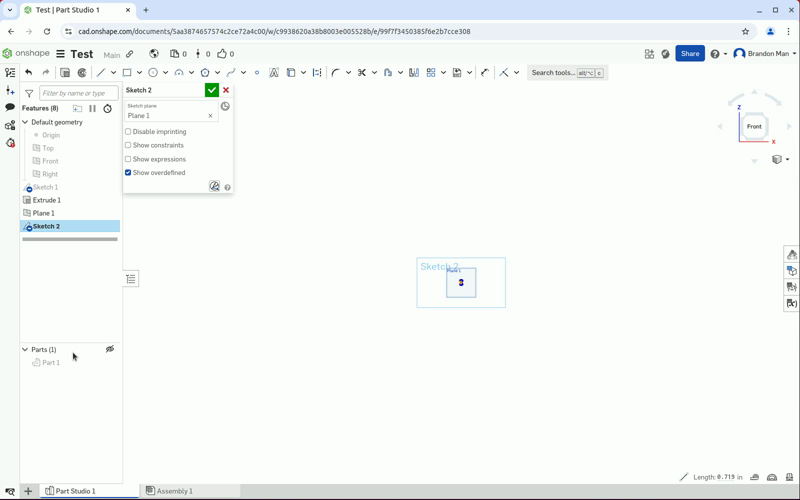
key(shift+e)
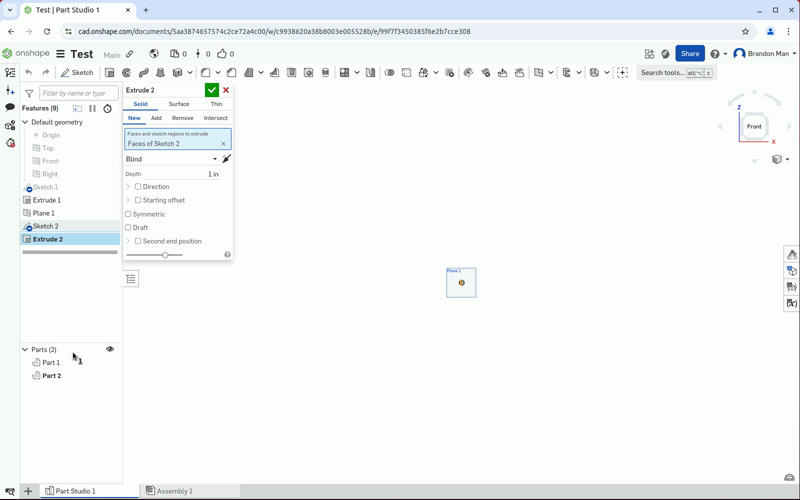
mouse_move(143, 106)
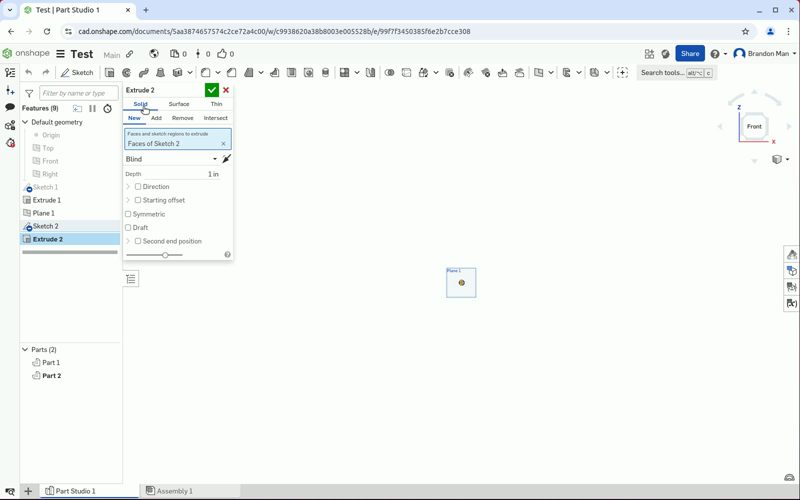
click(143, 106)
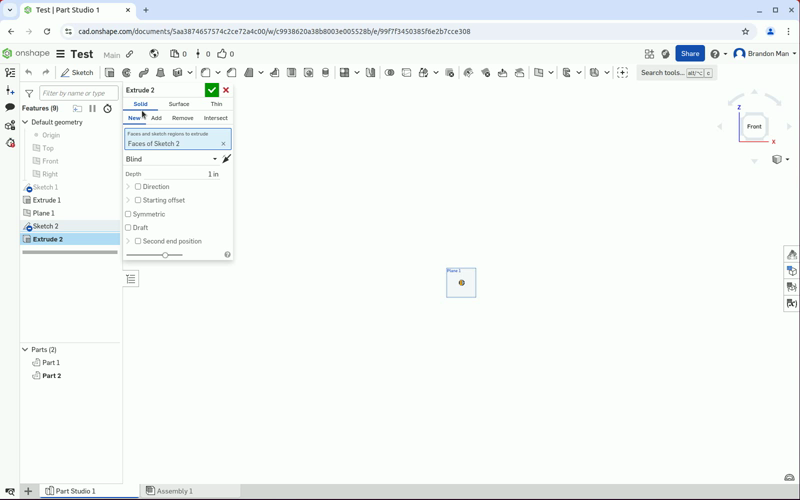
mouse_move(137, 120)
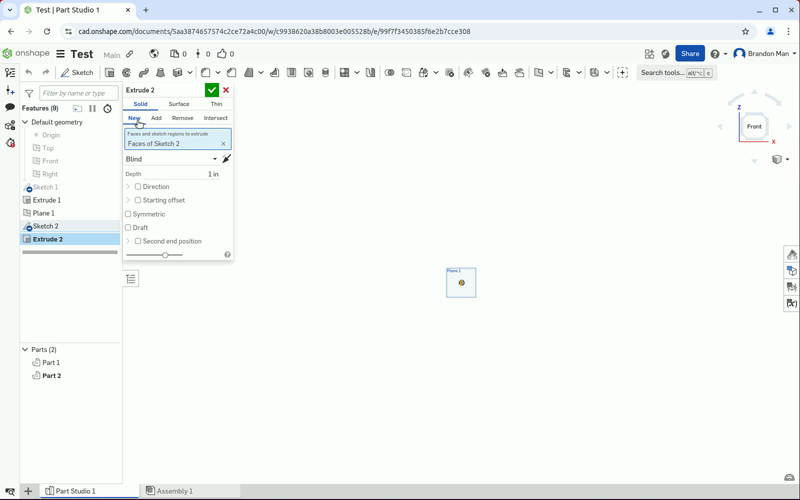
click(137, 120)
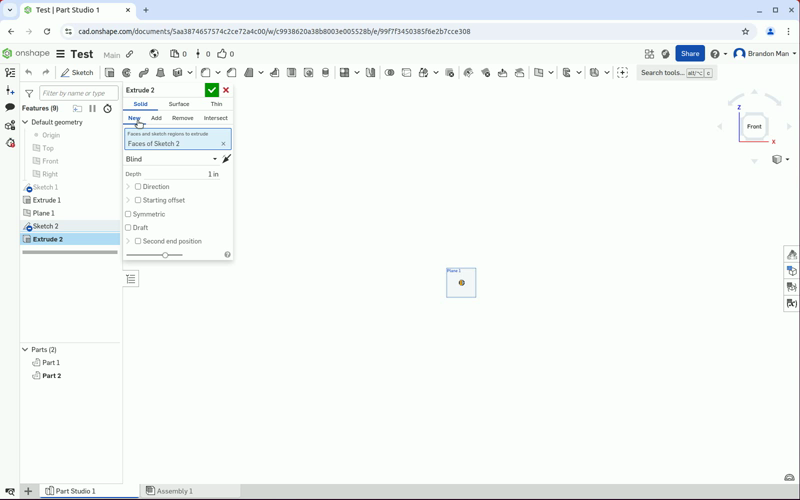
key(tab, 4)
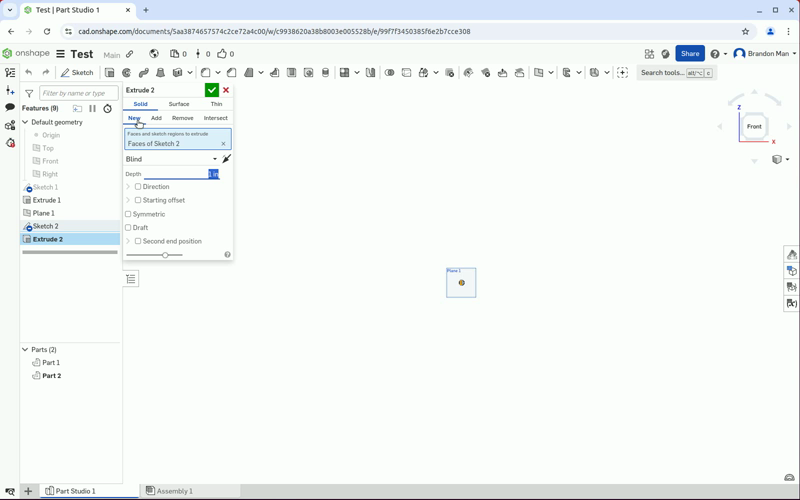
text(1.926)
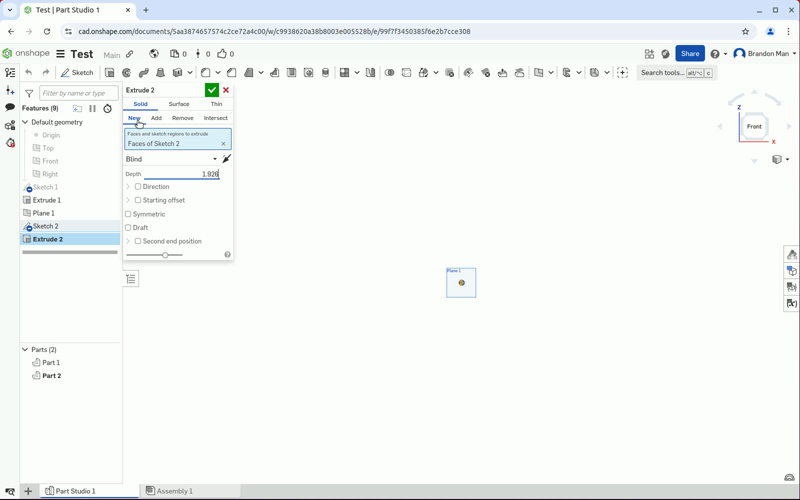
key(enter)
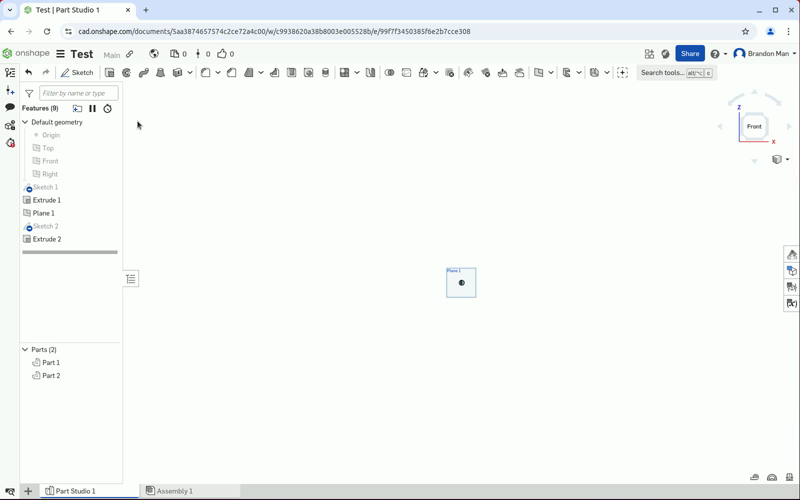
key(shift+h)
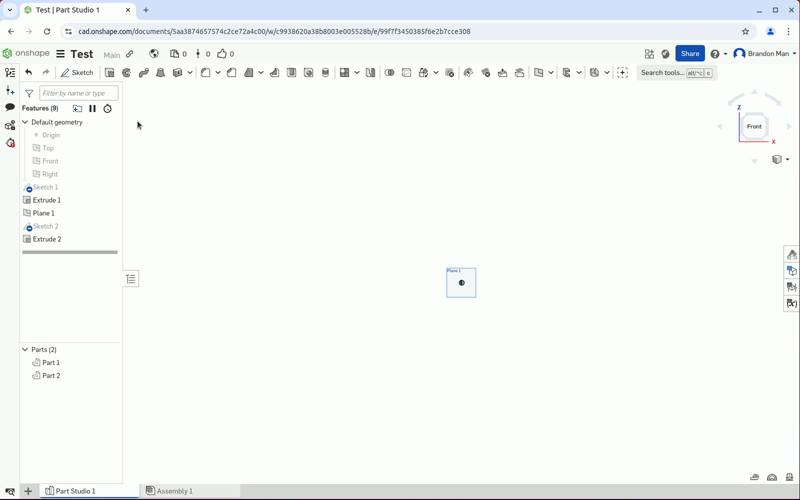
key(shift+h)
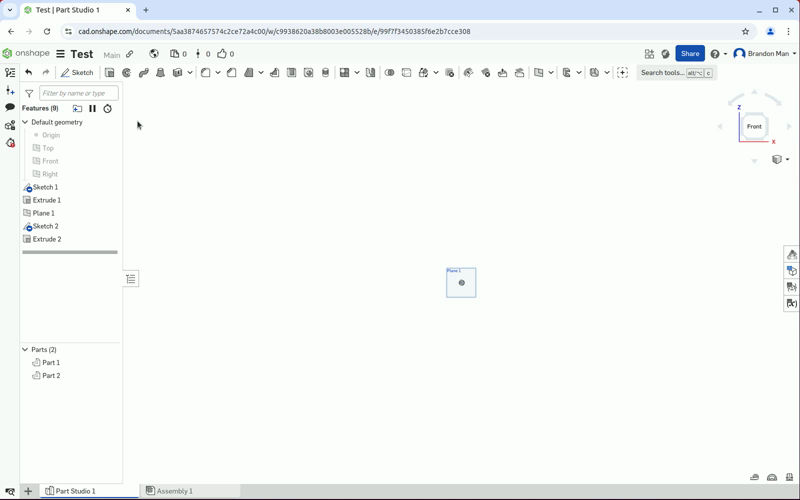
key(shift+7)
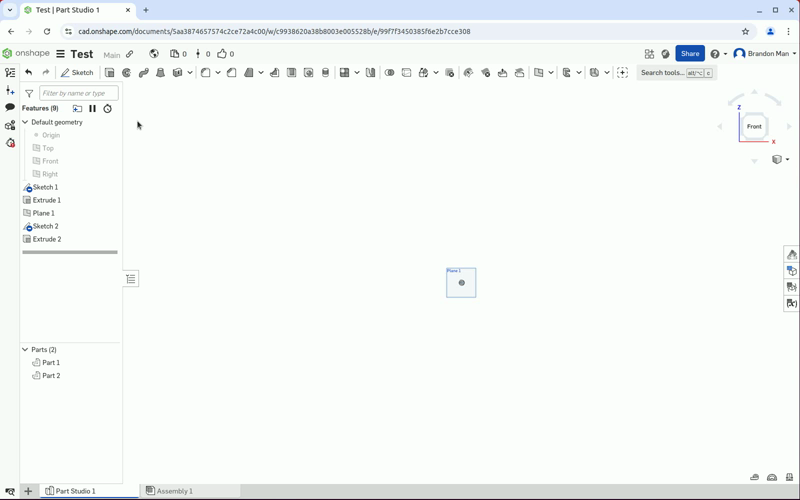
key(left, 2)
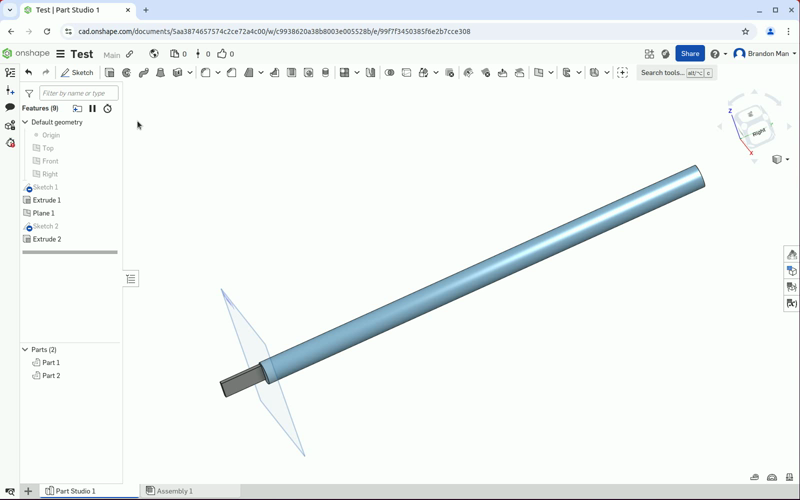
key(down, 2)
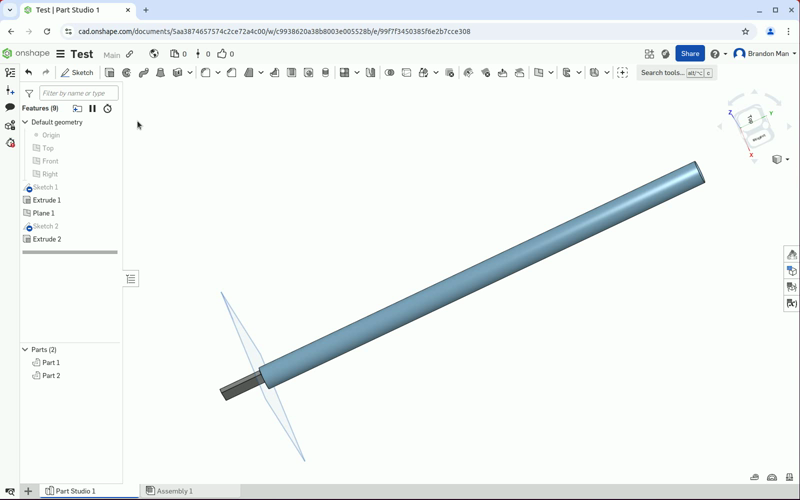
key(up, 2)
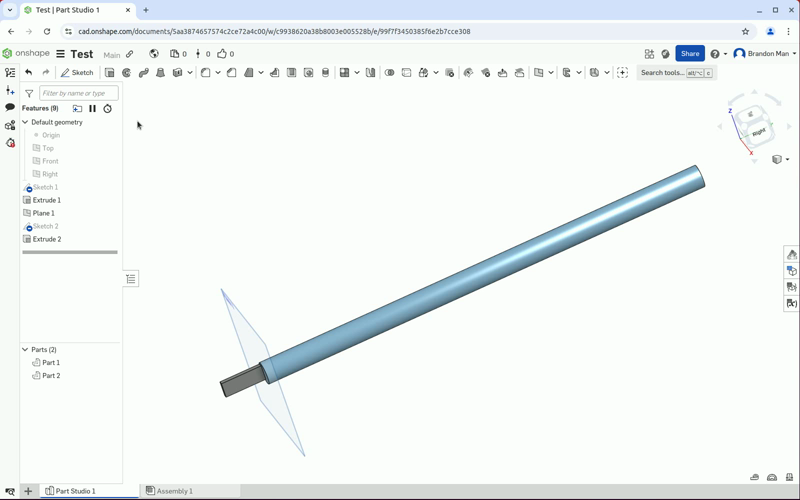
key(right, 2)
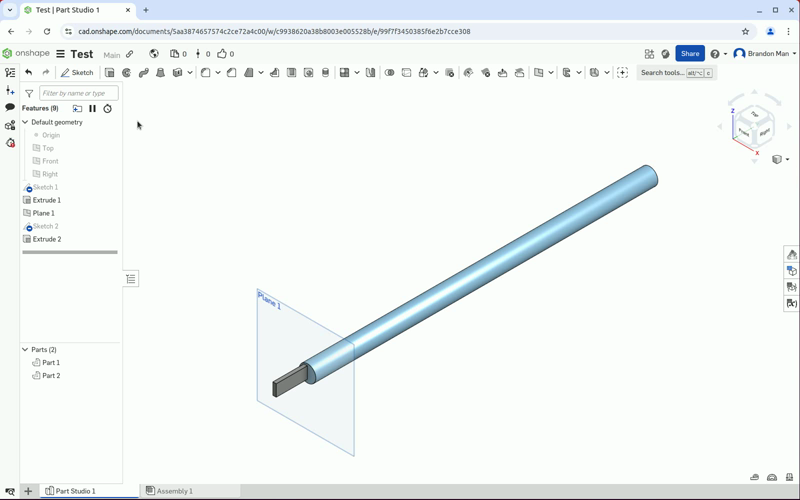
mouse_move(73, 189)
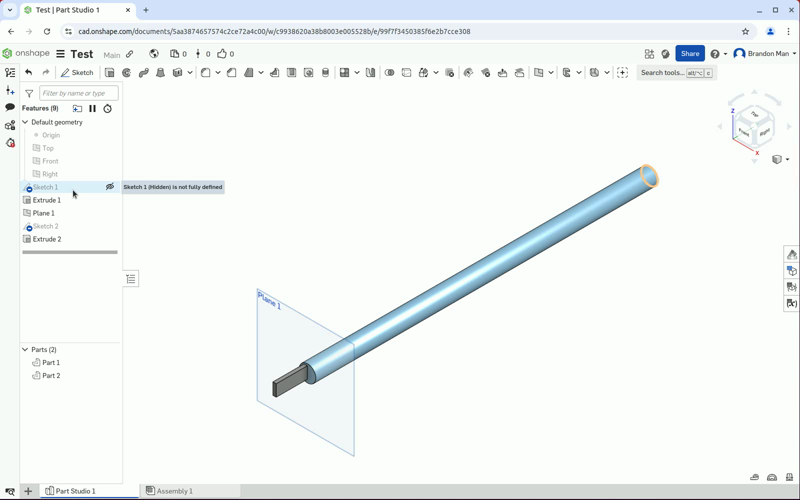
click(73, 189)